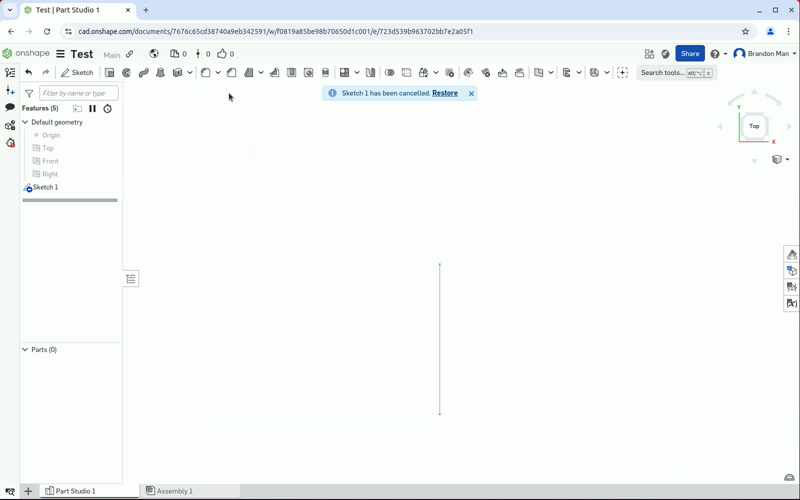
key(shift+h)
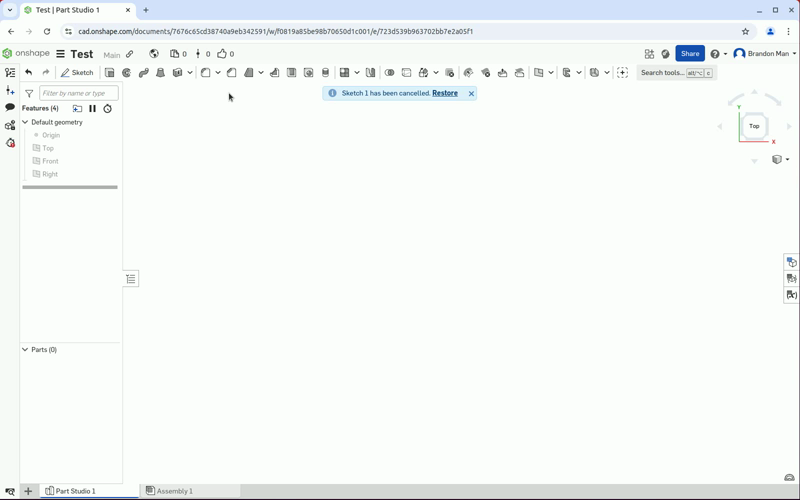
mouse_move(73, 352)
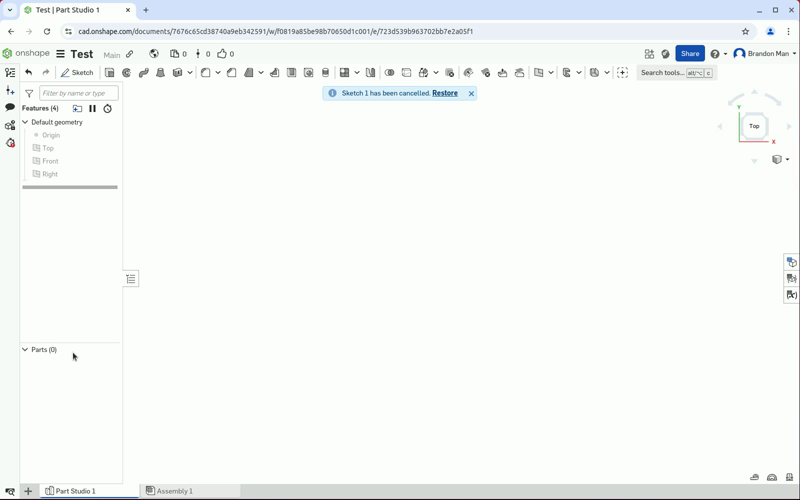
key(y)
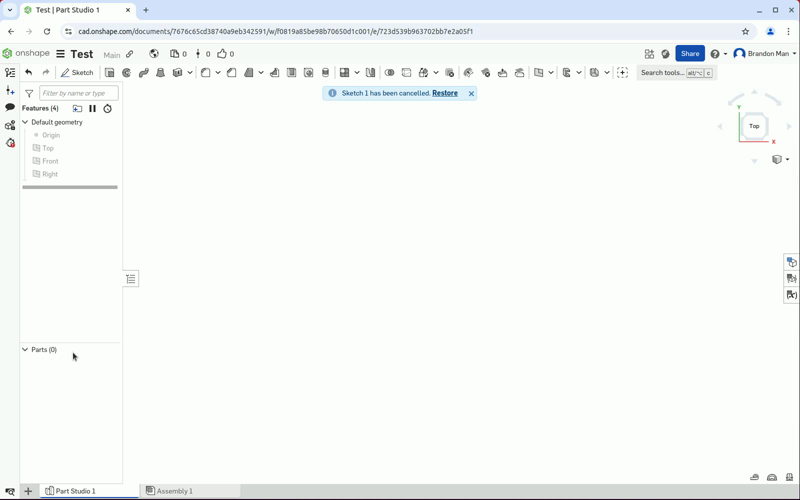
key(shift+p)
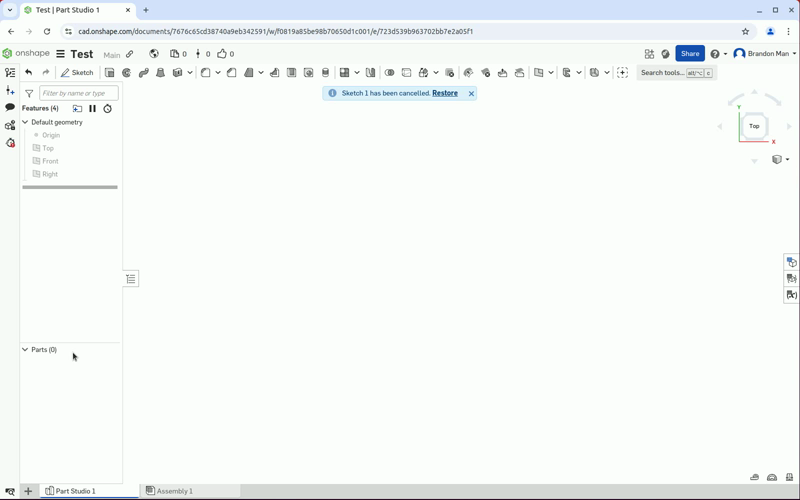
key(space)
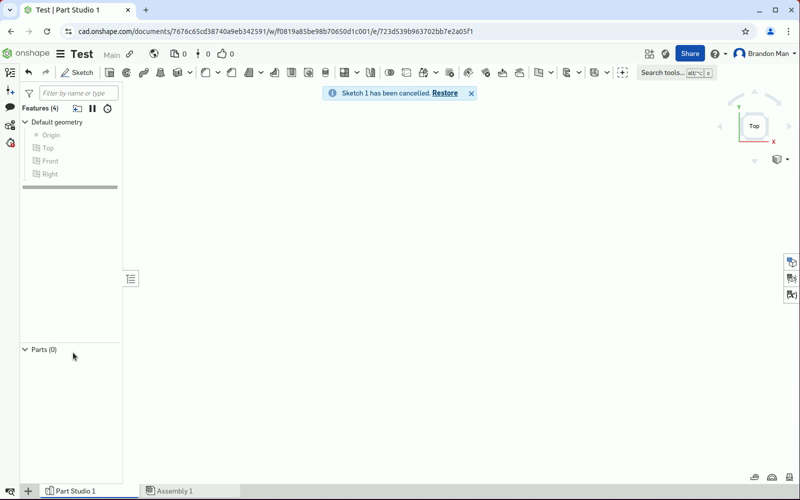
key_down(shift)
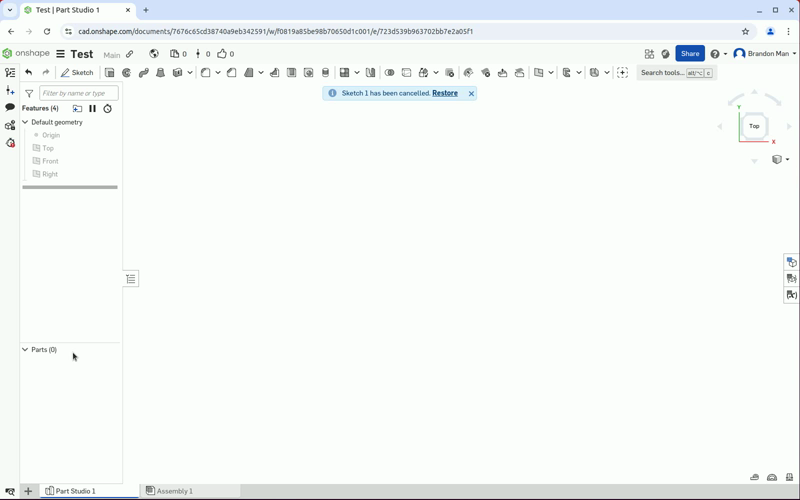
key(up)
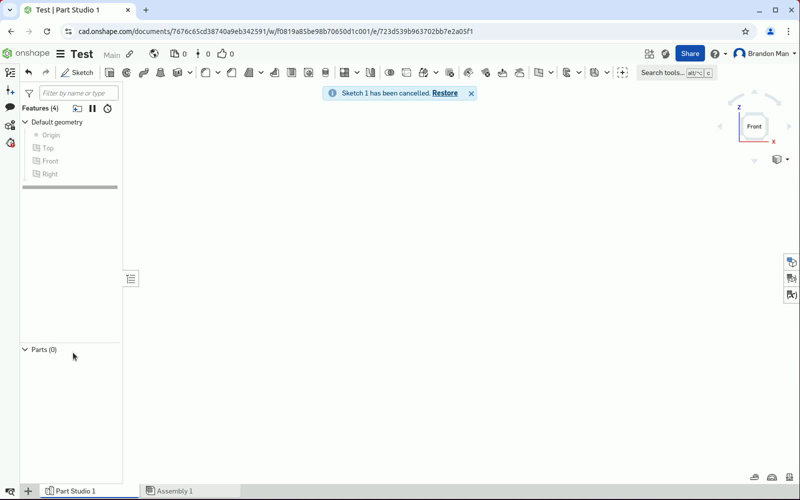
key_up(shift)
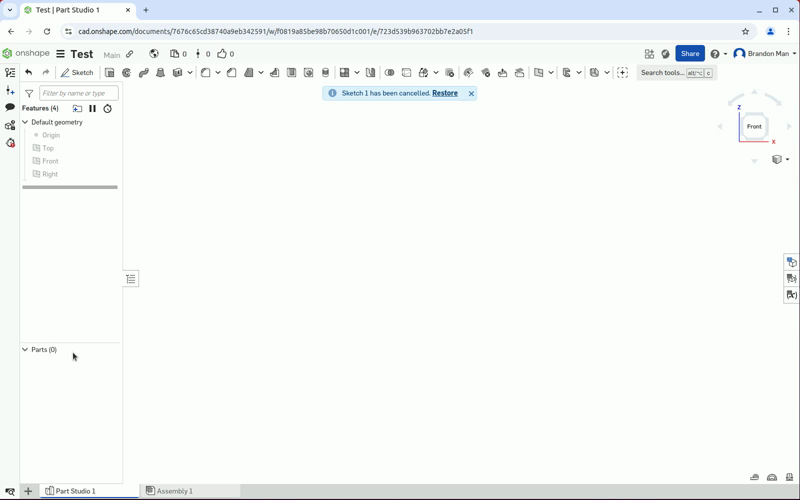
mouse_move(73, 352)
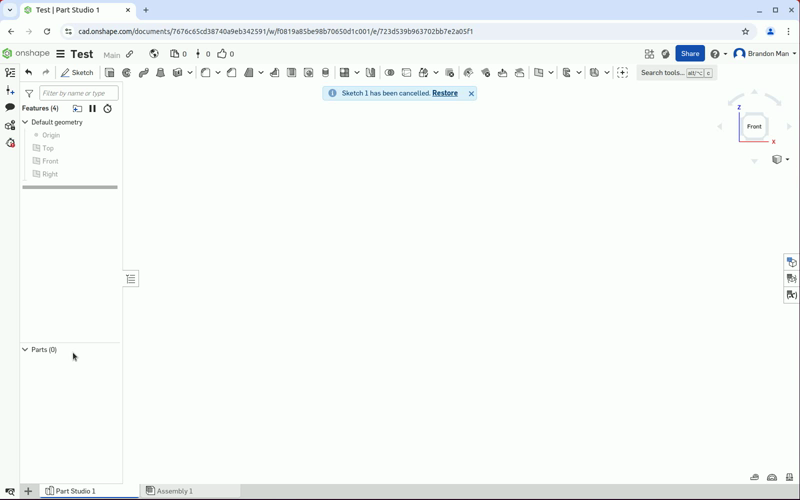
key(shift+y)
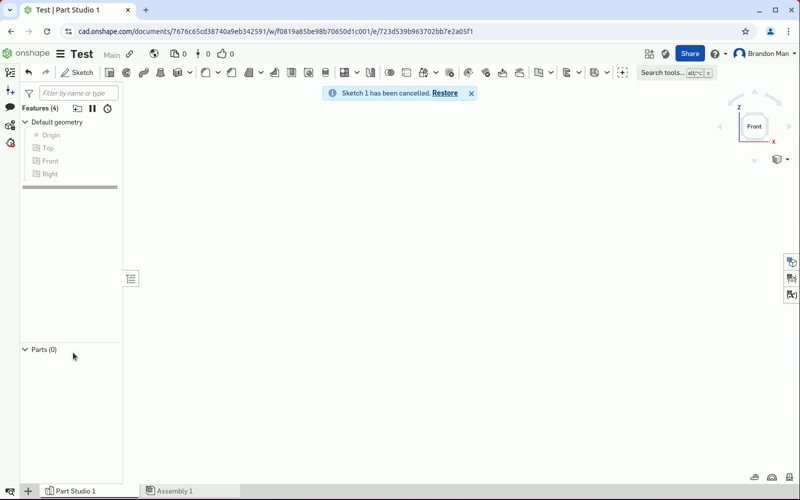
key(shift+s)
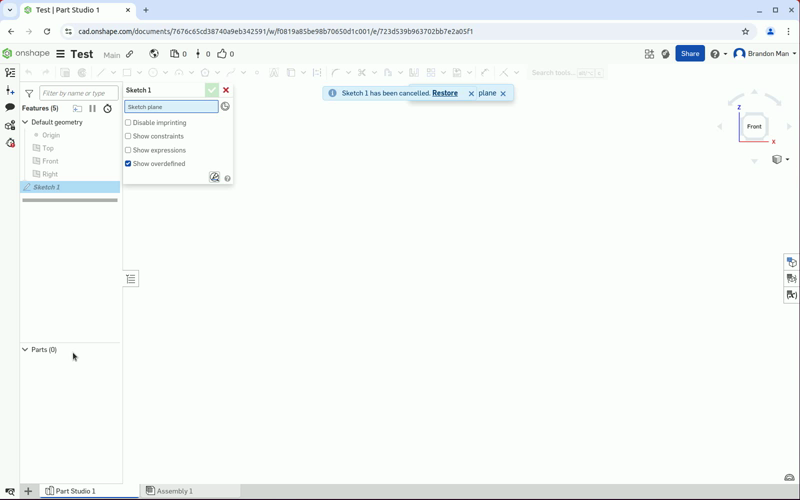
mouse_move(73, 163)
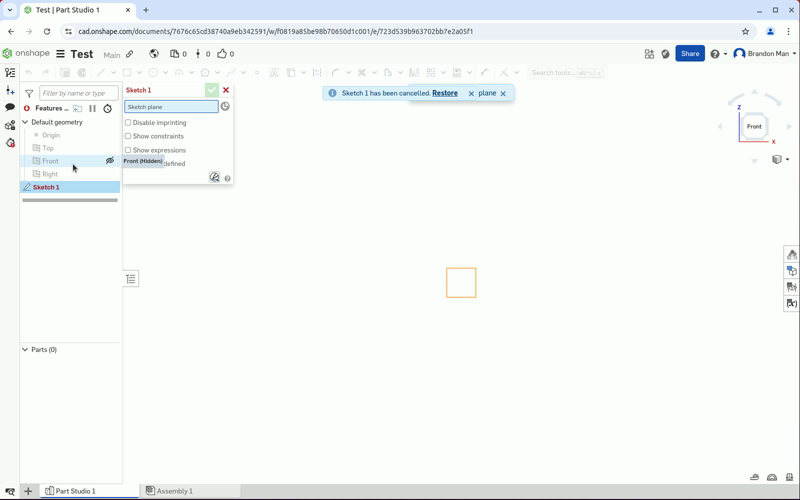
click(73, 163)
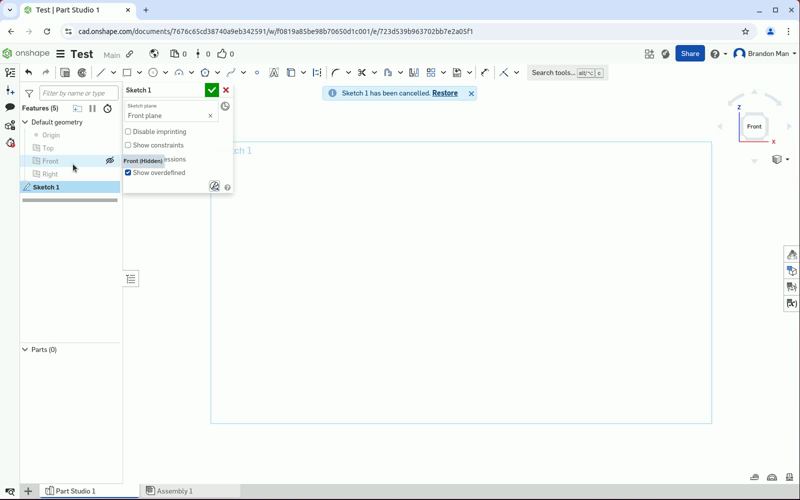
mouse_move(73, 352)
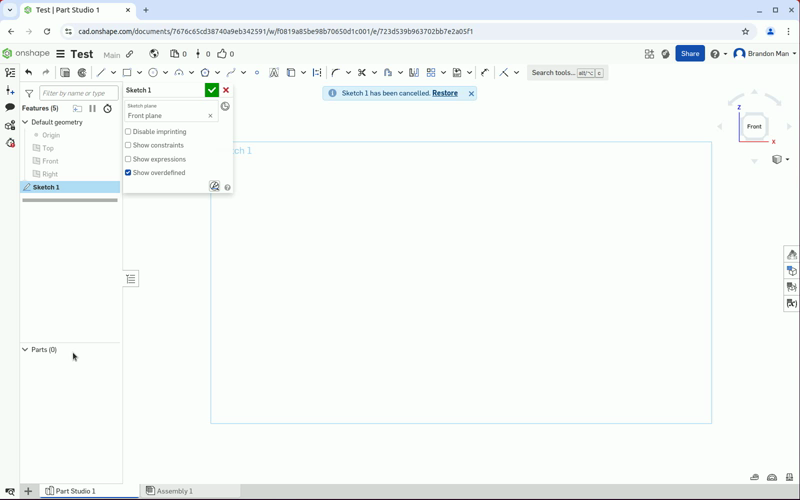
key(y)
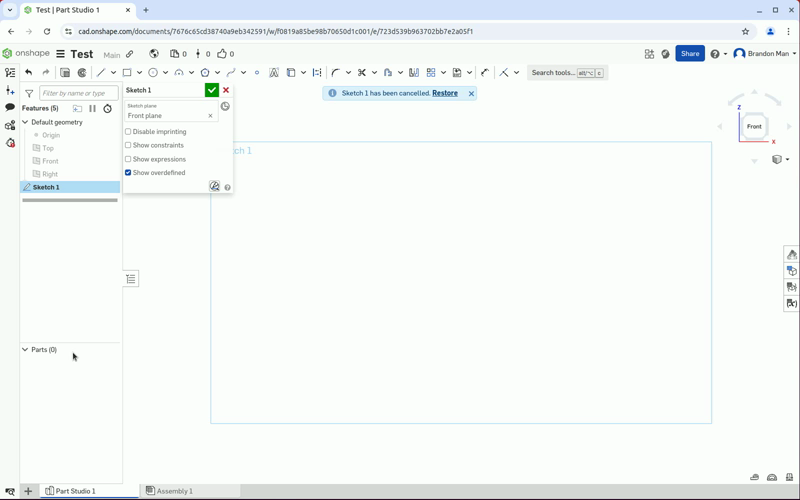
key(l)
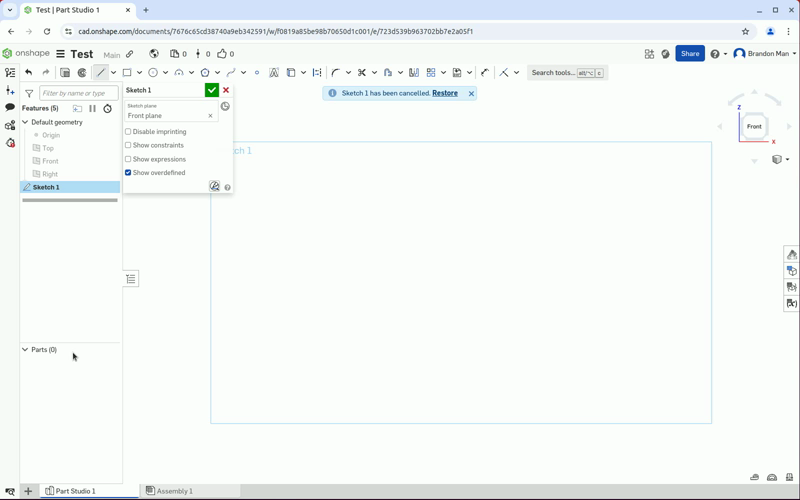
key_down(shift)
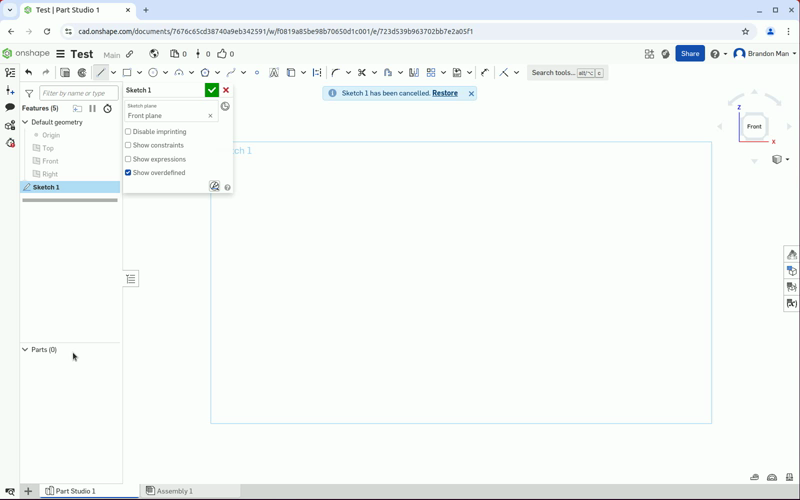
mouse_move(450, 279)
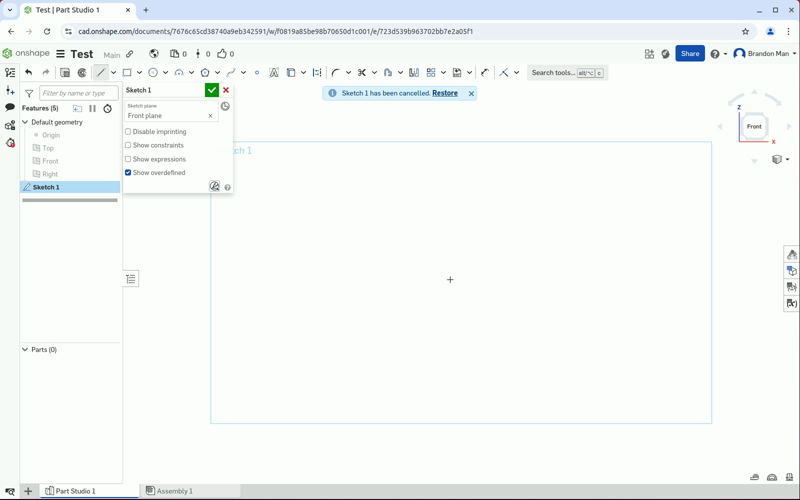
click(450, 279)
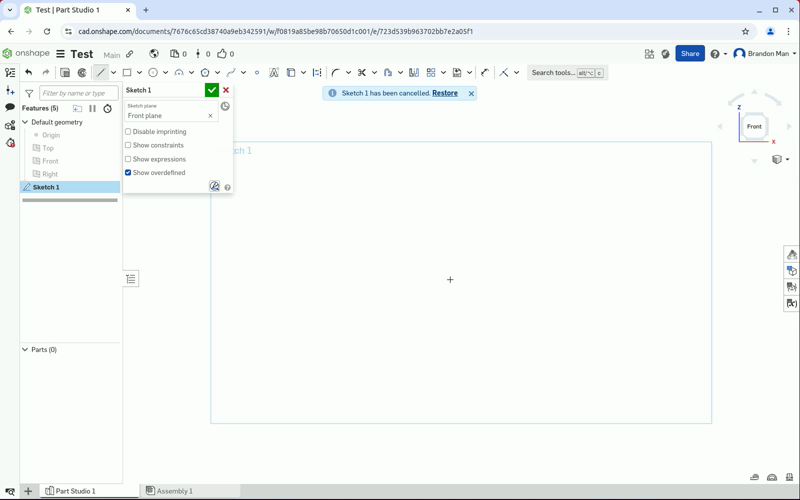
key_up(shift)
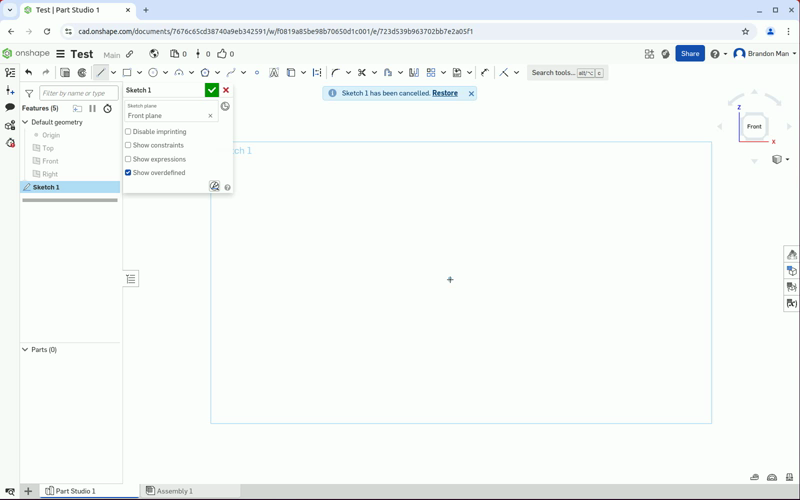
key_down(shift)
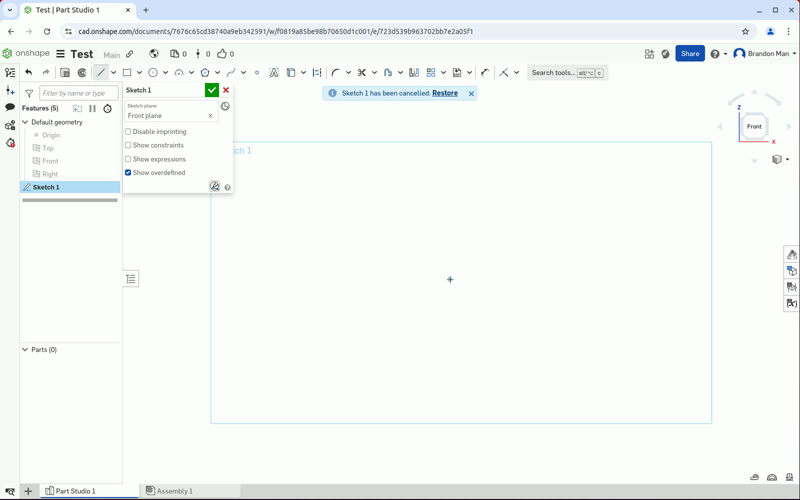
mouse_move(480, 279)
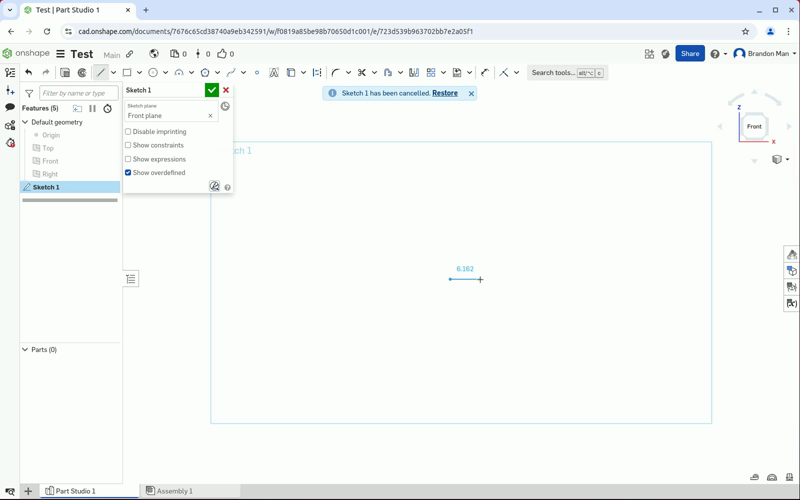
mouse_move(472, 279)
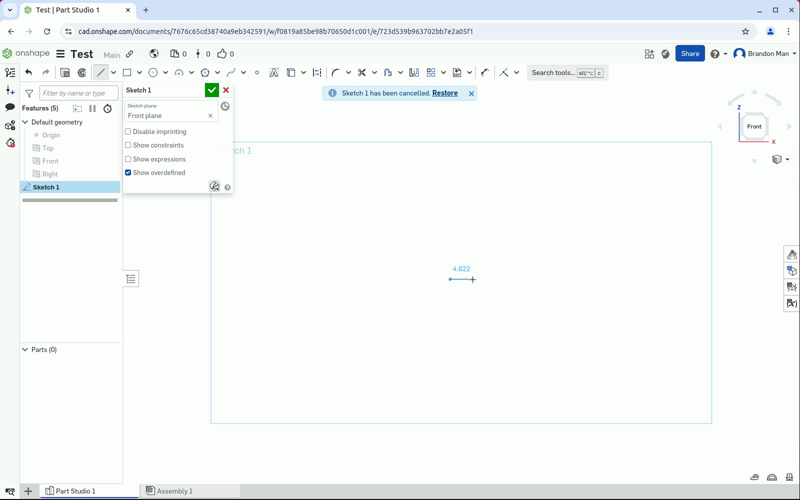
click(472, 279)
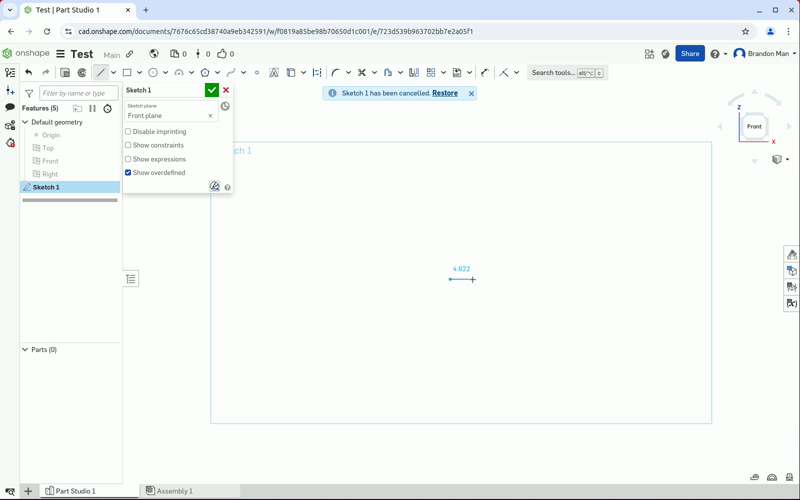
key_up(shift)
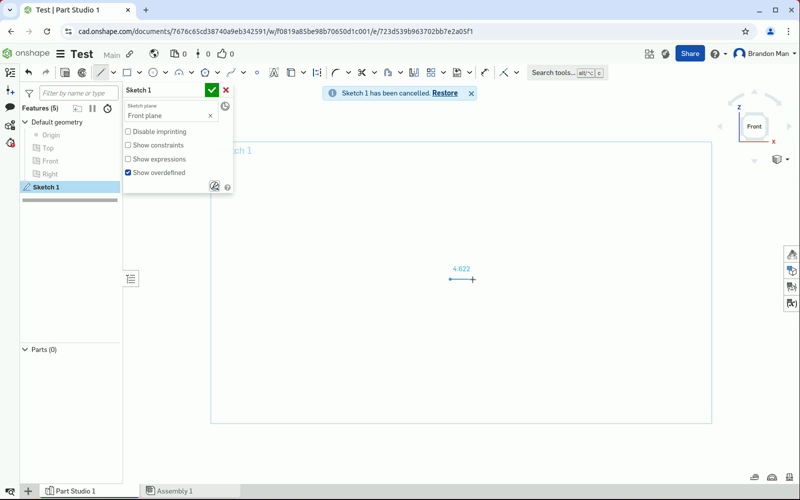
key_down(shift)
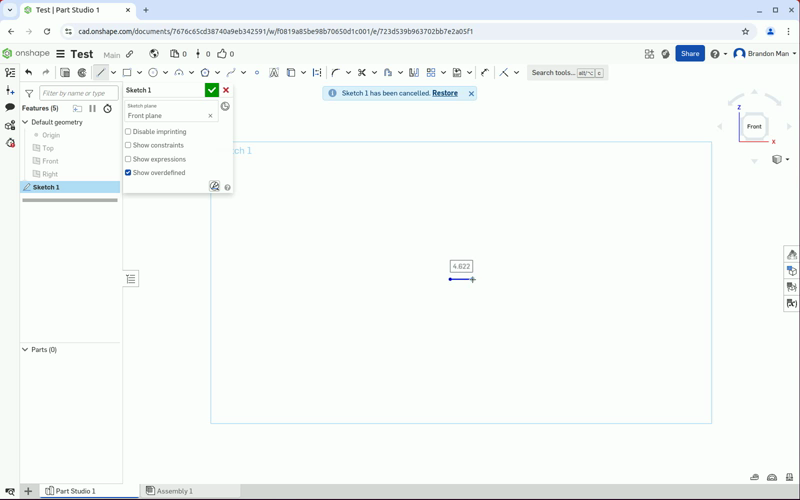
mouse_move(502, 279)
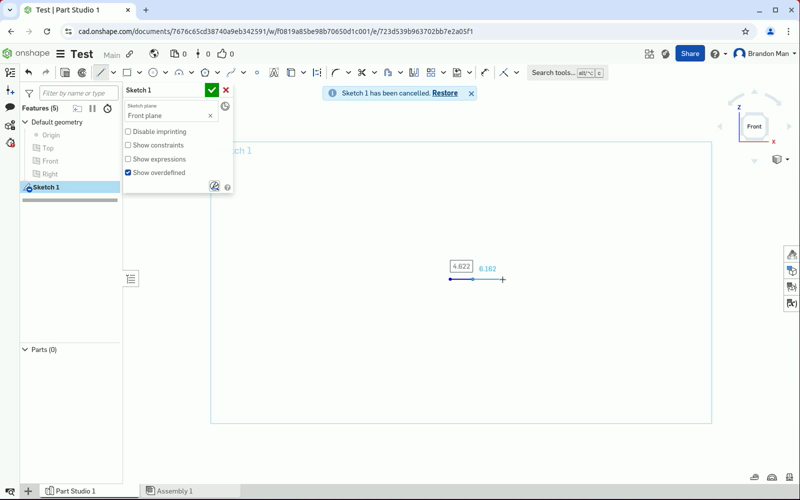
mouse_move(472, 256)
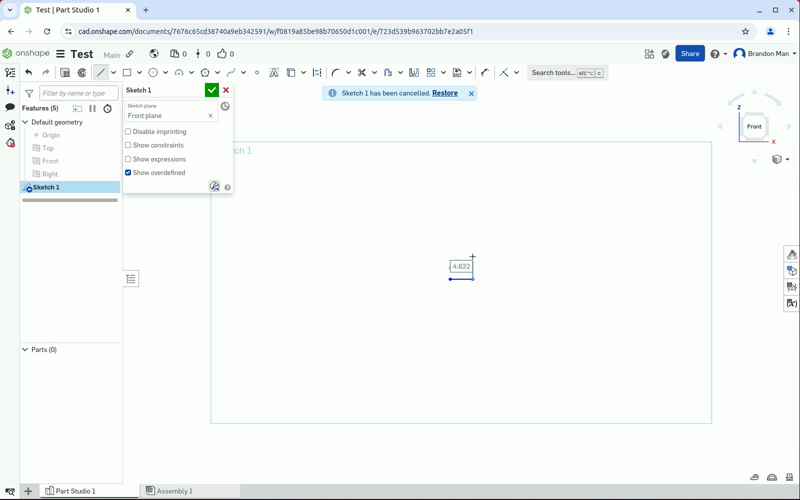
click(472, 256)
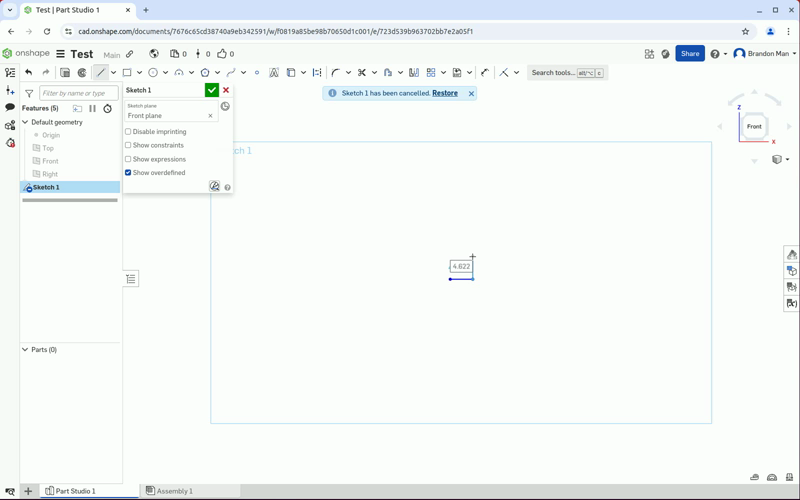
key_up(shift)
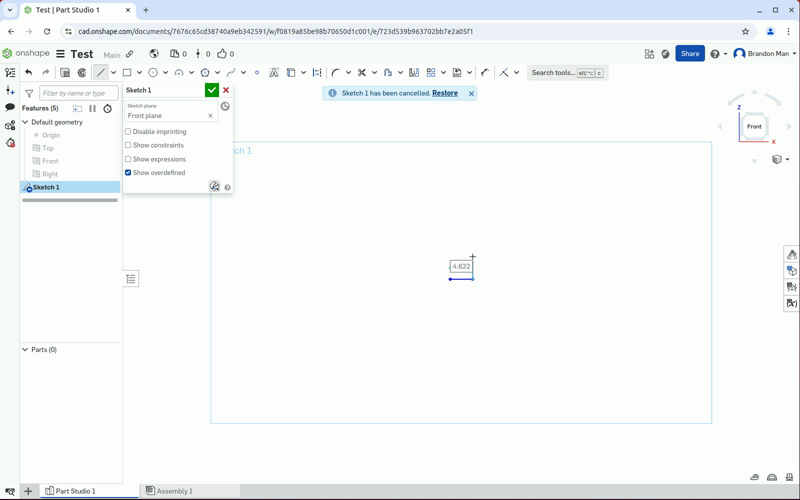
key_down(shift)
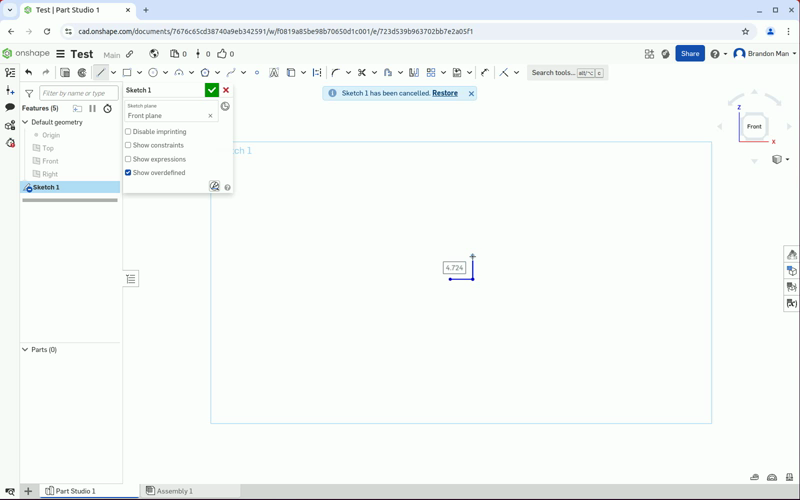
mouse_move(502, 256)
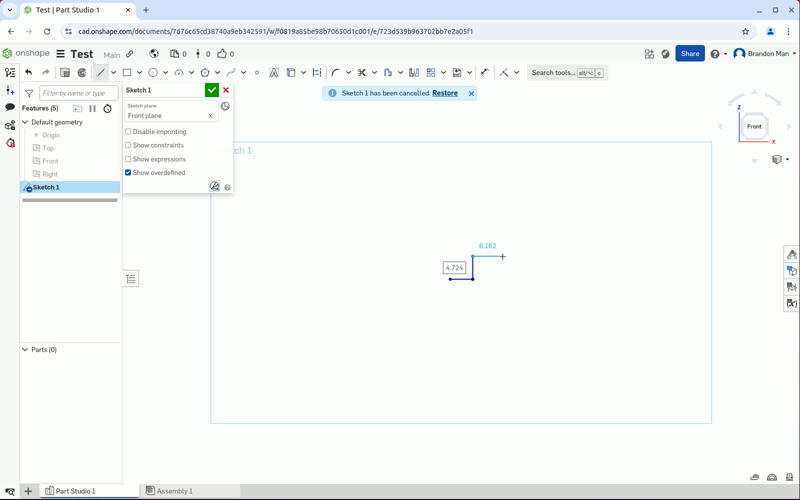
mouse_move(450, 256)
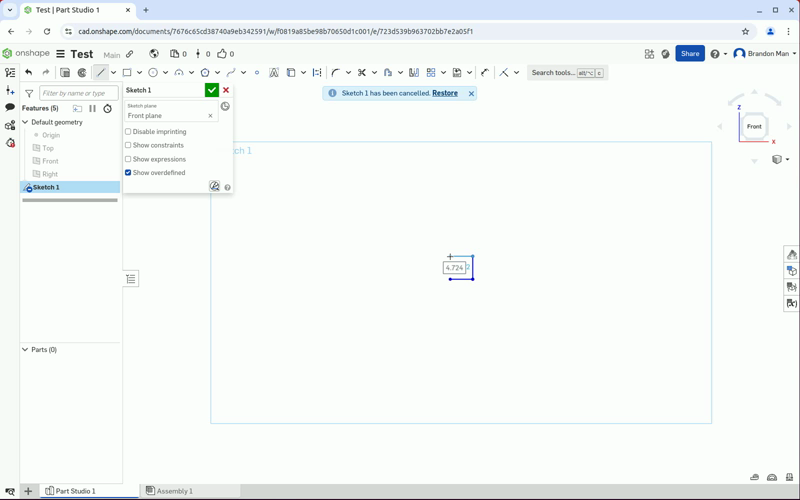
click(450, 256)
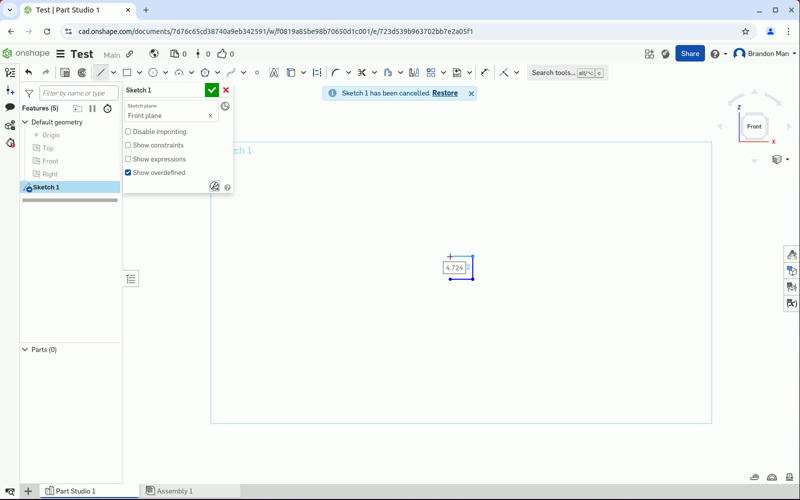
key_up(shift)
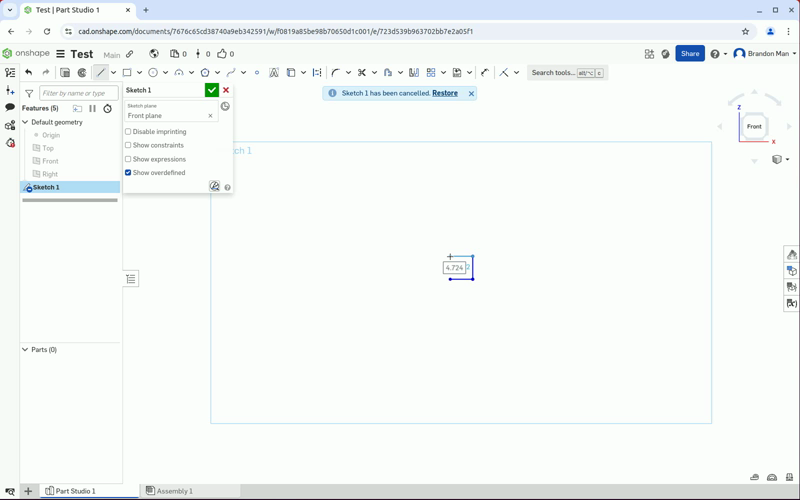
mouse_move(480, 256)
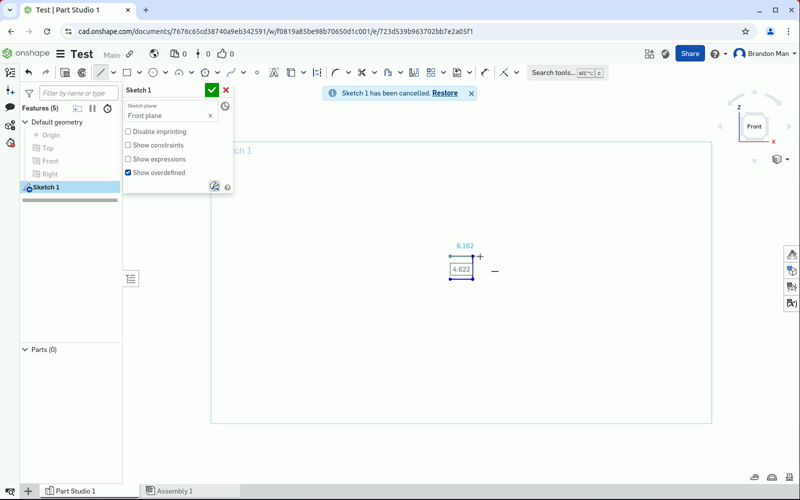
key_down(shift)
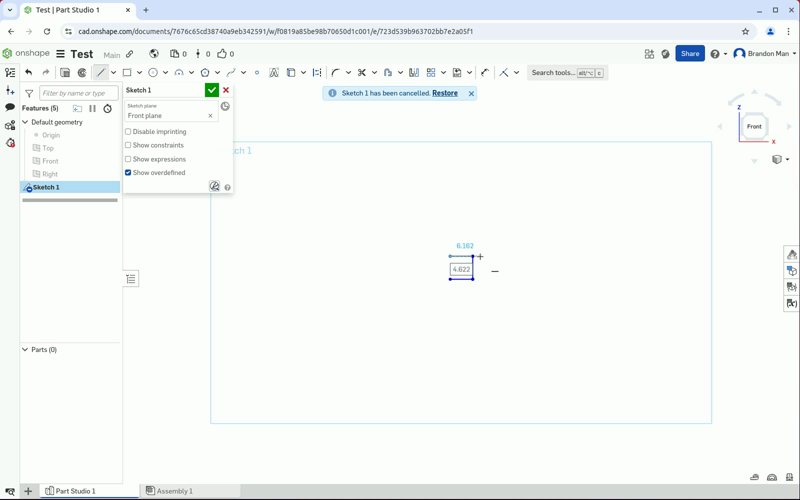
mouse_move(450, 279)
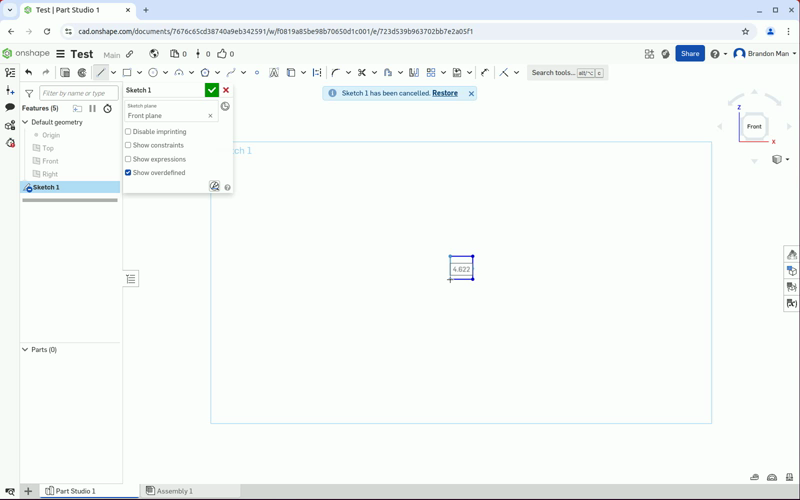
key_up(shift)
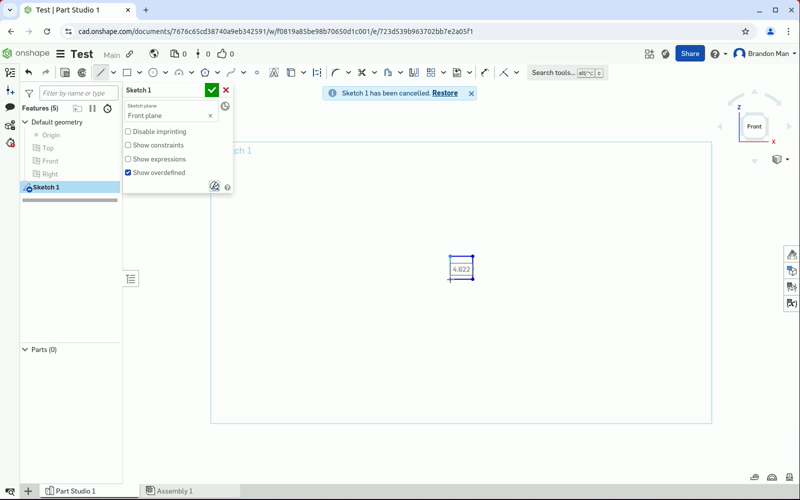
click(450, 279)
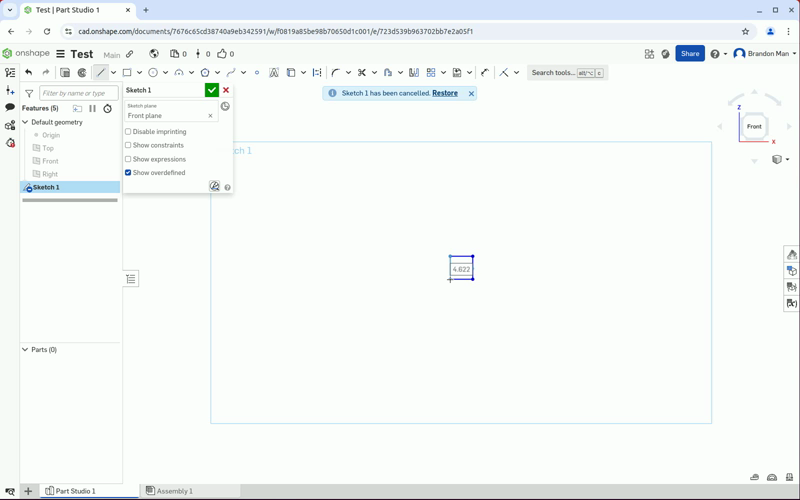
key(esc)
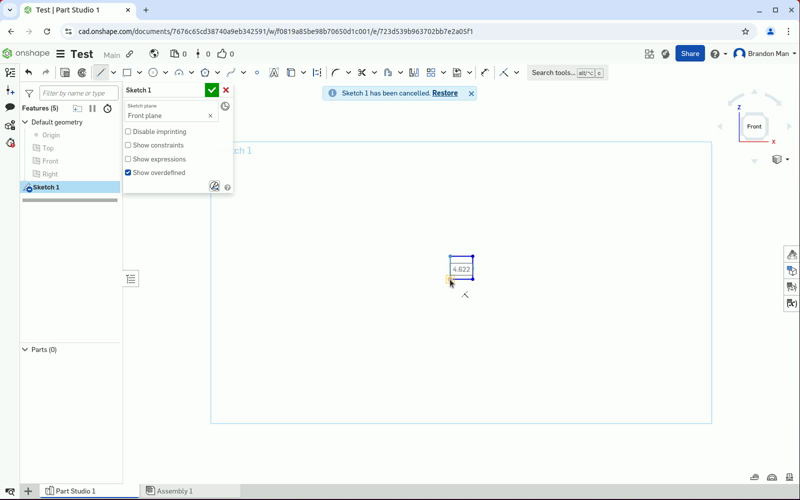
mouse_move(460, 259)
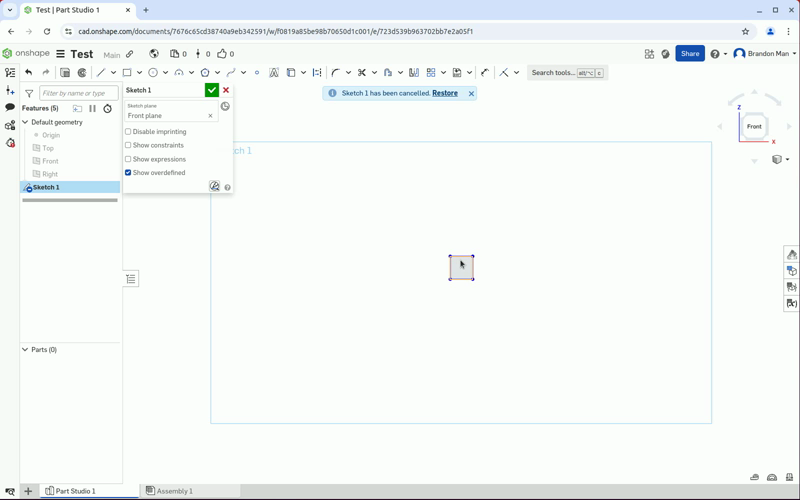
scroll(6)
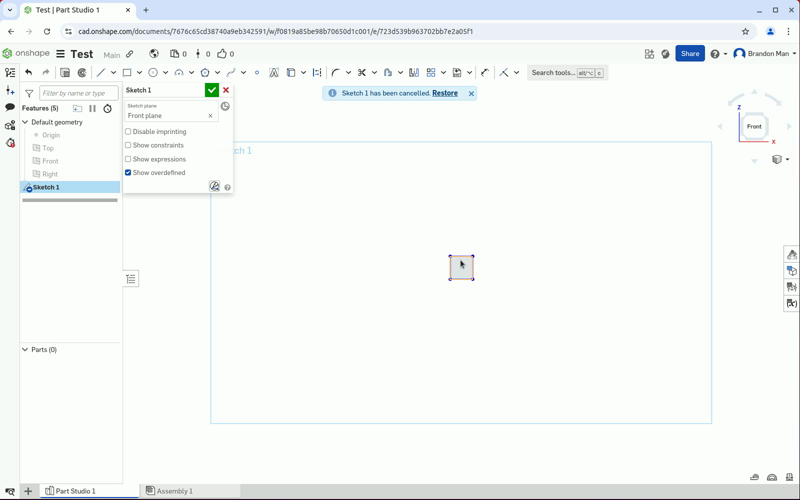
scroll(6)
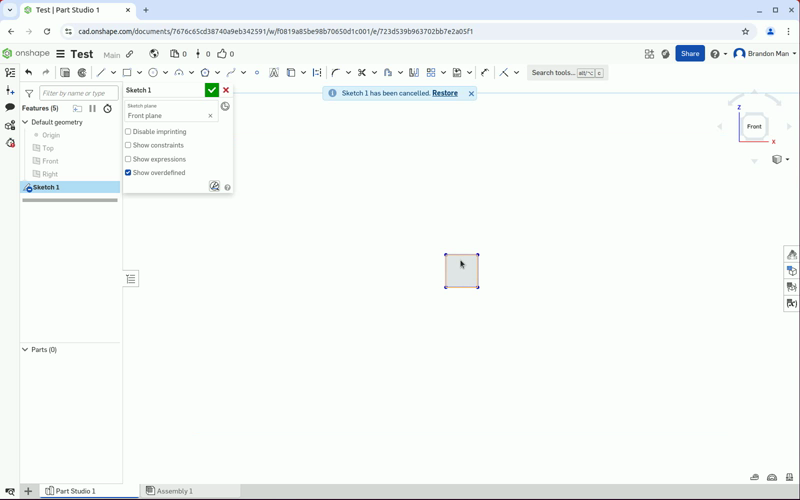
scroll(6)
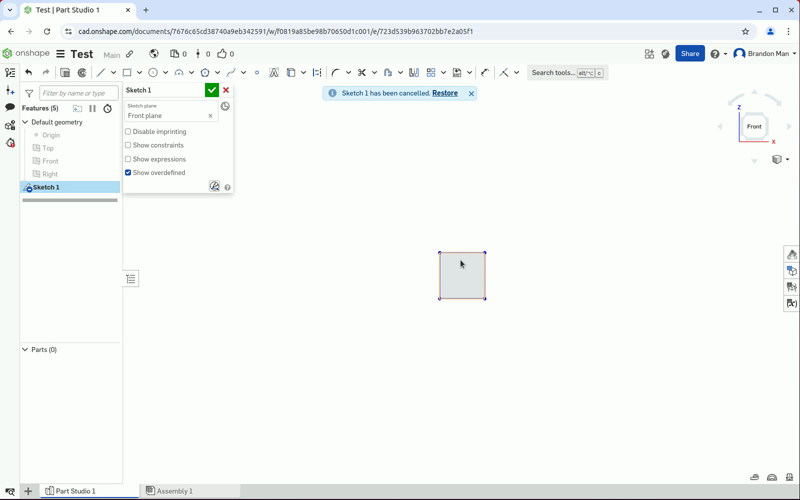
scroll(6)
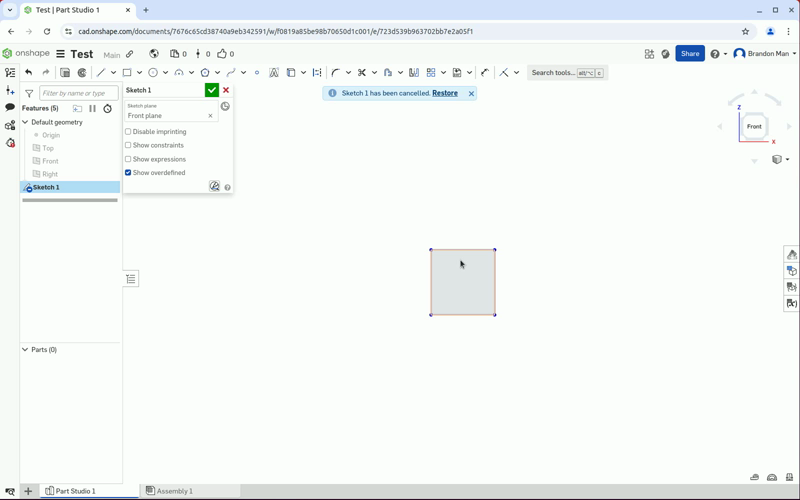
scroll(6)
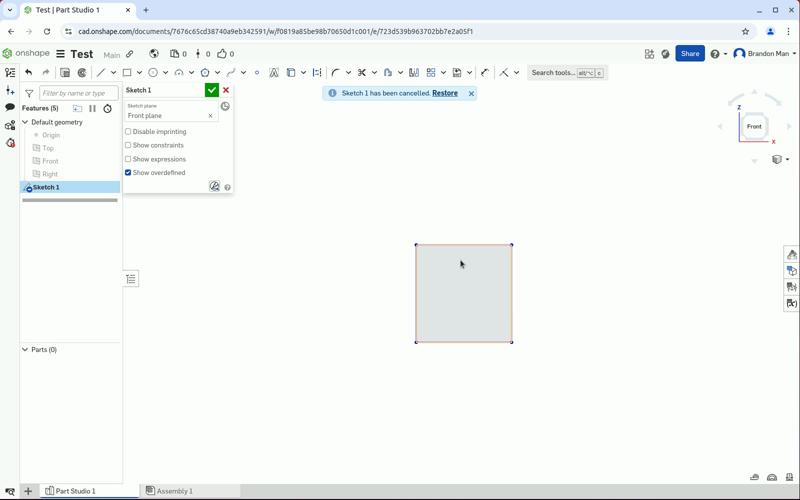
scroll(6)
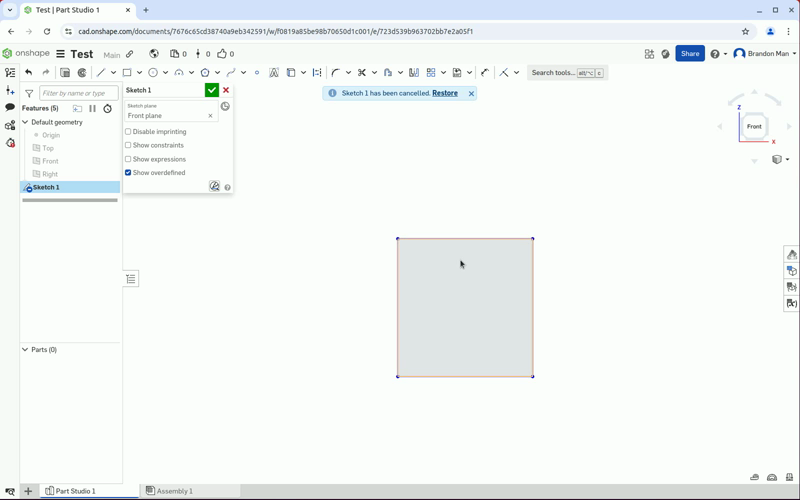
scroll(6)
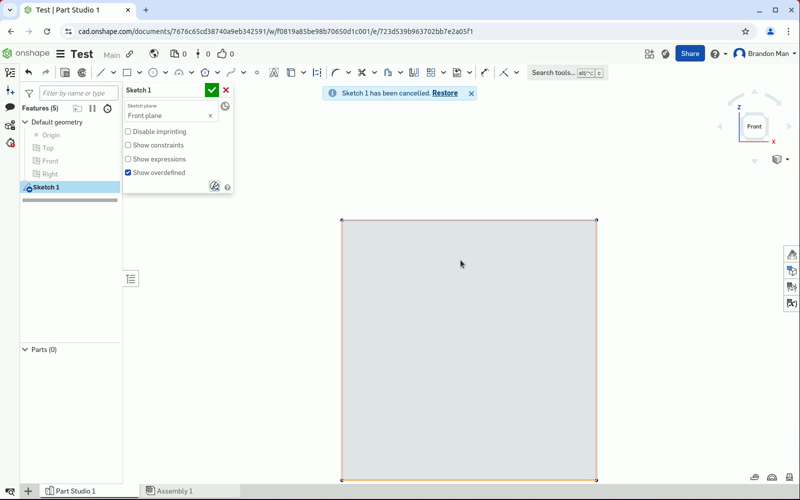
click(460, 259)
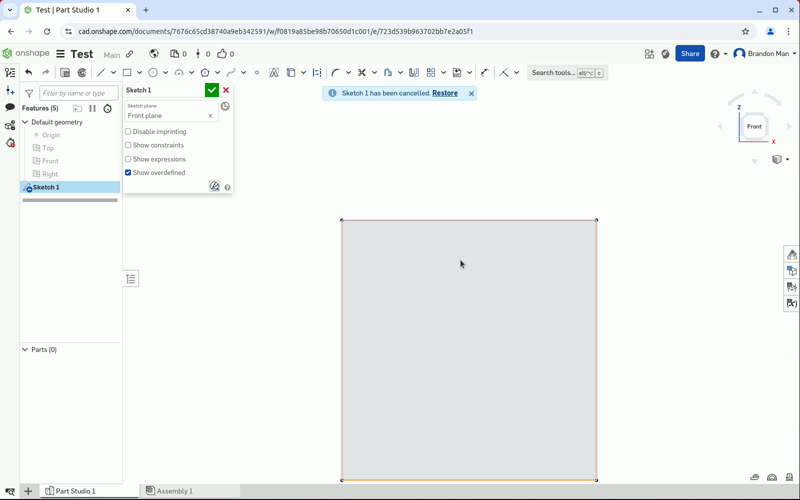
scroll(-6)
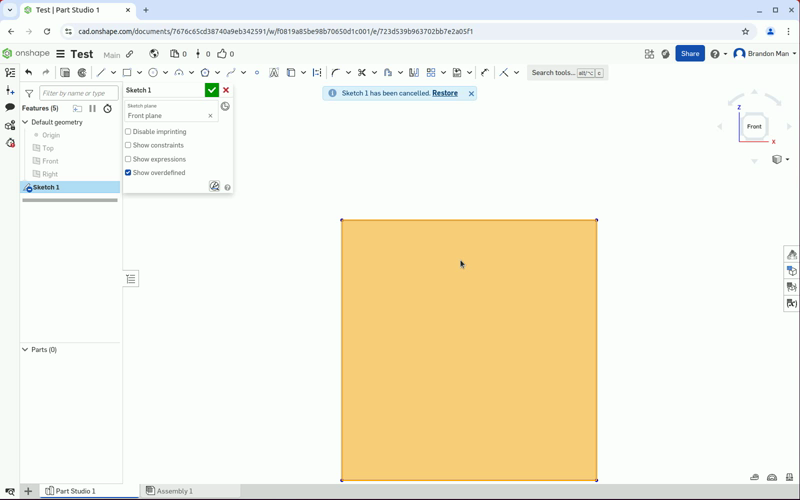
scroll(-6)
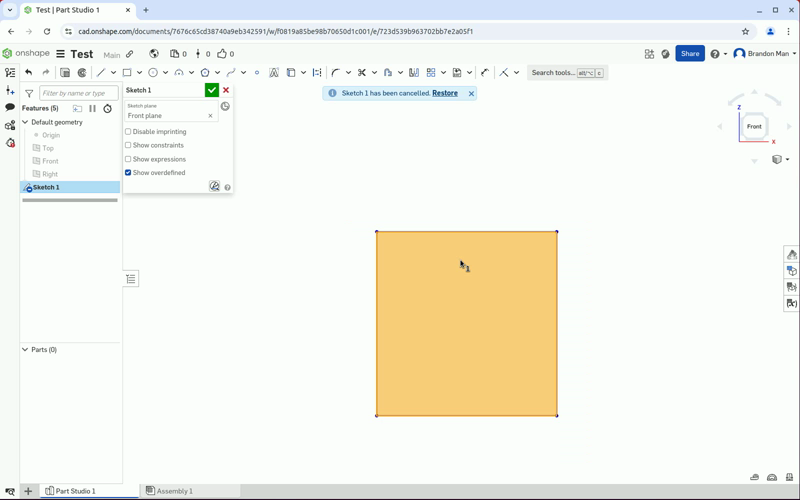
scroll(-6)
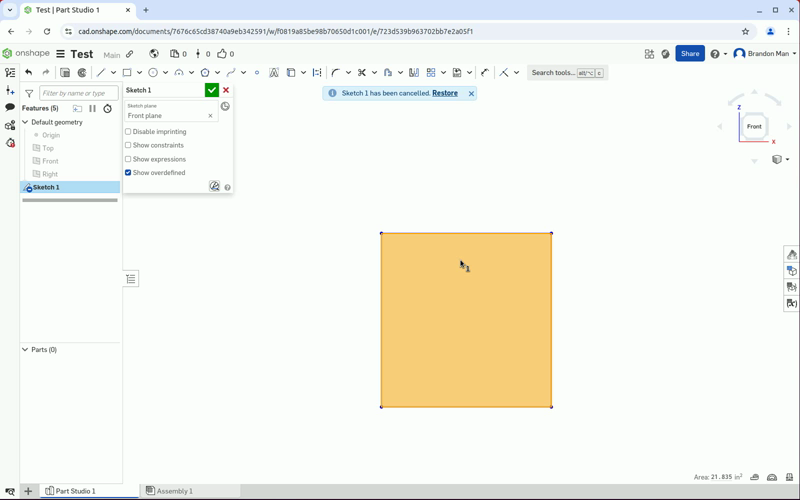
scroll(-6)
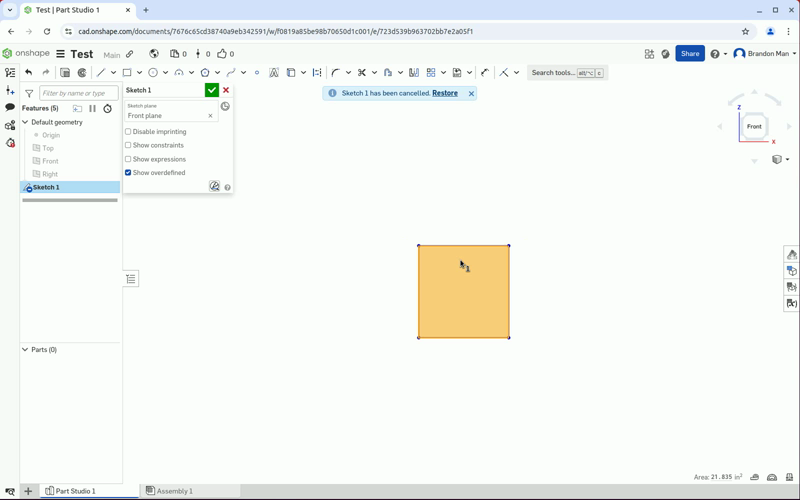
scroll(-6)
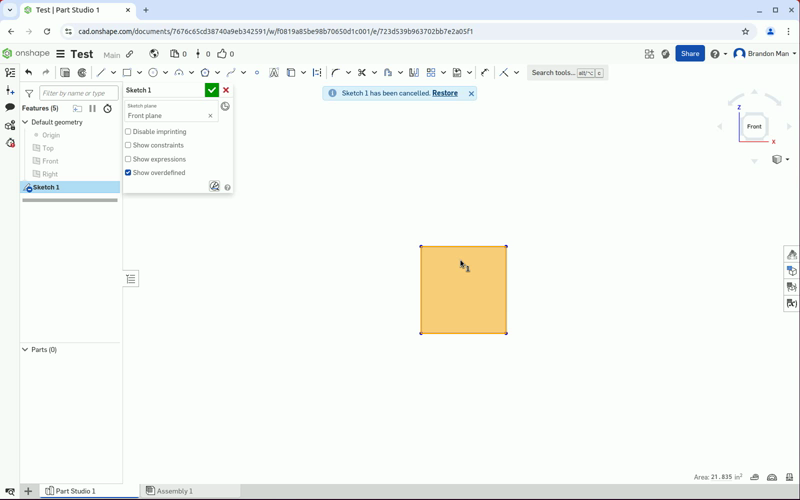
scroll(-6)
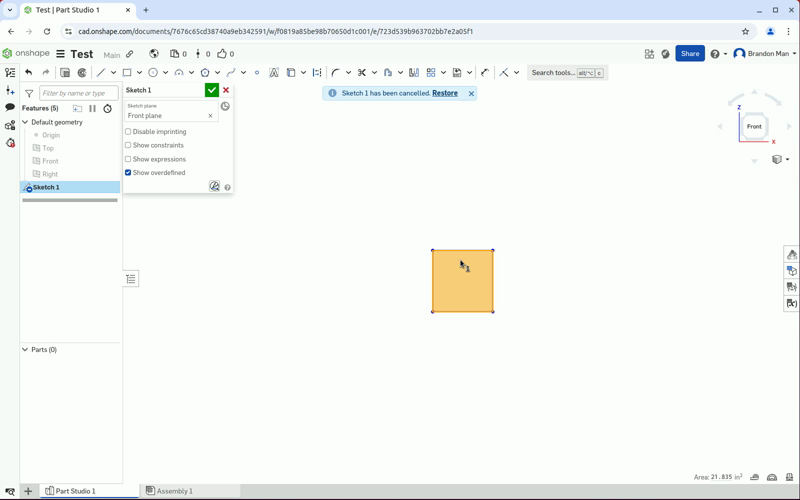
scroll(-6)
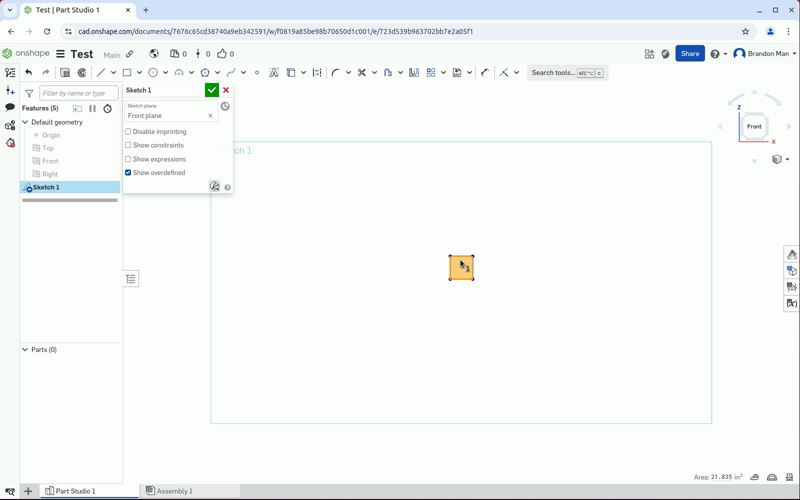
mouse_move(73, 352)
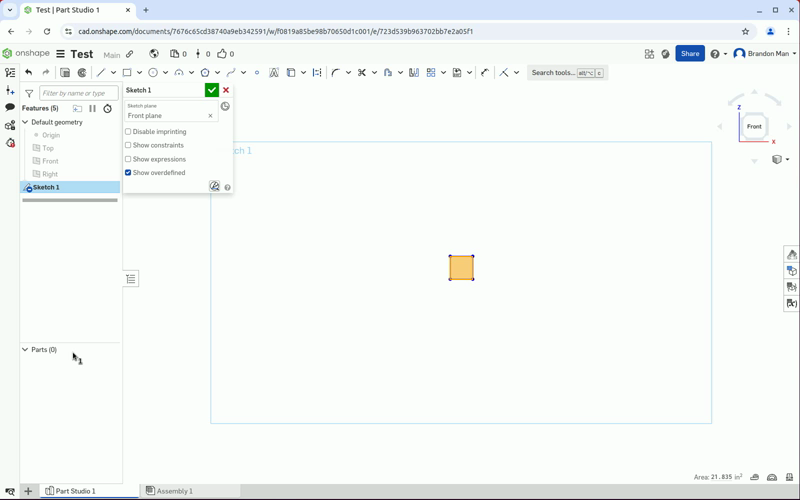
key(shift+y)
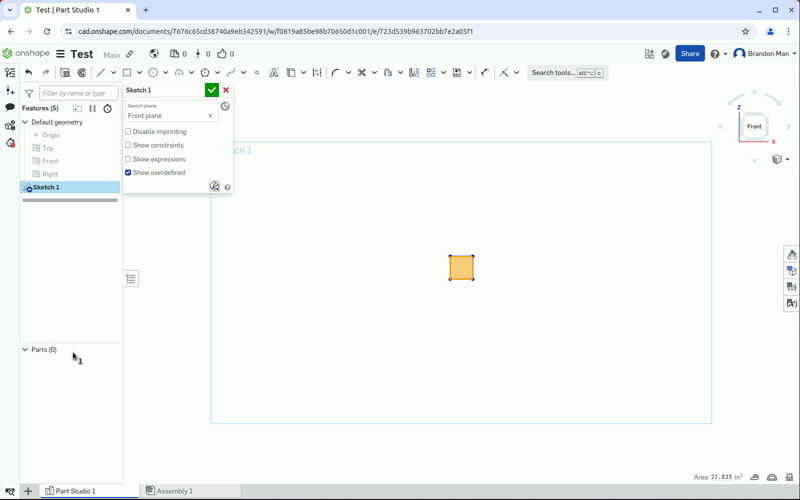
key(shift+e)
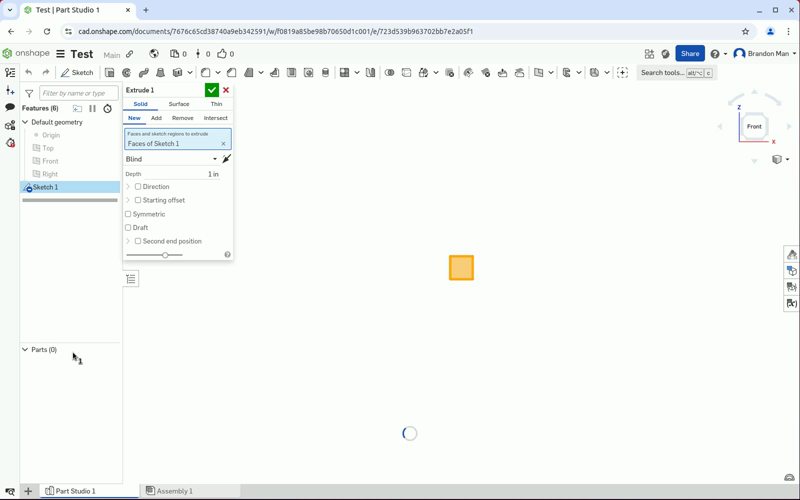
mouse_move(143, 106)
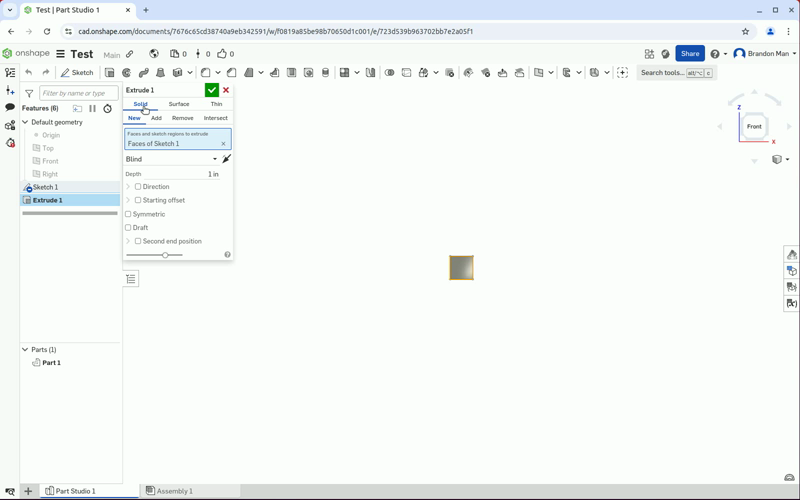
click(143, 106)
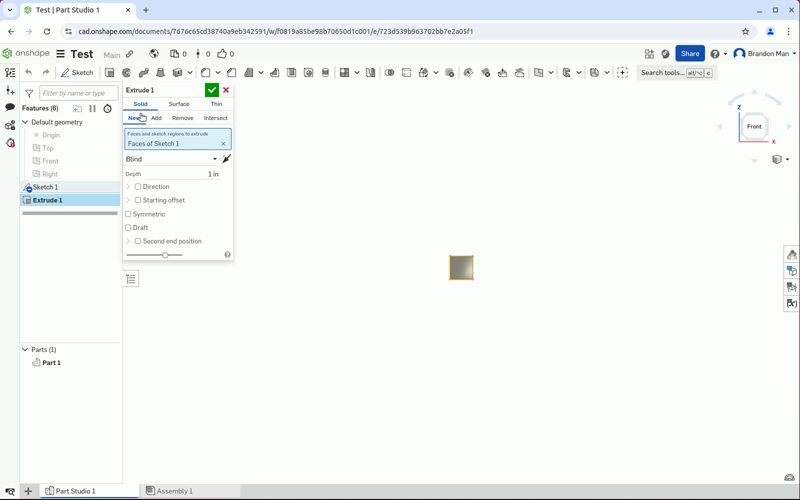
mouse_move(137, 120)
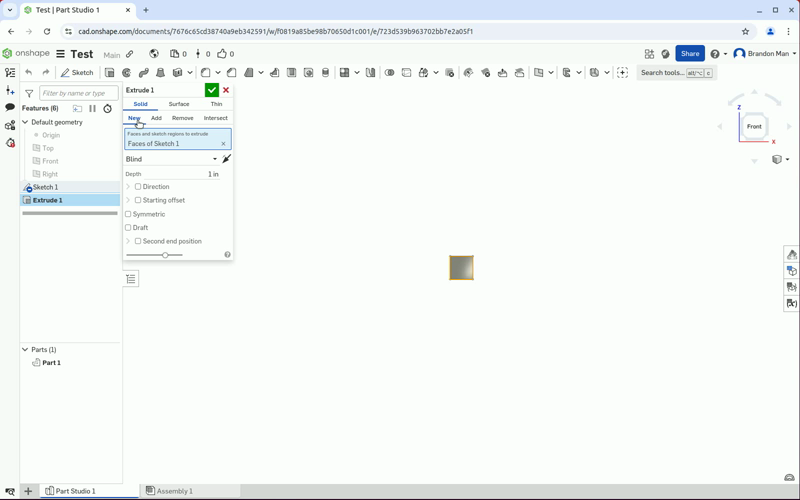
click(137, 120)
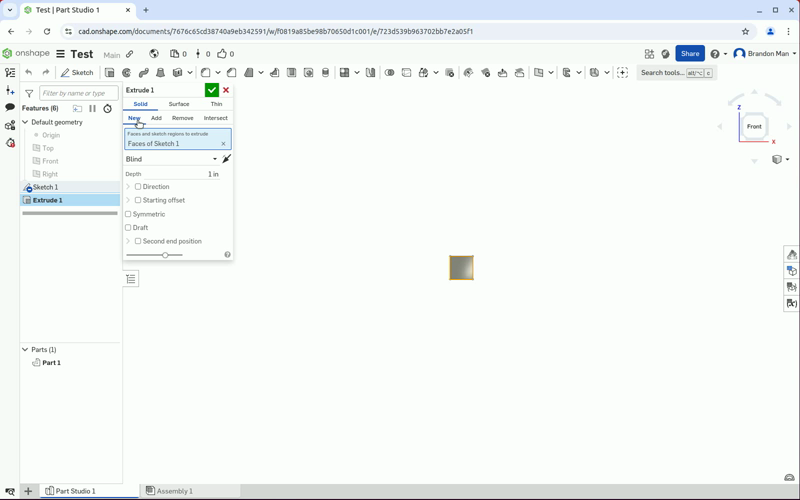
key(tab, 4)
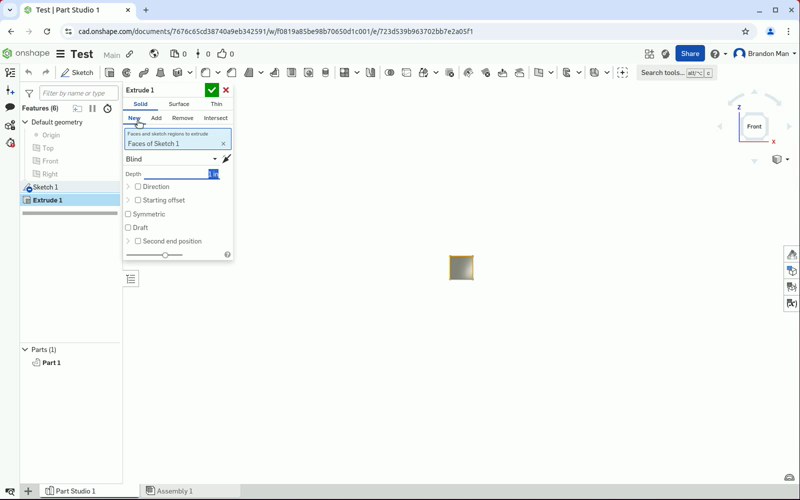
text(46.216)
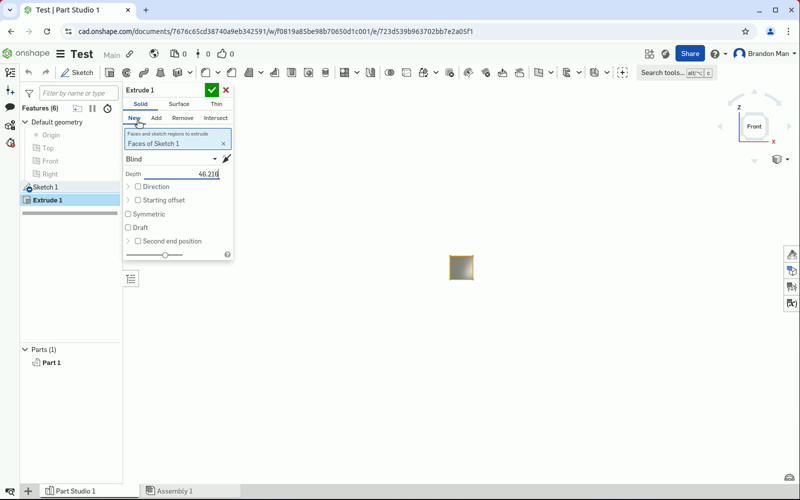
key(tab, 3)
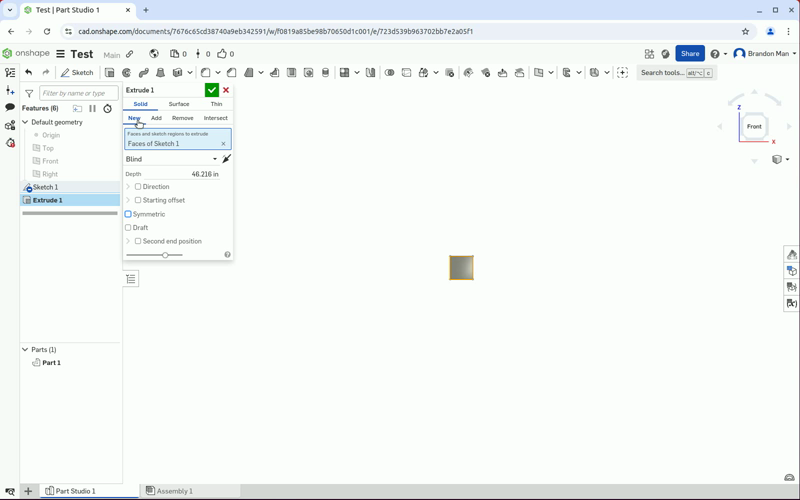
key(space)
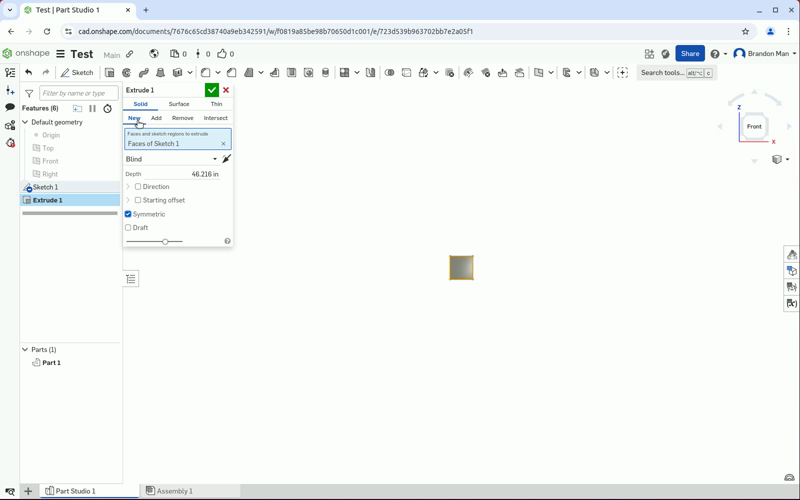
key(enter)
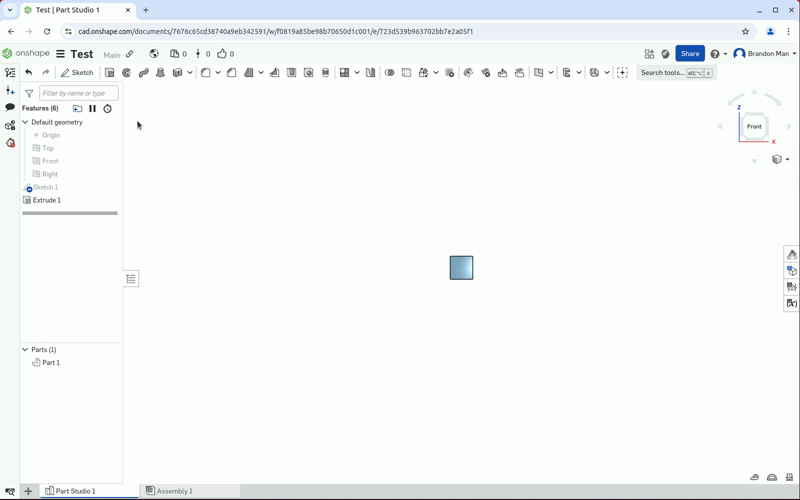
key(shift+h)
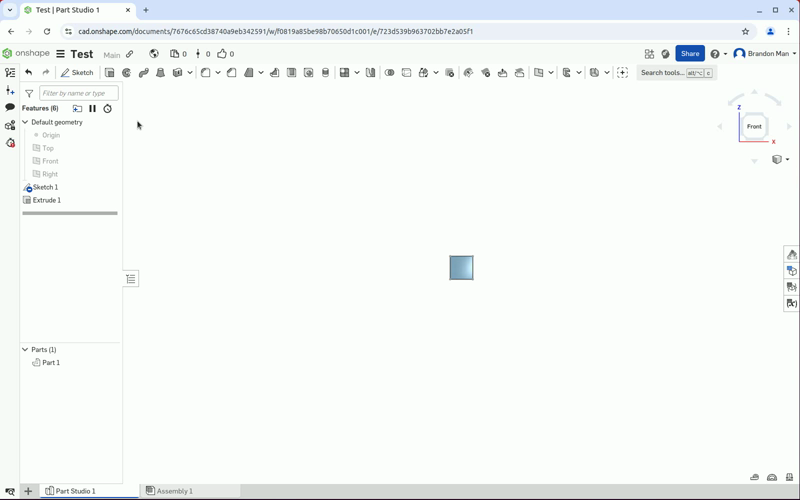
key(shift+h)
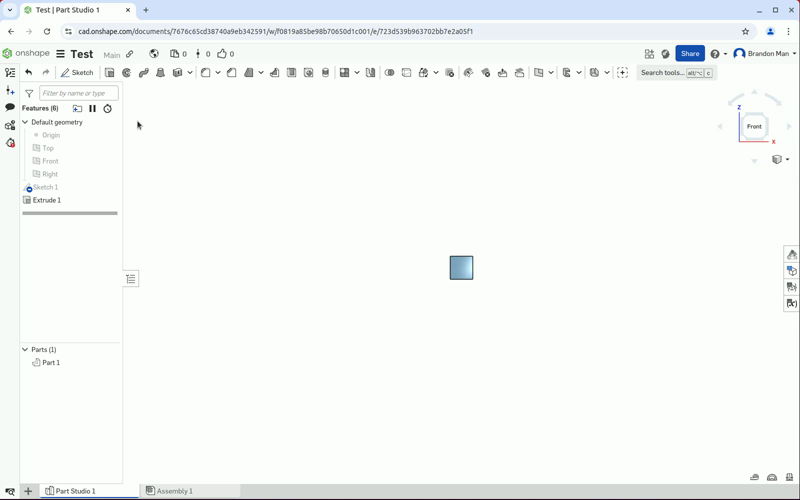
mouse_move(73, 189)
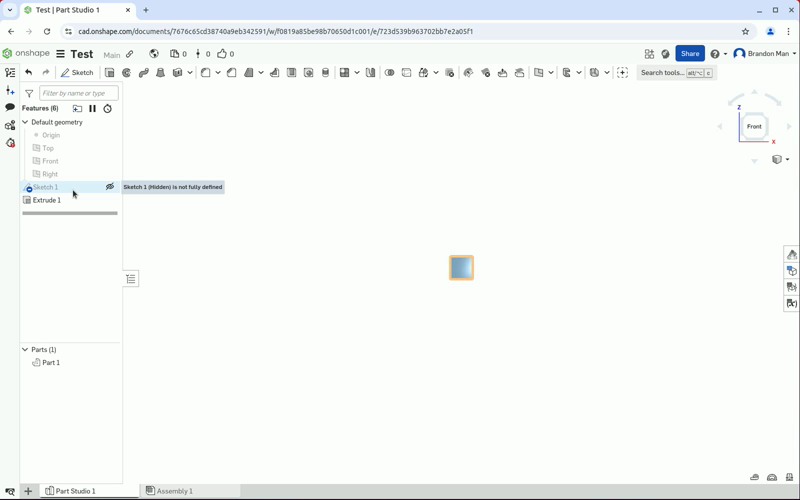
click(73, 189)
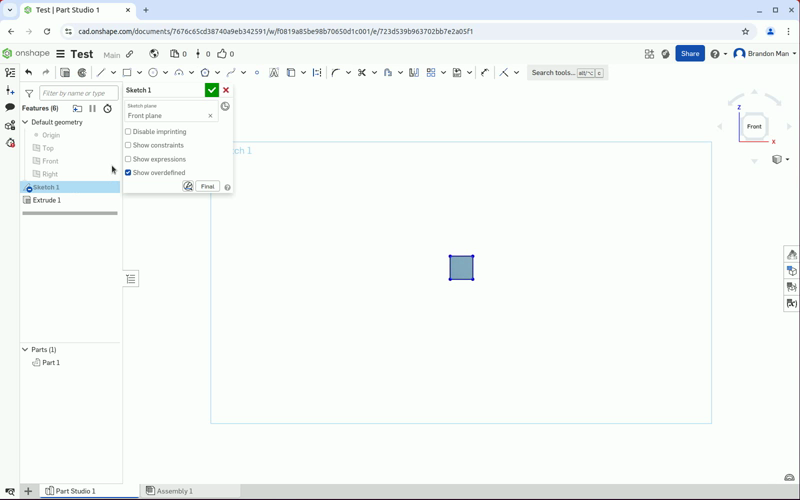
mouse_move(229, 92)
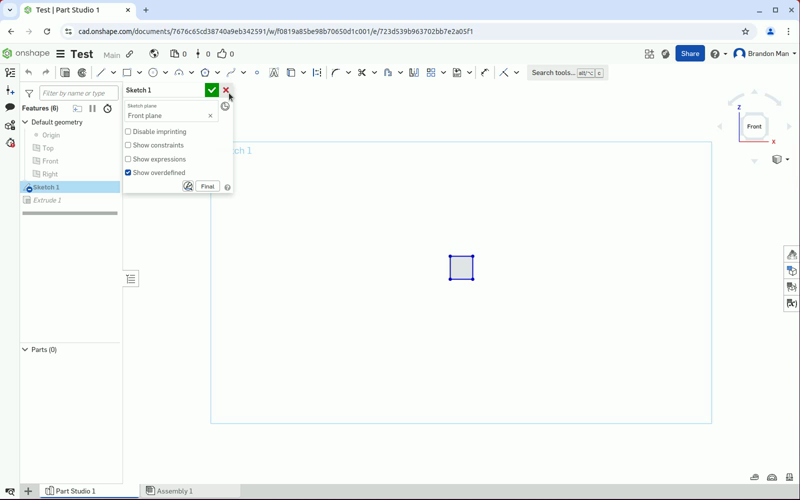
click(229, 92)
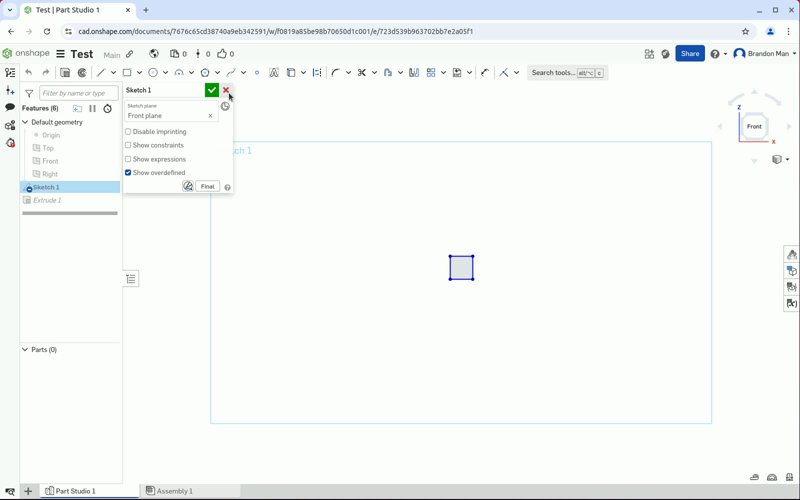
key(shift+s)
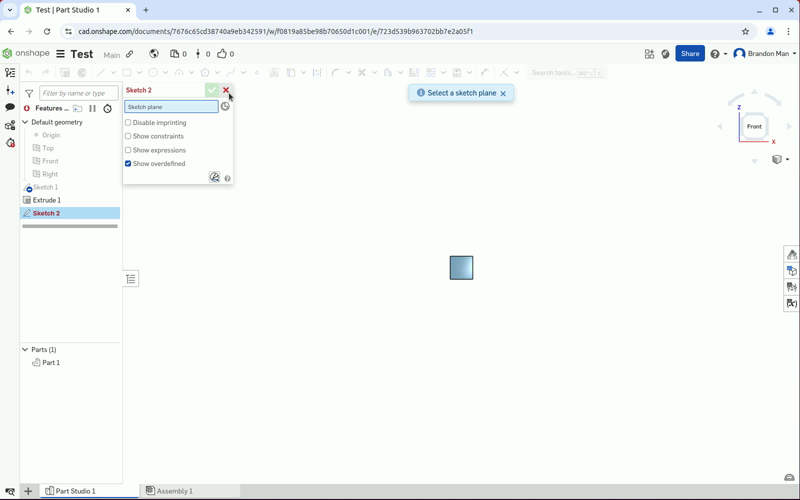
mouse_move(73, 163)
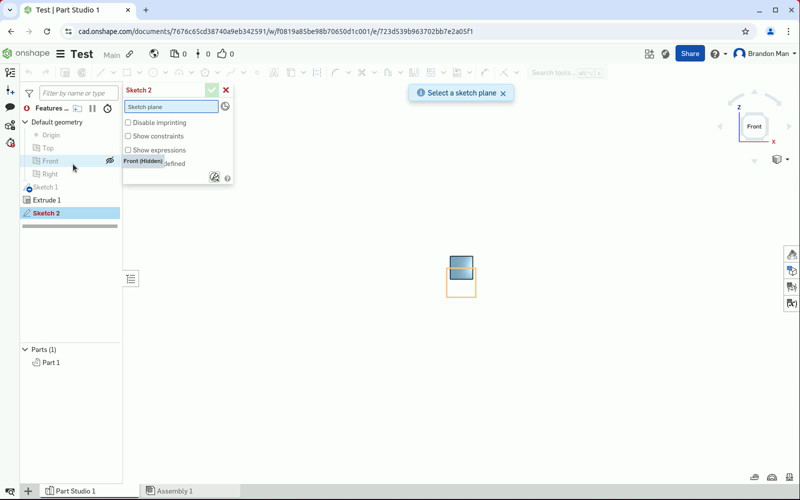
click(73, 163)
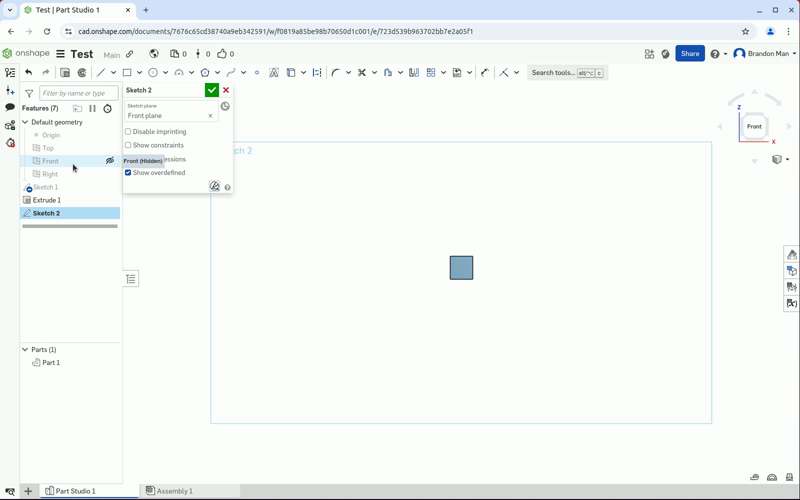
mouse_move(73, 352)
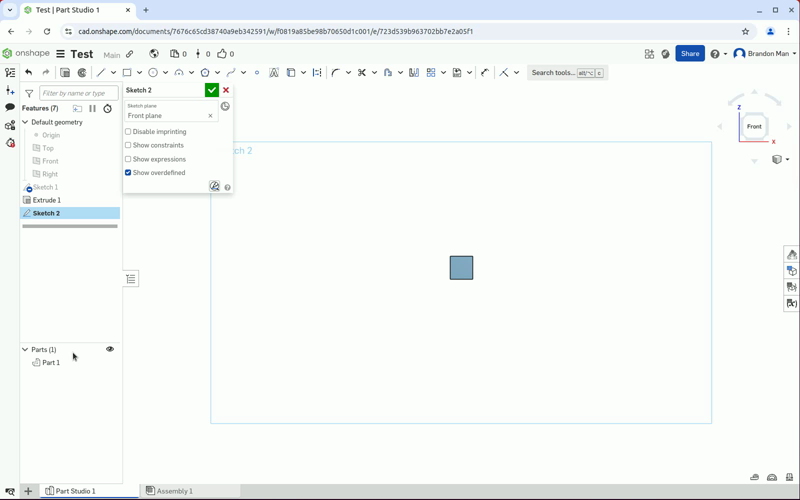
key(y)
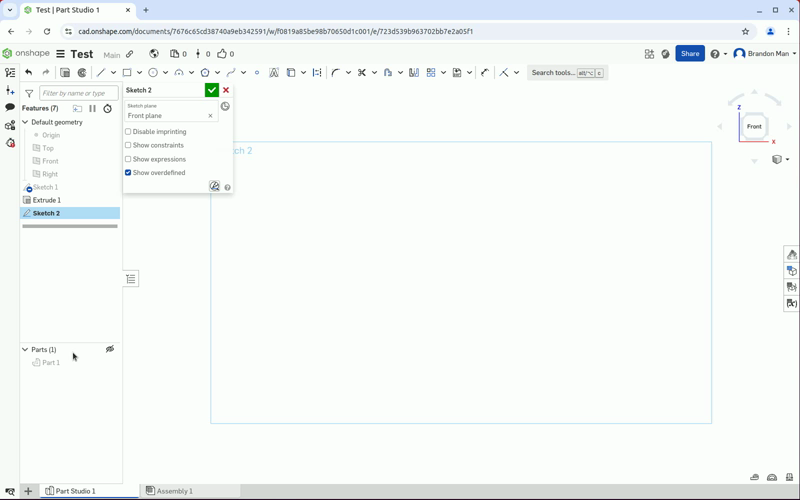
key(l)
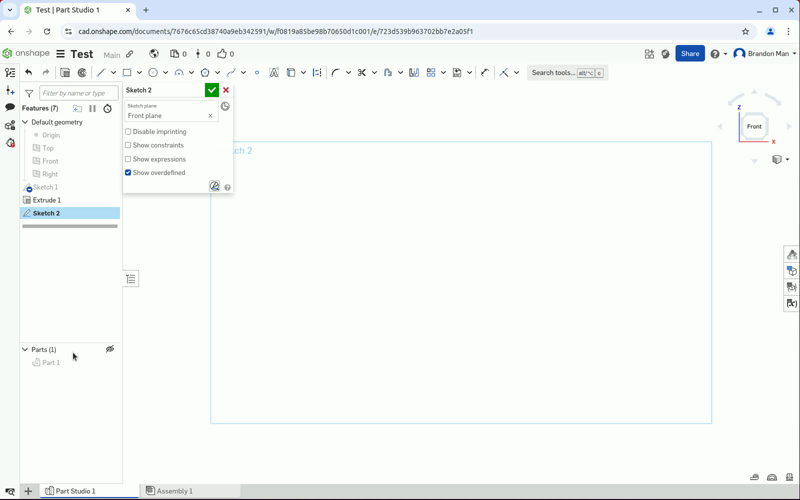
key_down(shift)
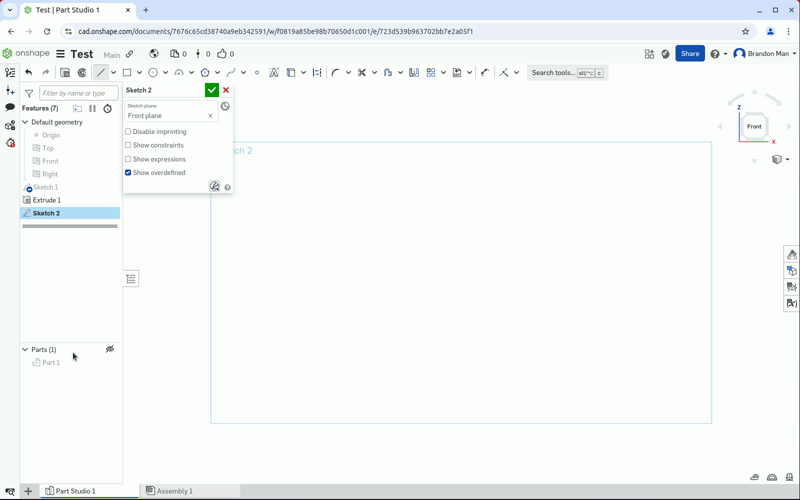
mouse_move(404, 282)
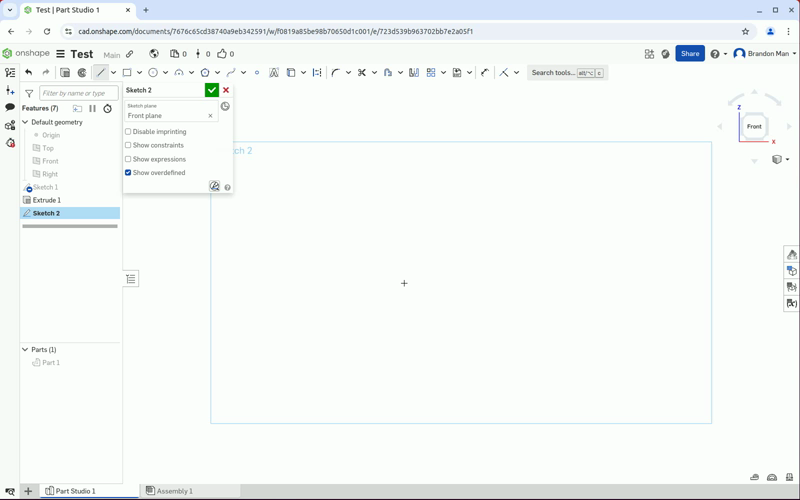
click(404, 282)
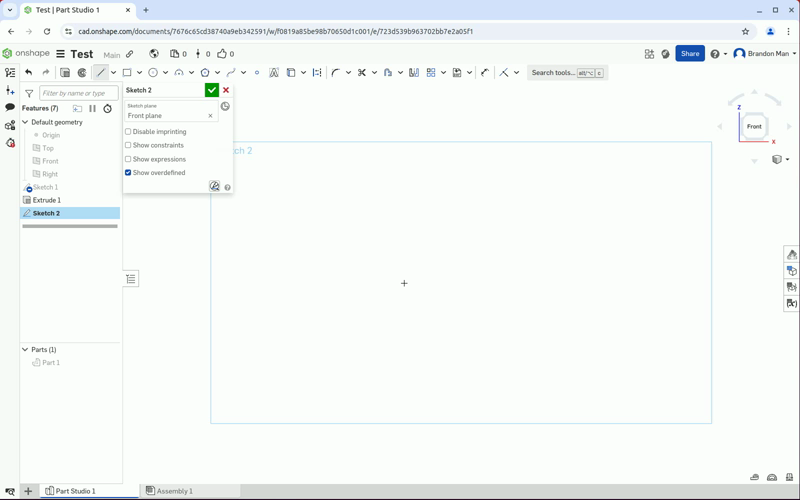
key_up(shift)
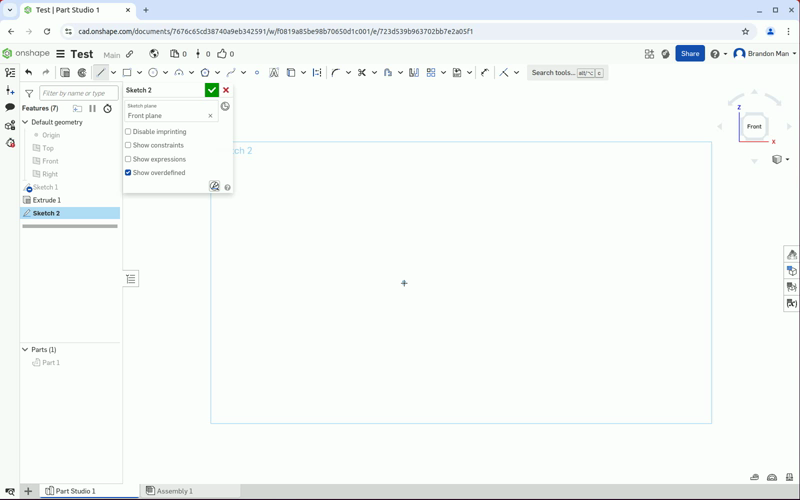
key_down(shift)
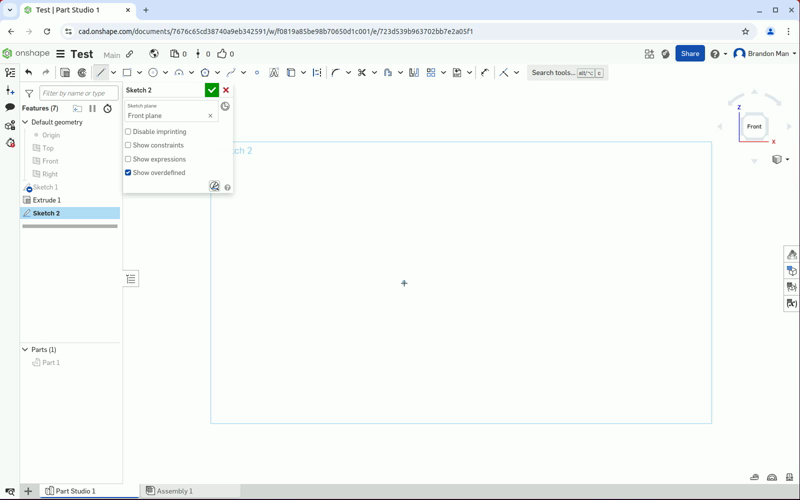
mouse_move(516, 282)
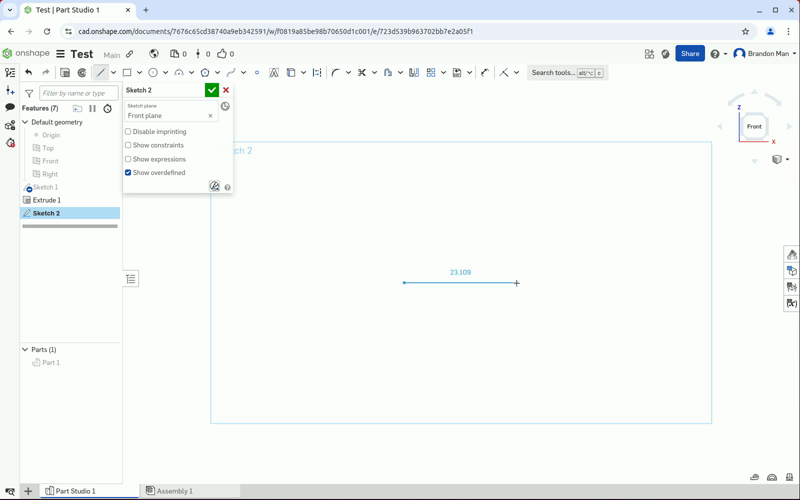
click(516, 282)
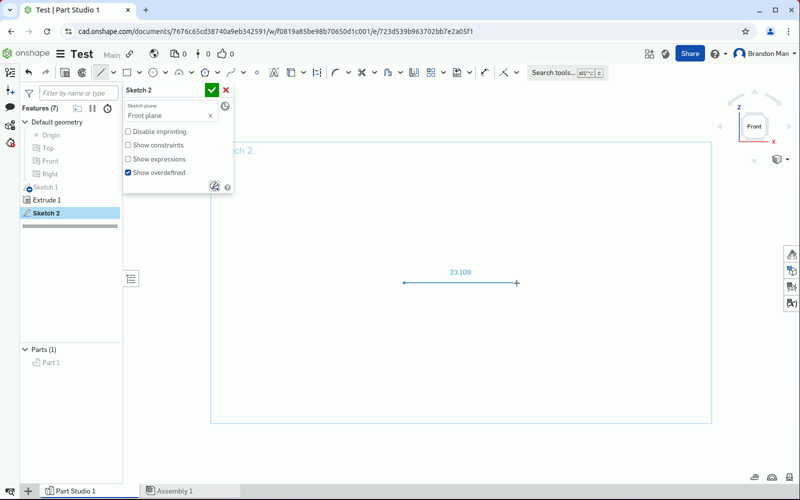
key_up(shift)
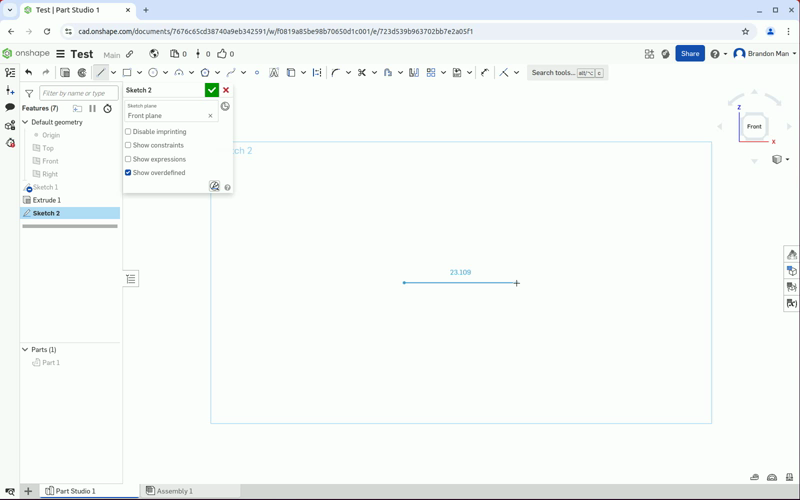
key_down(shift)
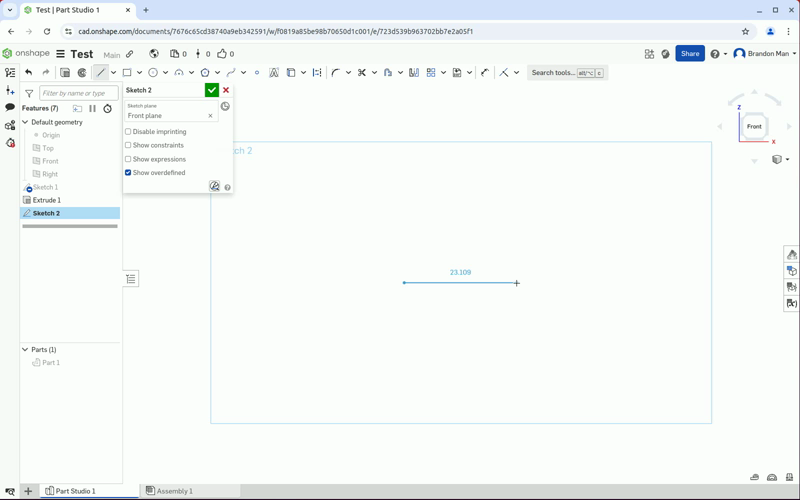
mouse_move(546, 282)
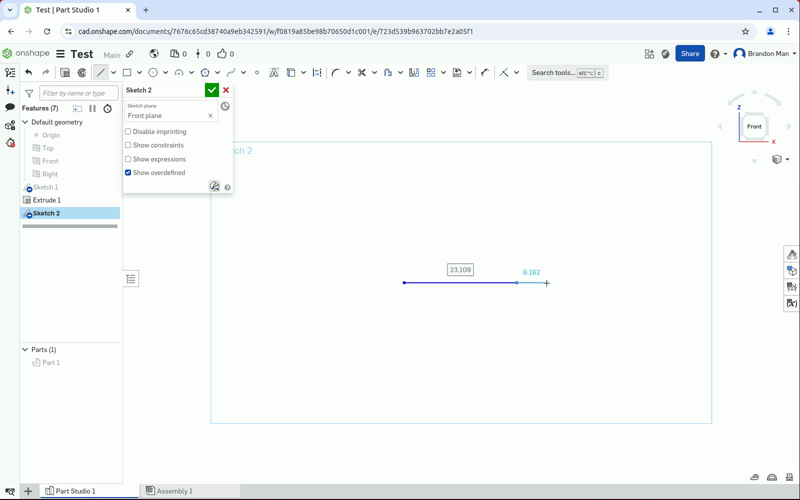
mouse_move(516, 280)
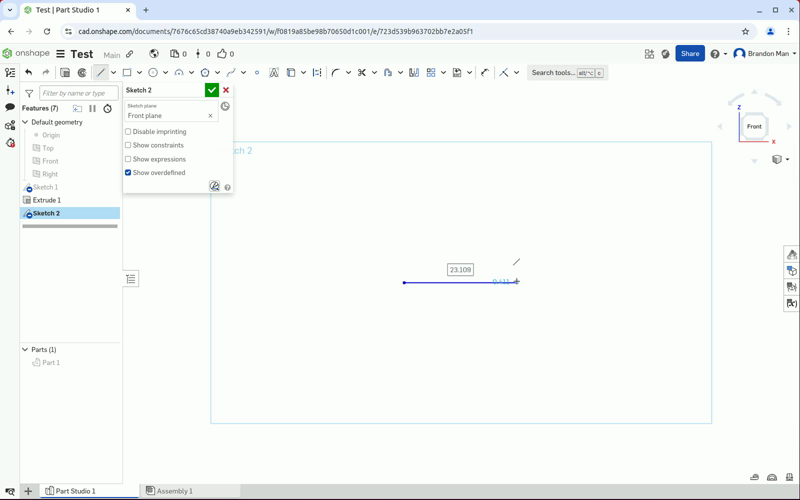
scroll(6)
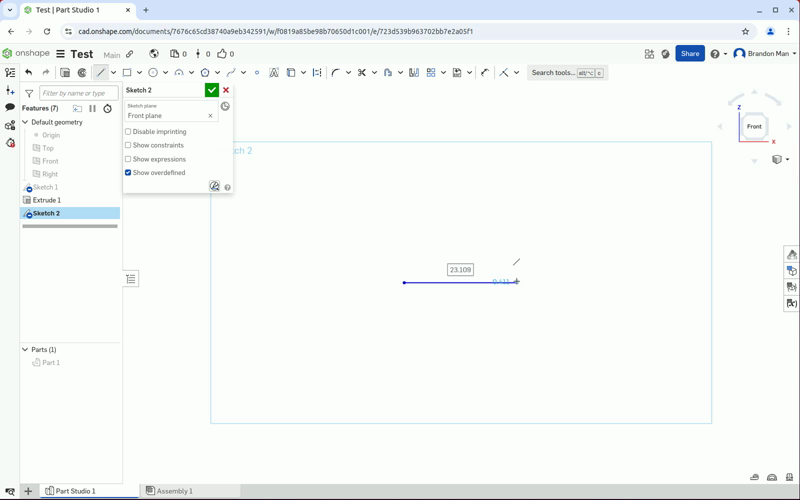
scroll(6)
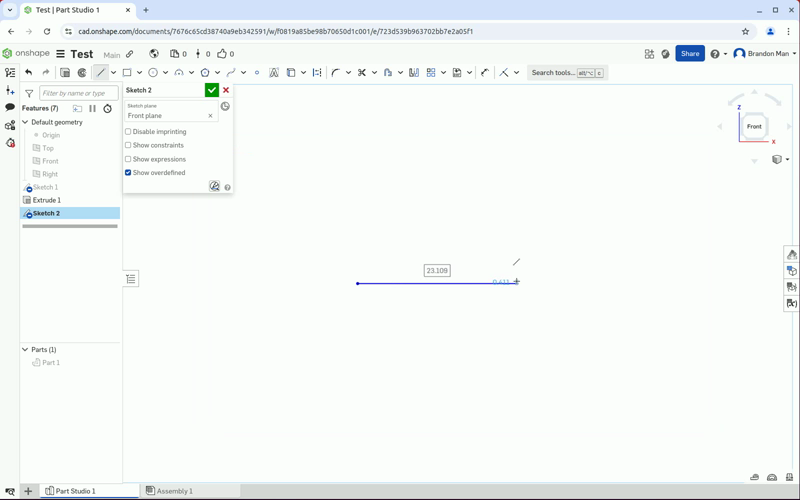
scroll(6)
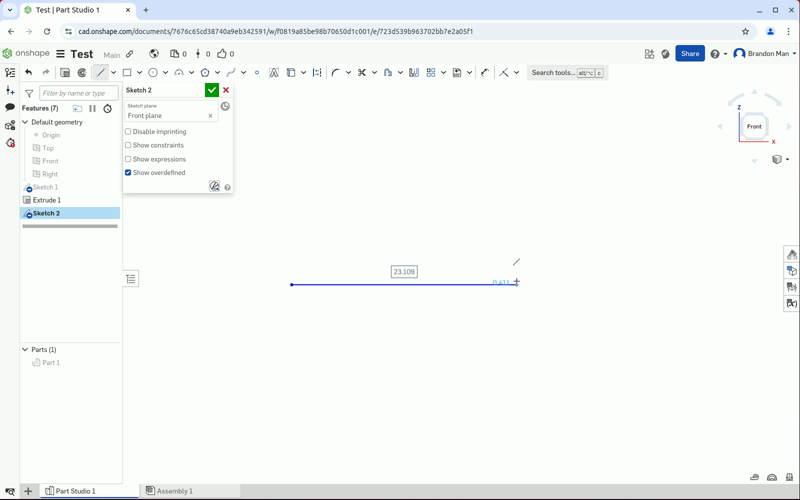
scroll(6)
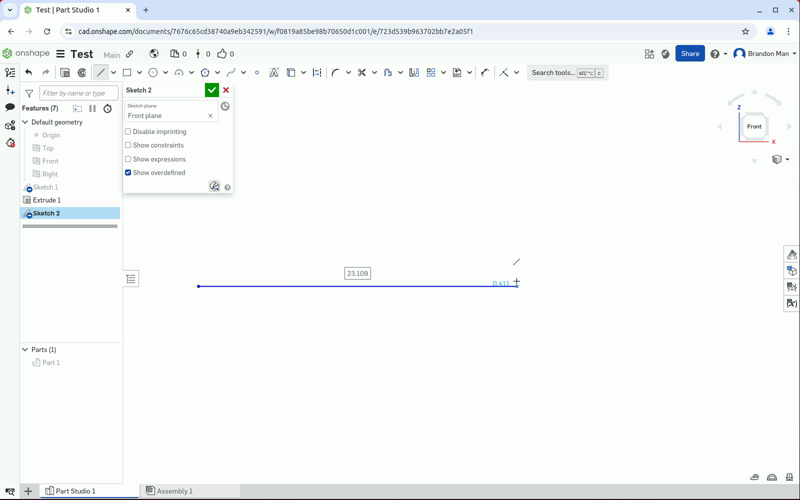
scroll(6)
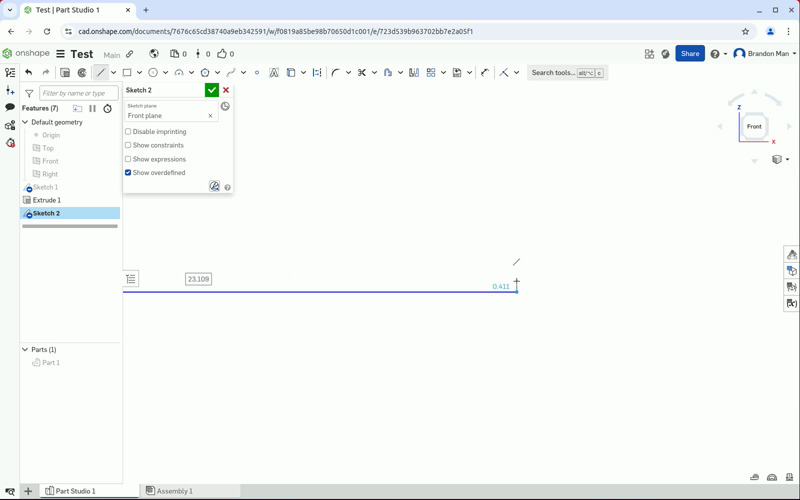
scroll(6)
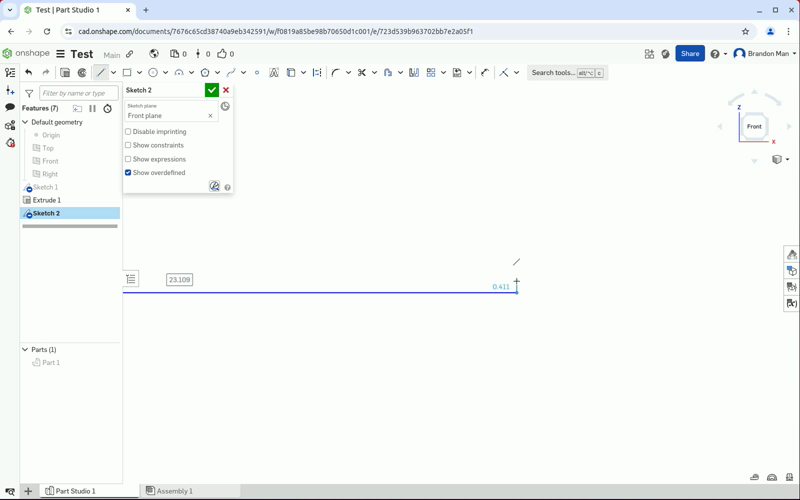
scroll(6)
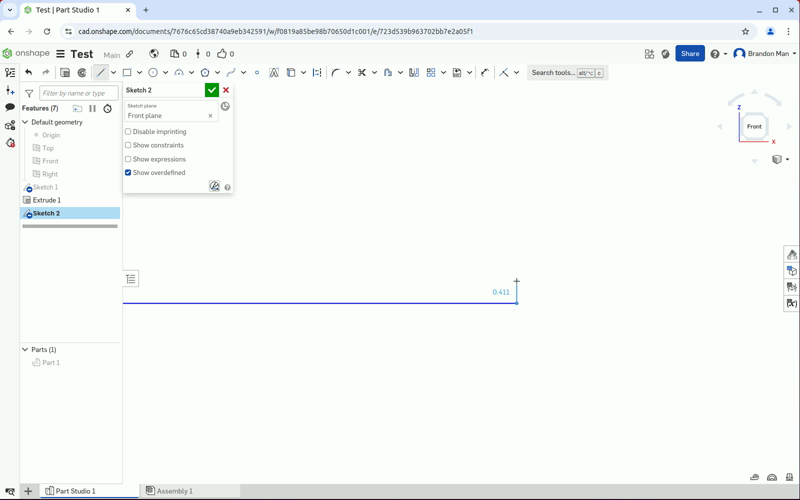
click(516, 280)
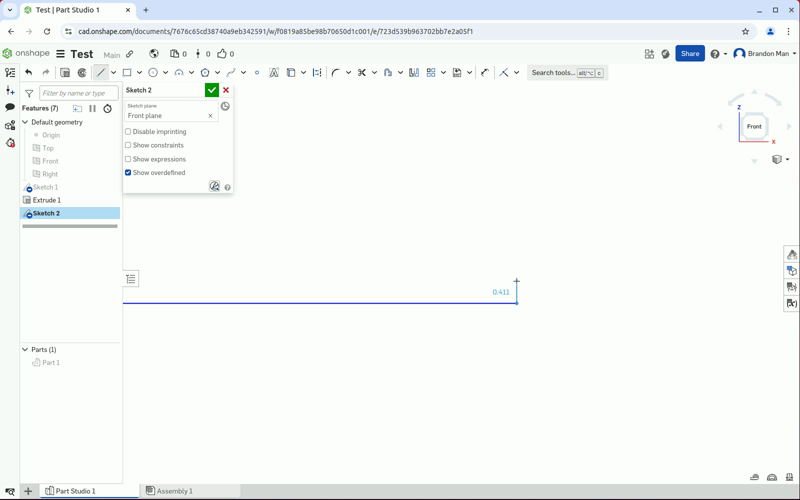
scroll(-6)
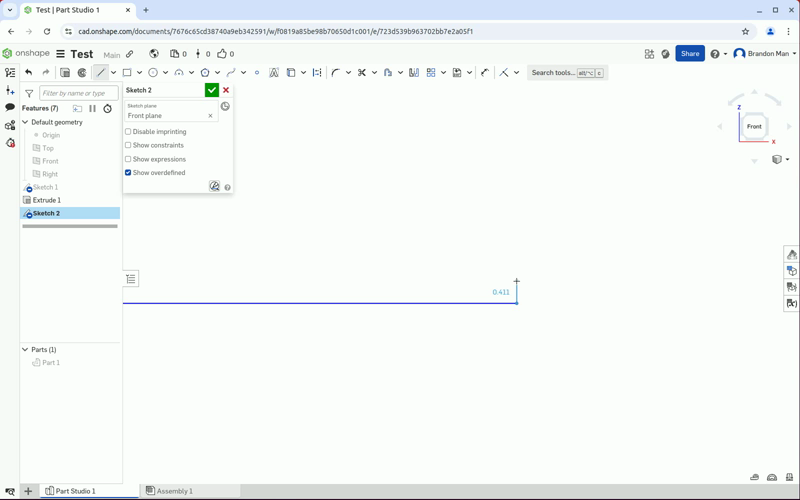
scroll(-6)
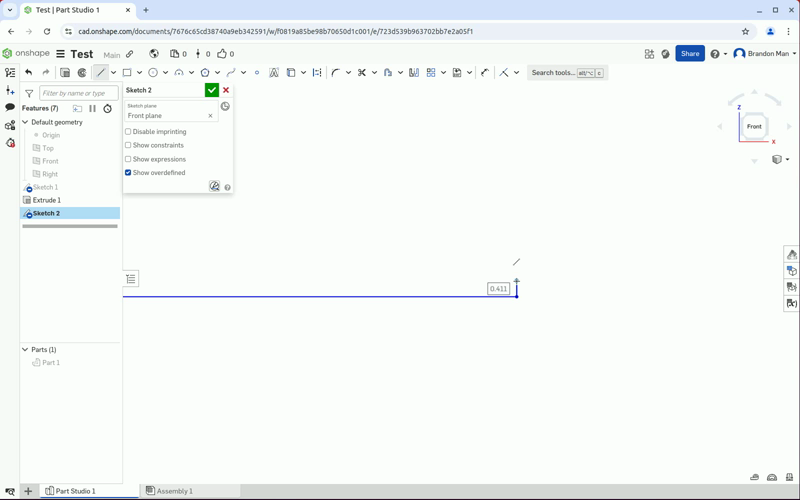
scroll(-6)
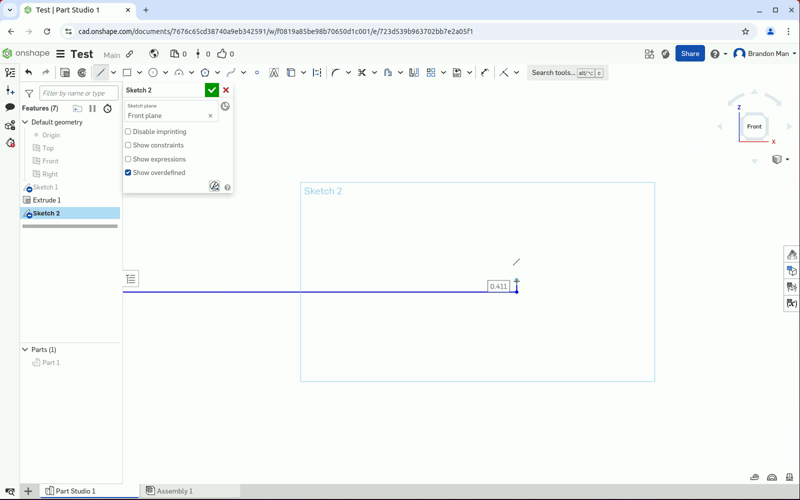
scroll(-6)
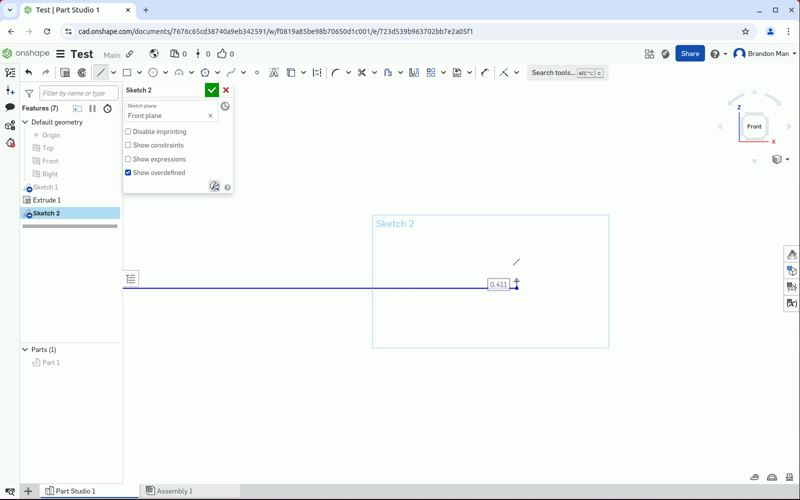
scroll(-6)
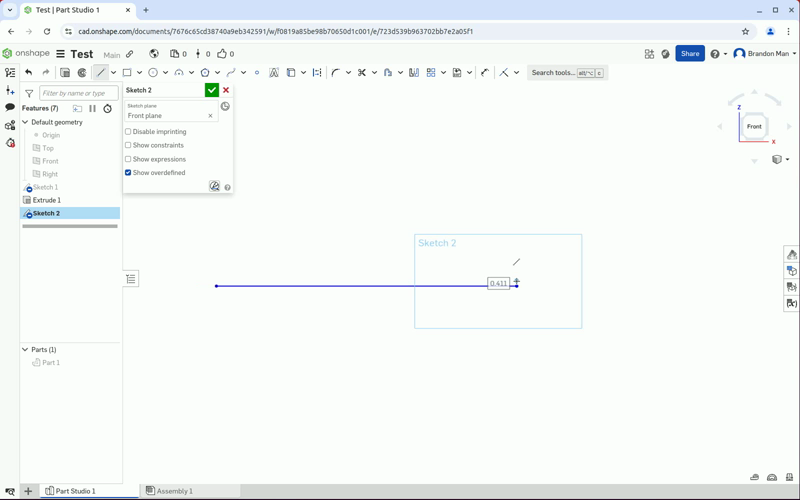
scroll(-6)
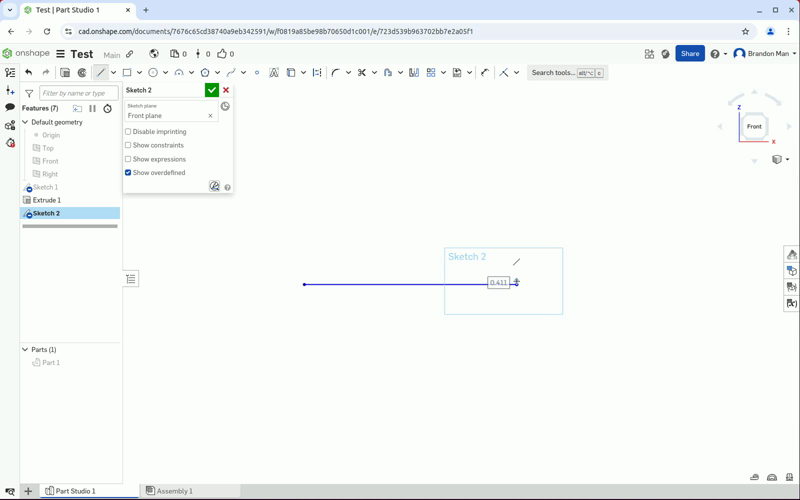
scroll(-6)
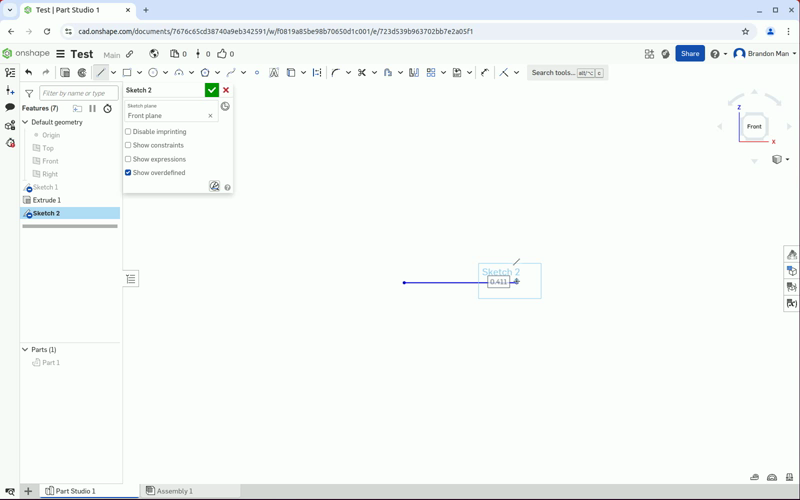
key_up(shift)
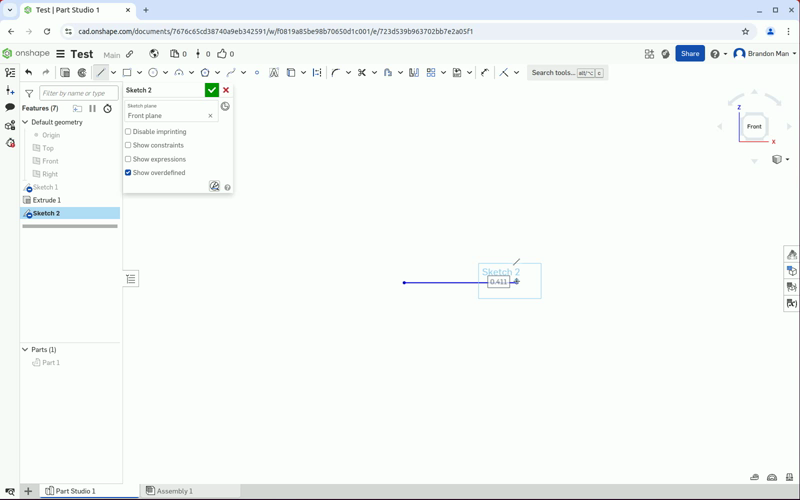
key_down(shift)
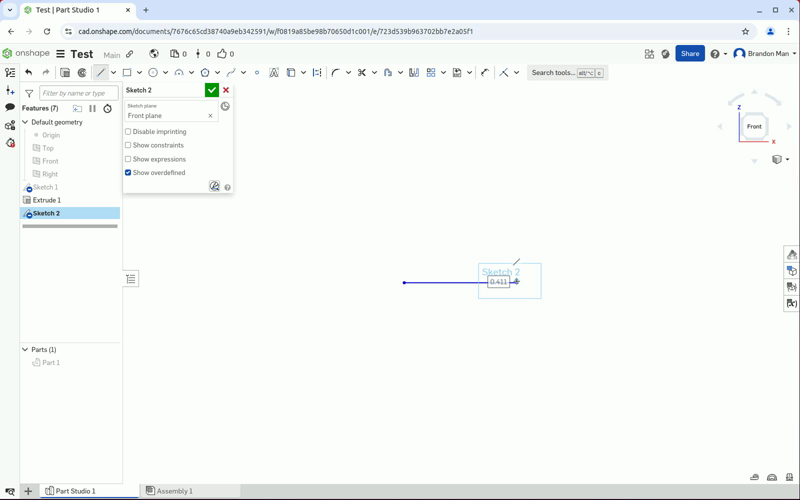
mouse_move(546, 280)
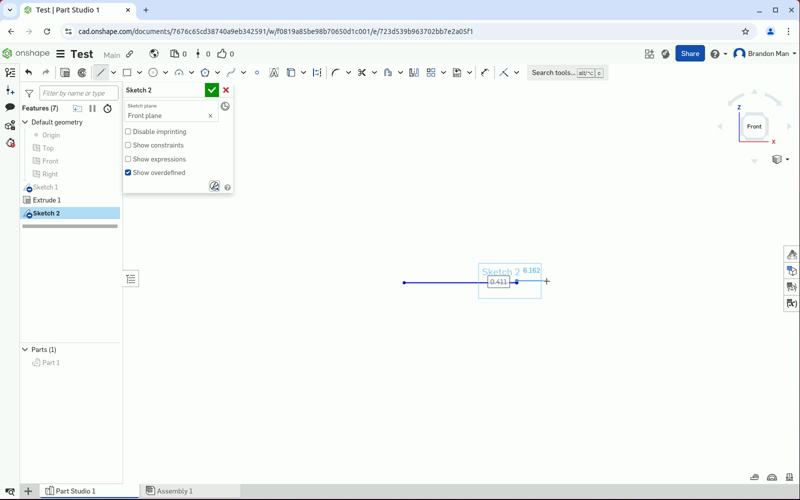
mouse_move(516, 279)
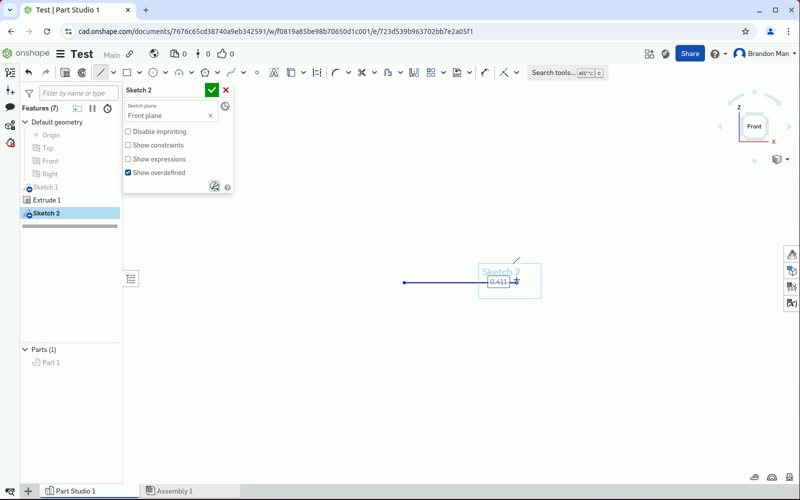
scroll(6)
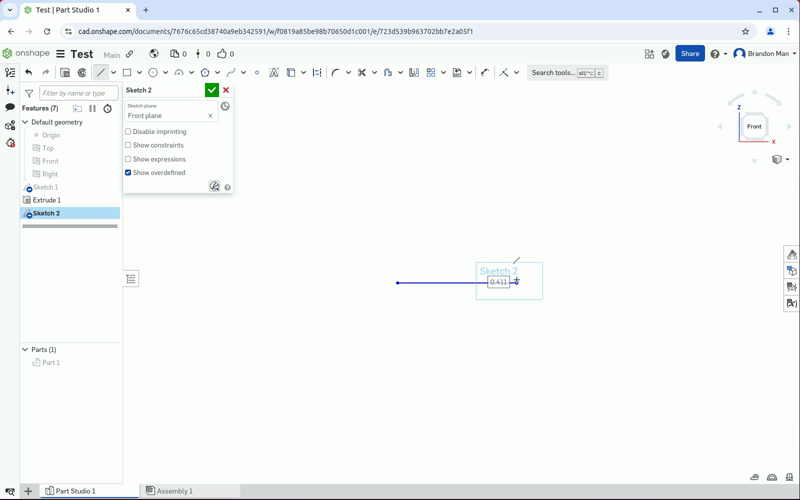
scroll(6)
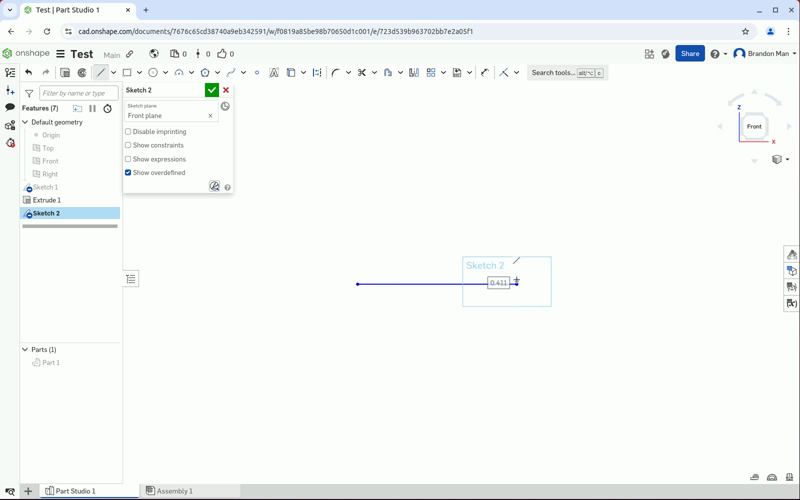
scroll(6)
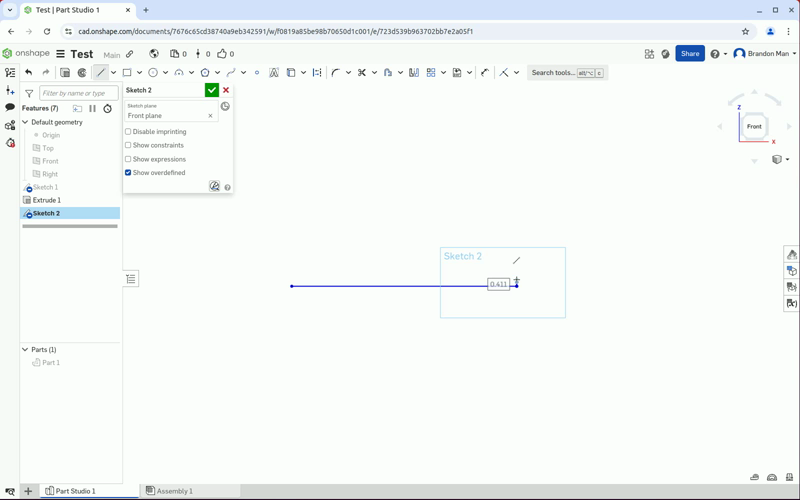
scroll(6)
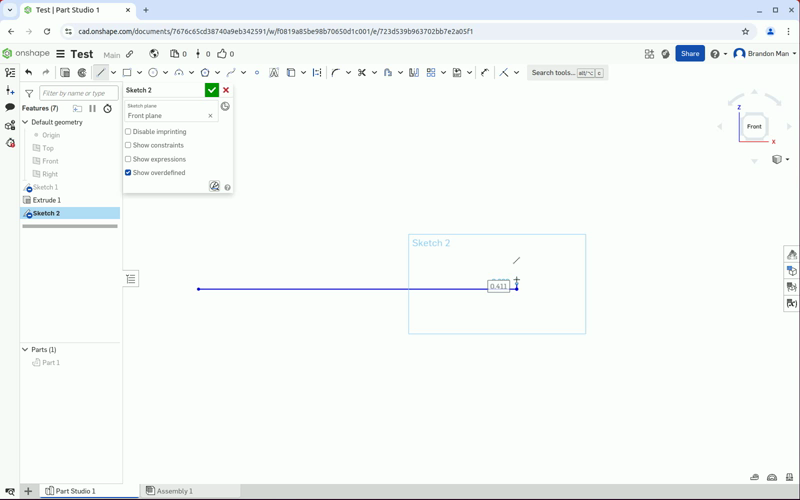
scroll(6)
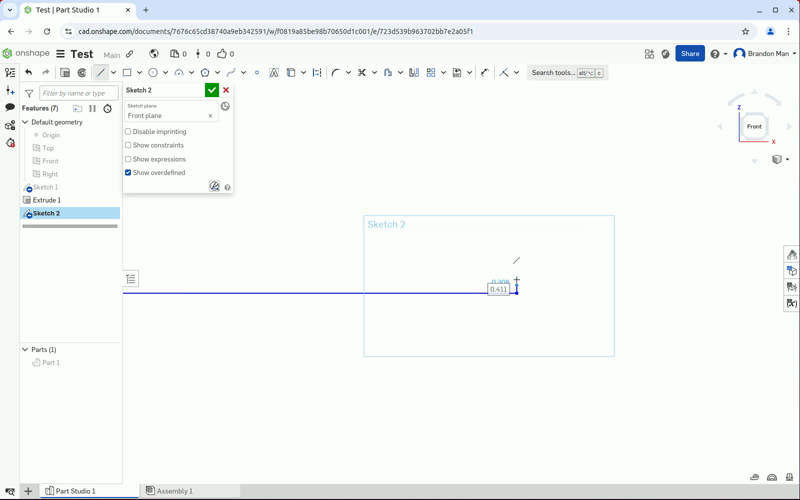
scroll(6)
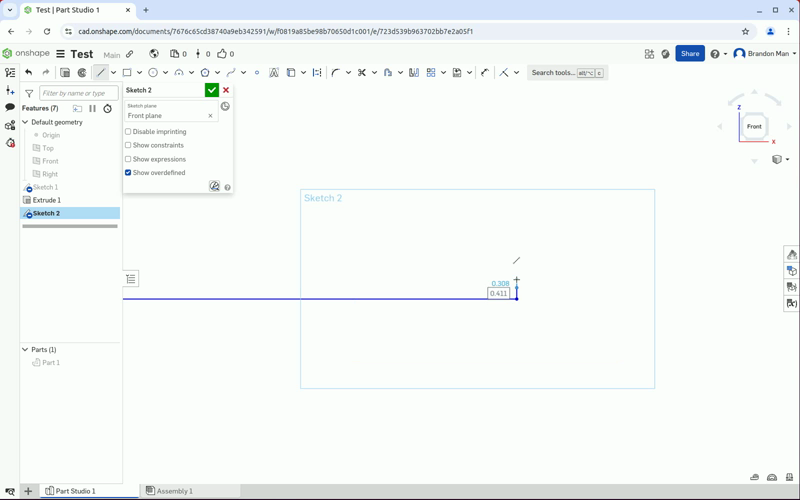
scroll(6)
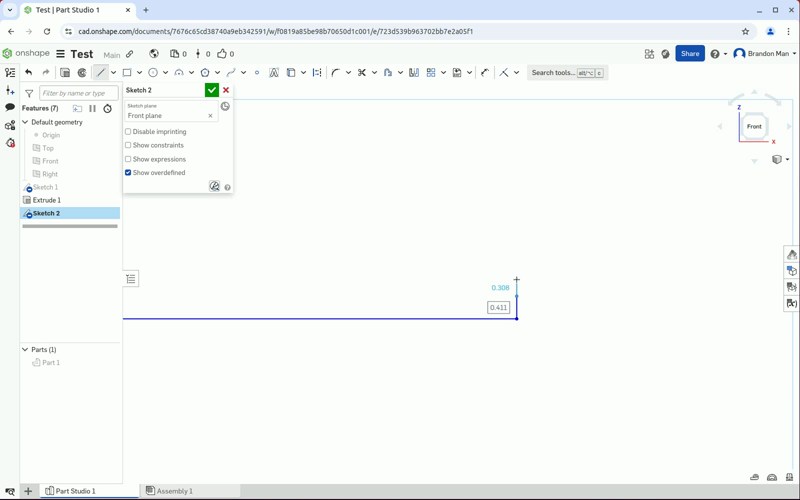
click(516, 279)
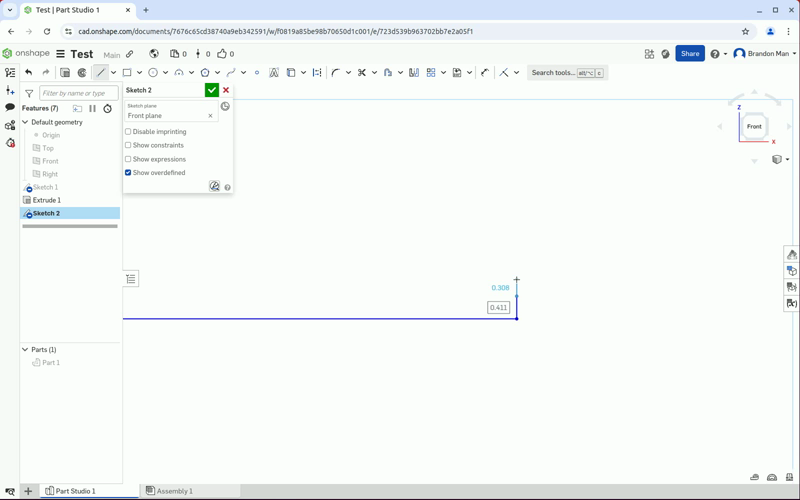
scroll(-6)
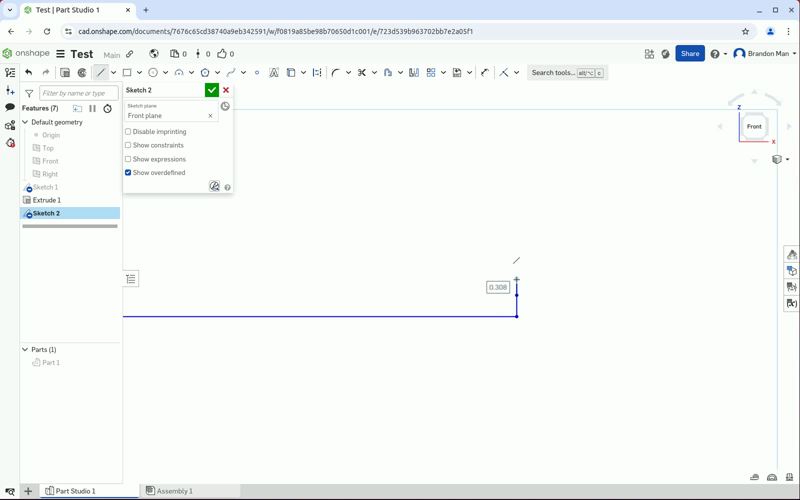
scroll(-6)
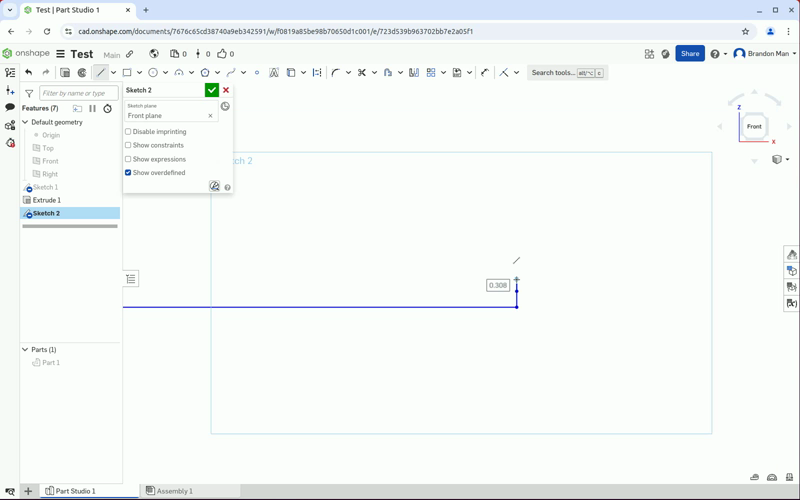
scroll(-6)
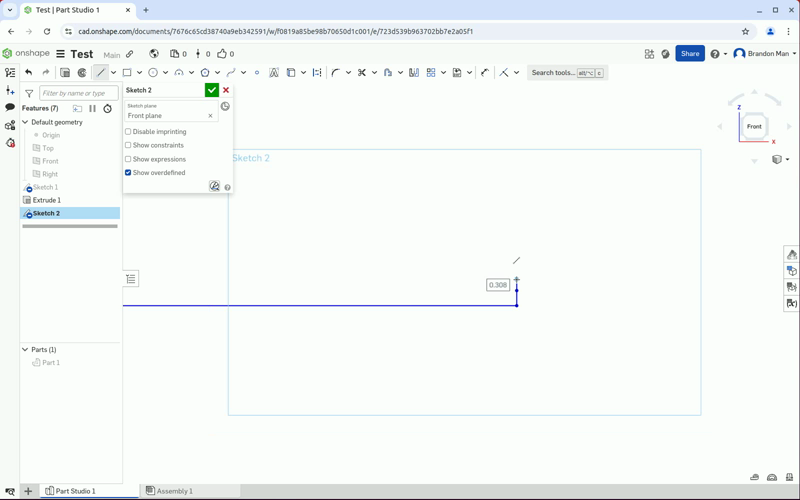
scroll(-6)
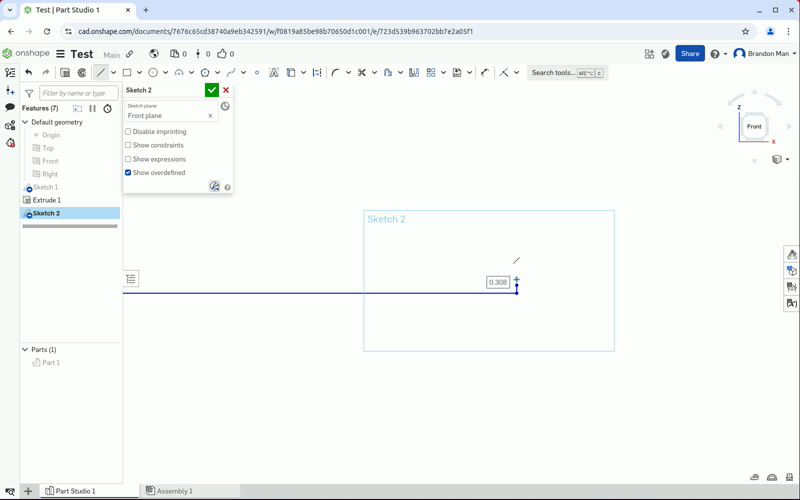
scroll(-6)
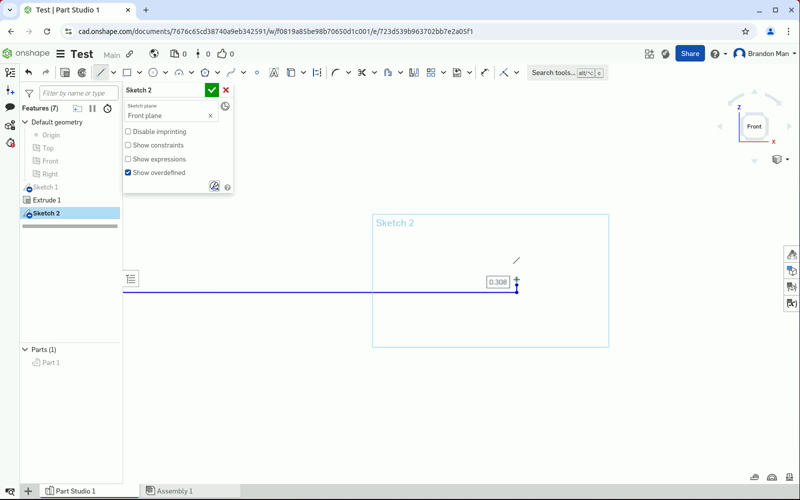
scroll(-6)
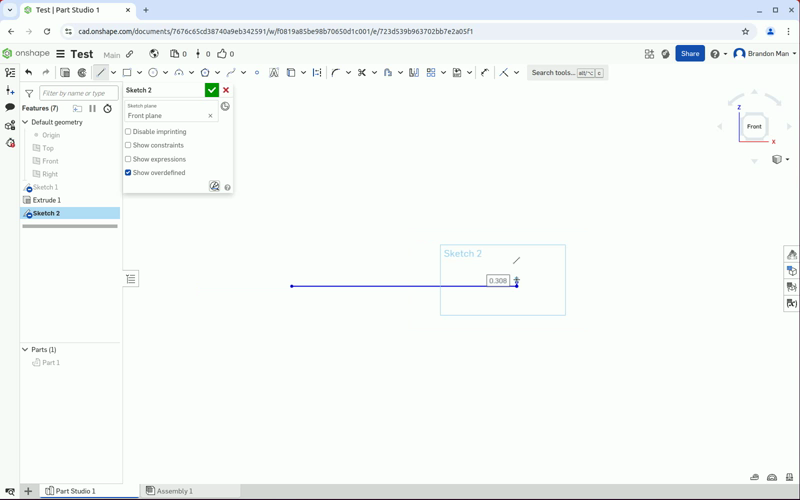
scroll(-6)
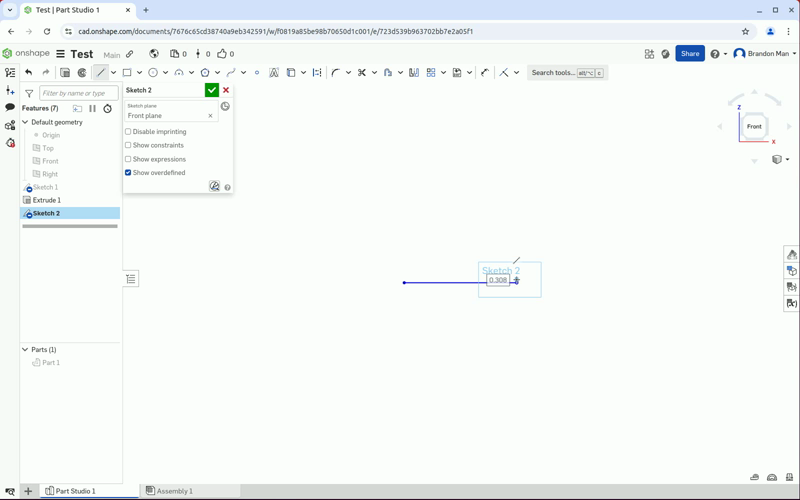
key_up(shift)
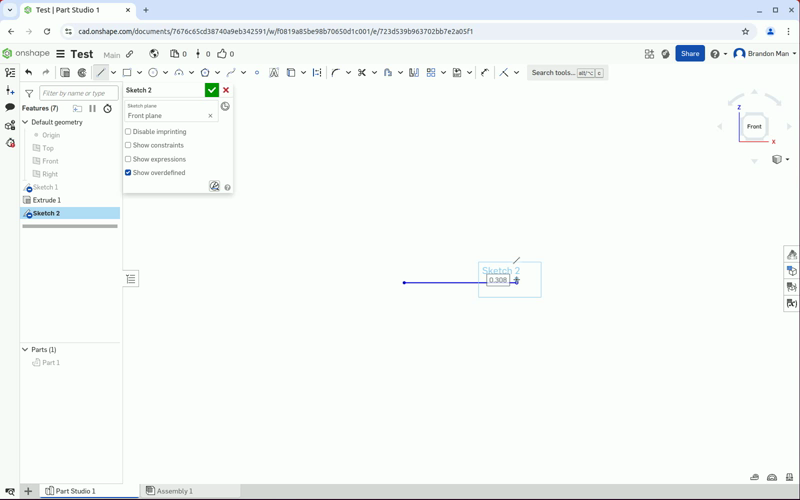
key_down(shift)
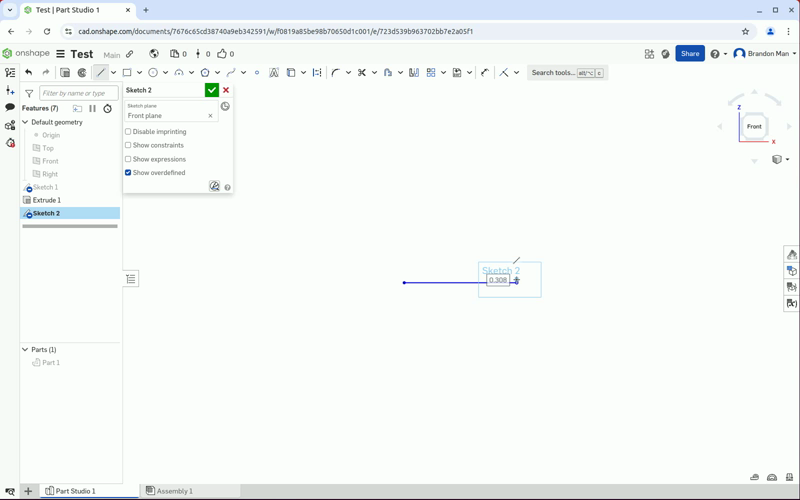
mouse_move(546, 279)
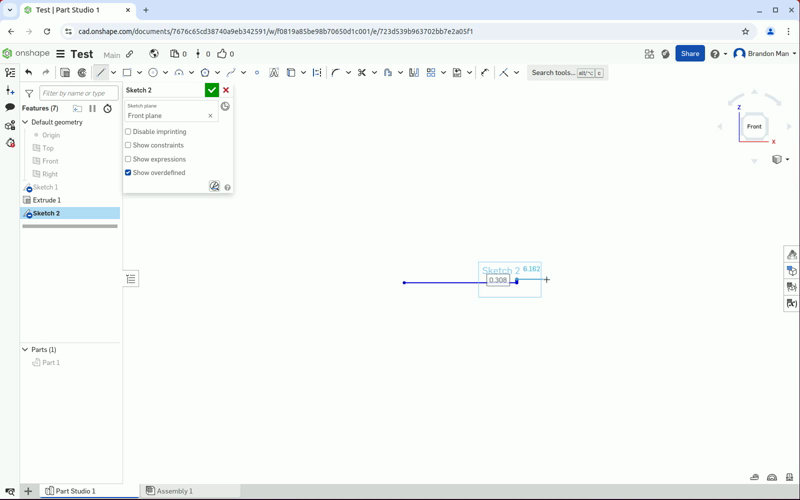
mouse_move(470, 279)
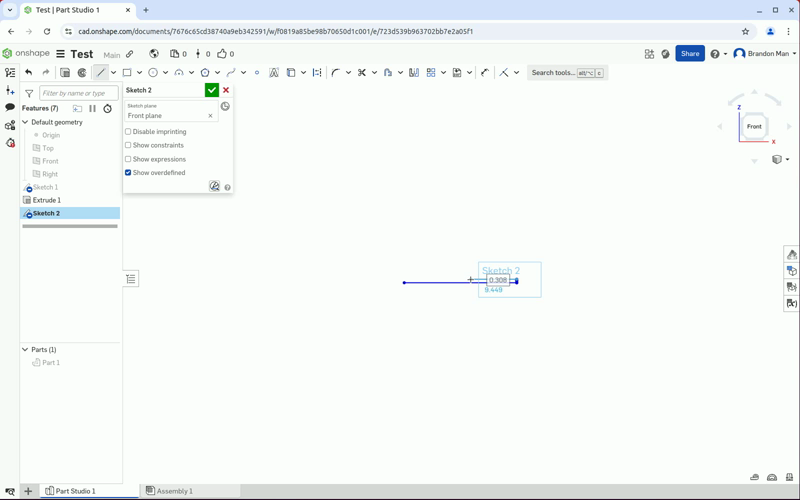
click(470, 279)
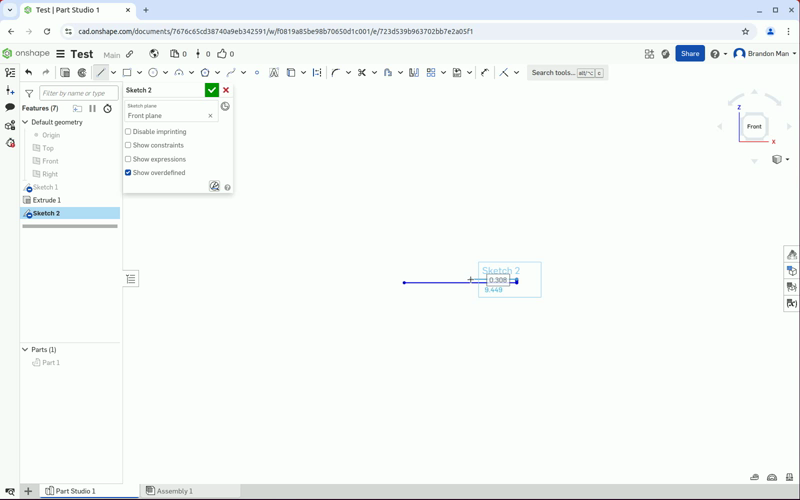
key_up(shift)
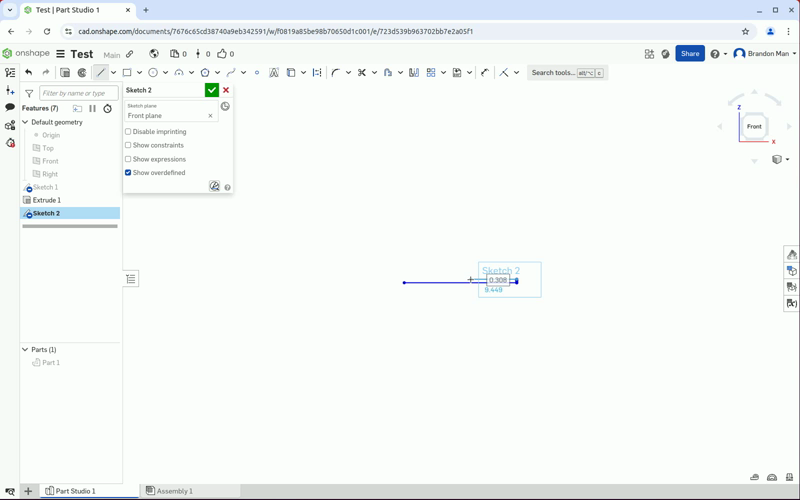
key_down(shift)
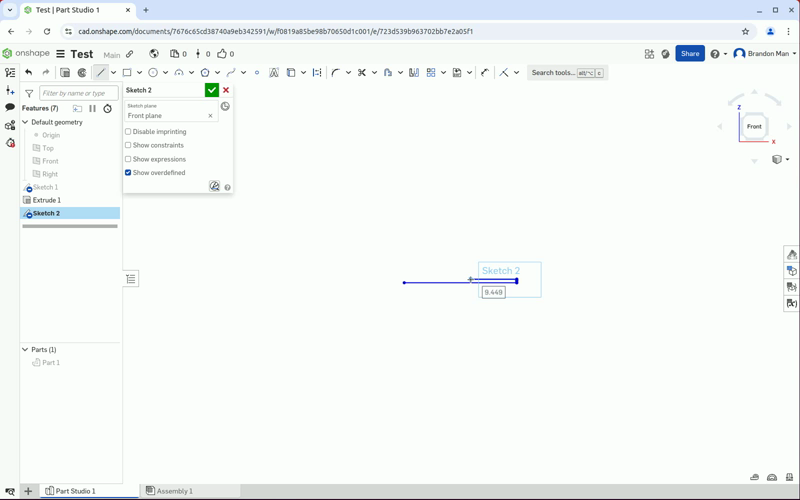
mouse_move(501, 279)
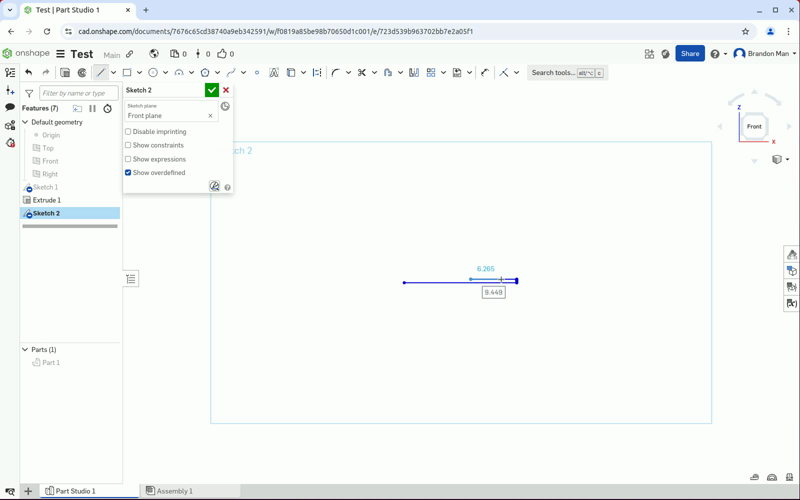
mouse_move(449, 279)
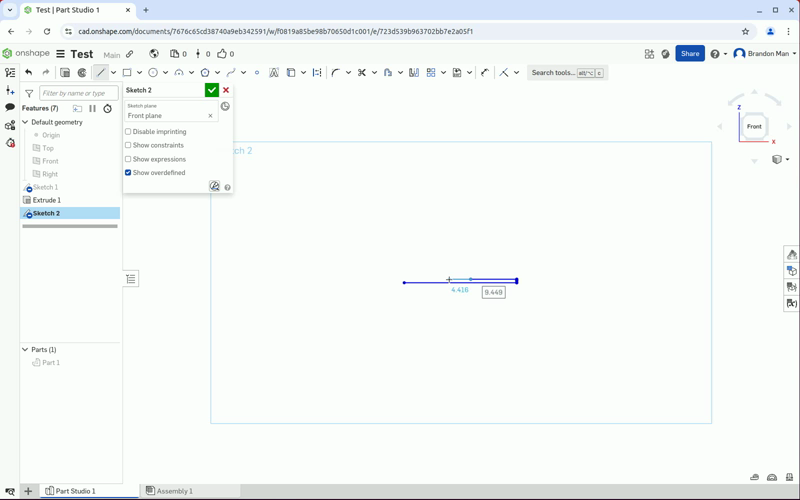
click(449, 279)
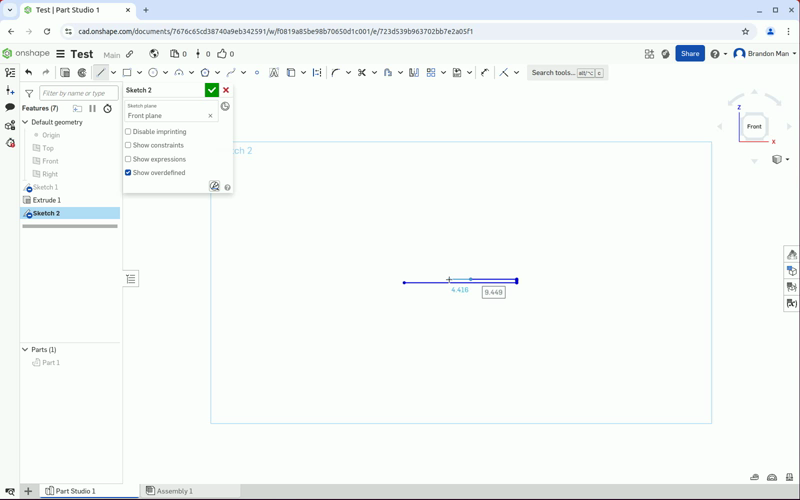
key_up(shift)
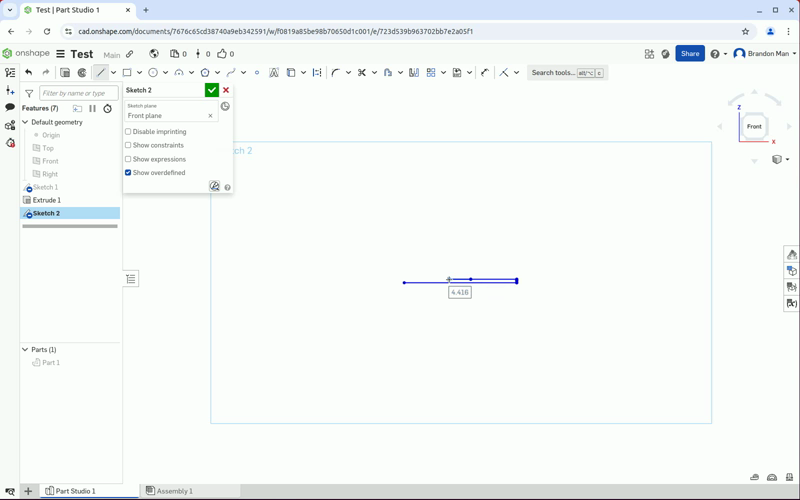
key_down(shift)
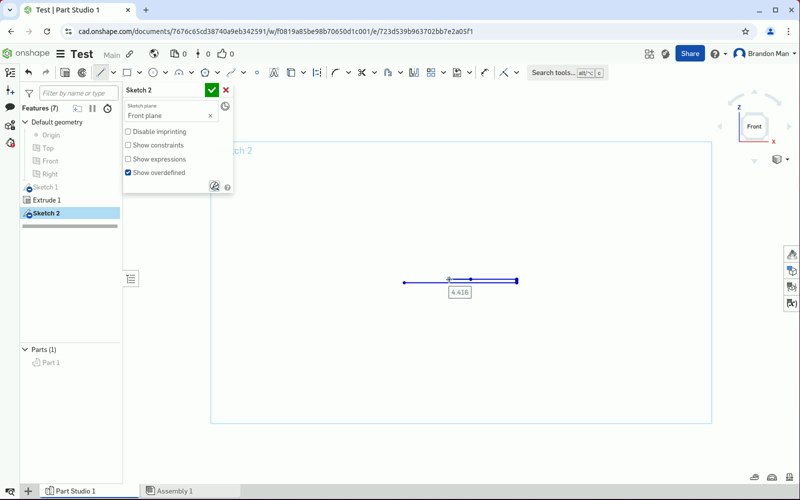
mouse_move(479, 279)
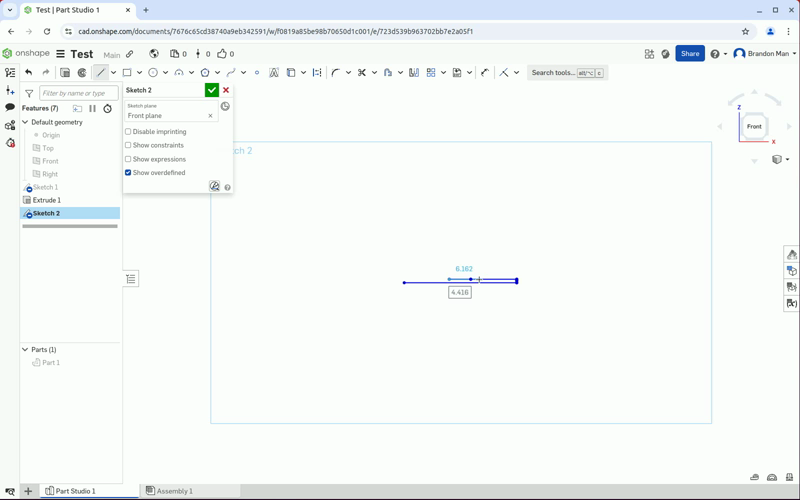
mouse_move(404, 279)
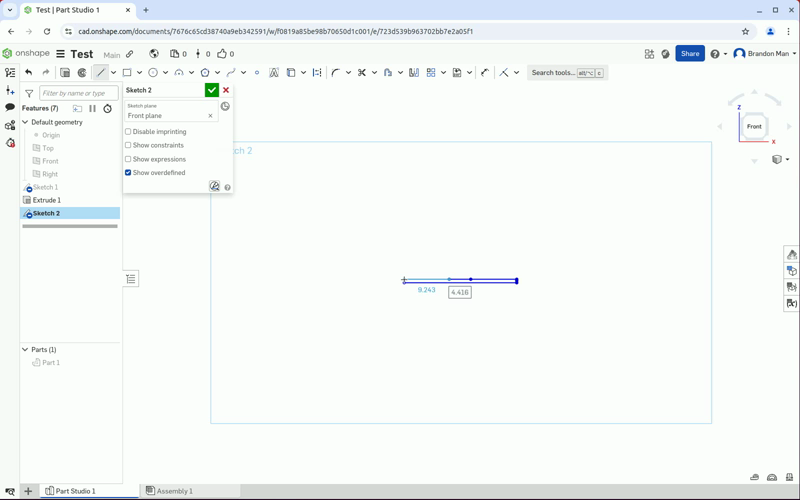
scroll(6)
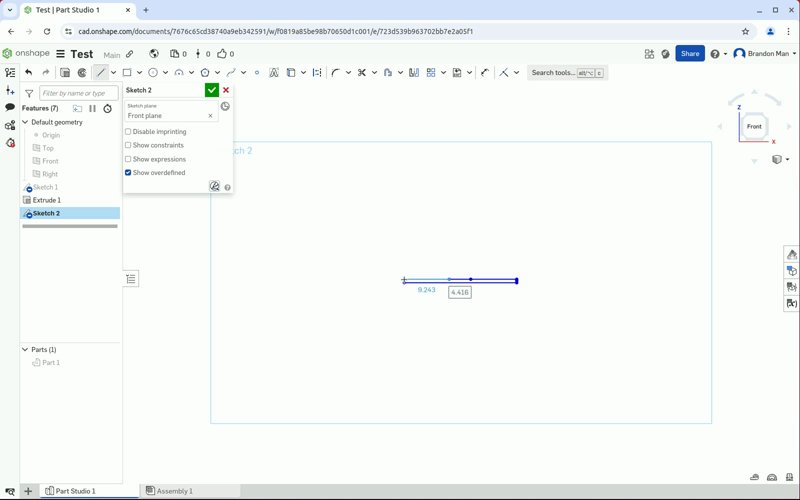
scroll(6)
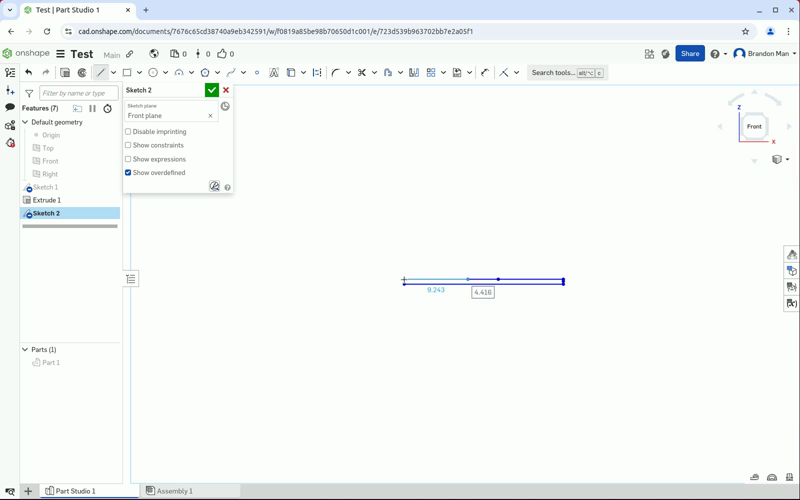
scroll(6)
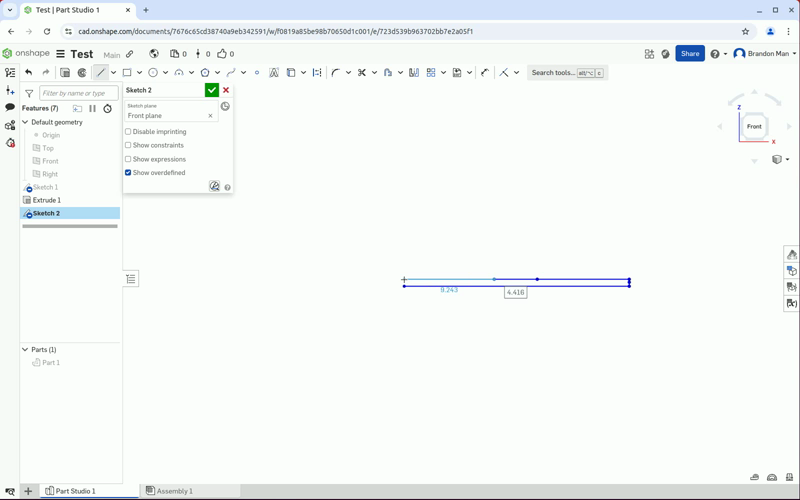
scroll(6)
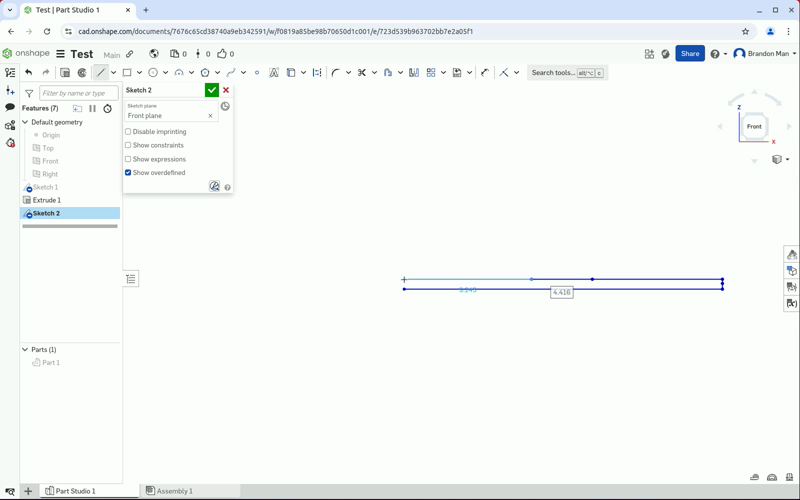
scroll(6)
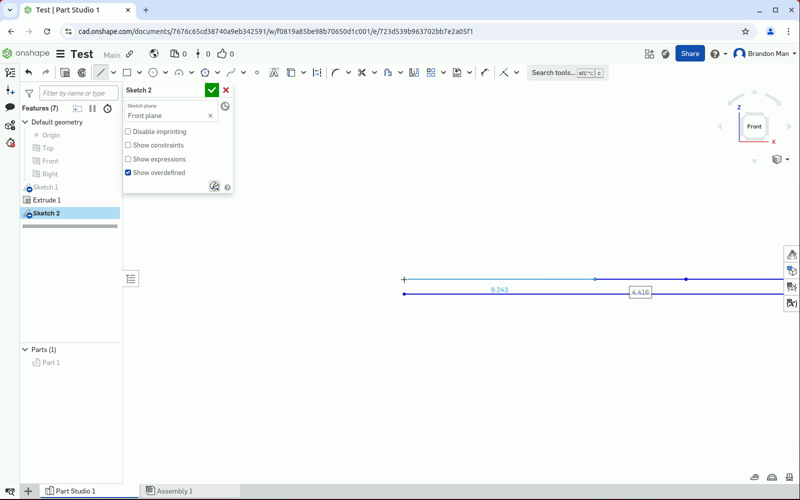
scroll(6)
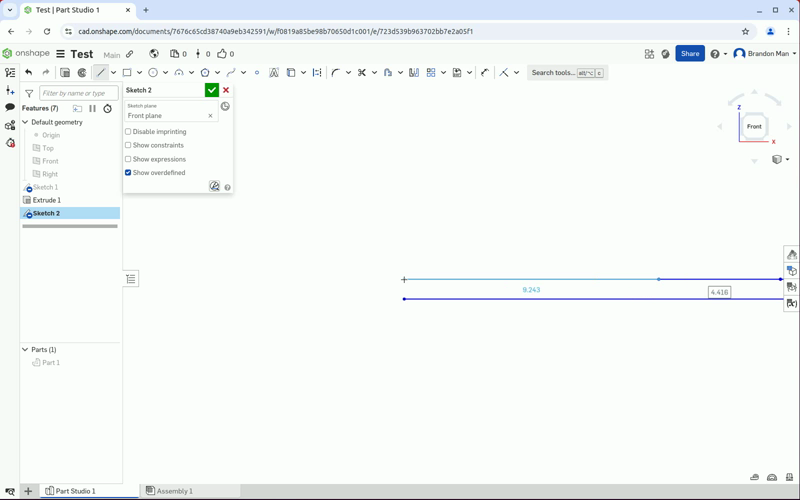
scroll(6)
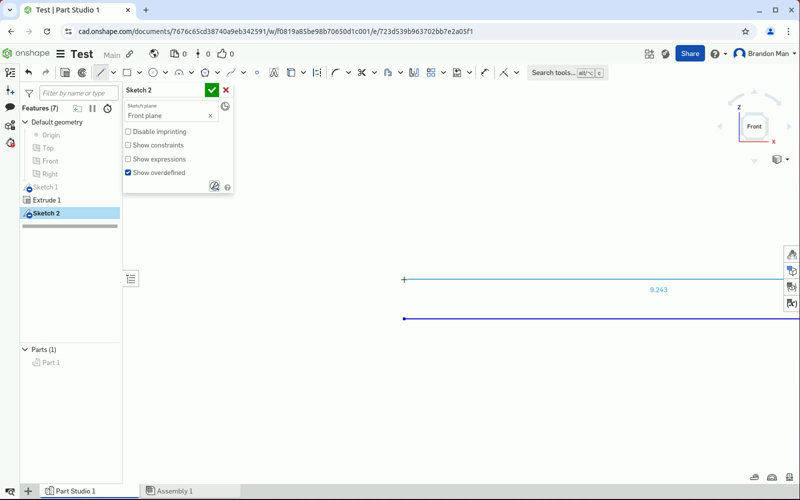
click(404, 279)
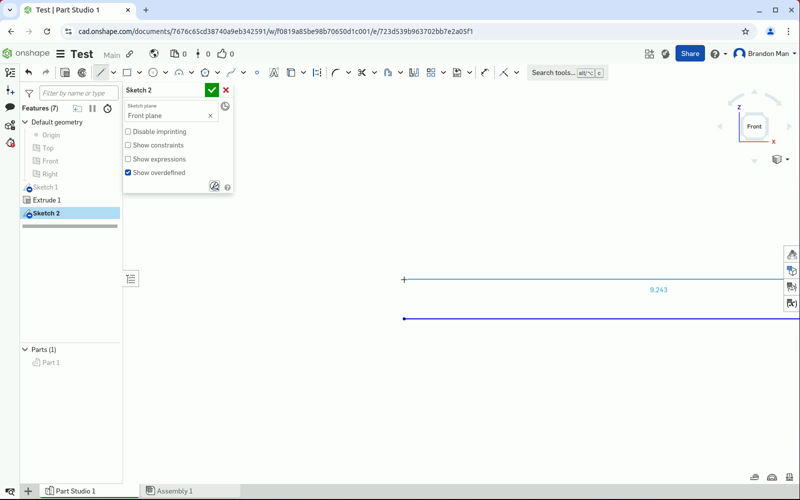
scroll(-6)
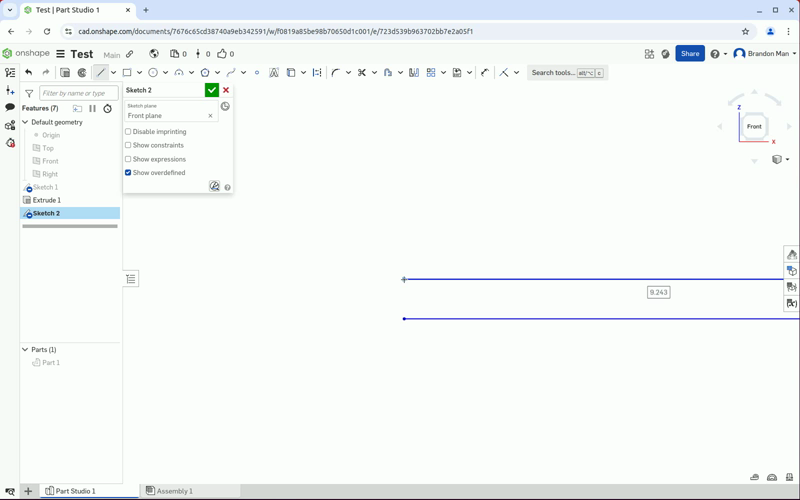
scroll(-6)
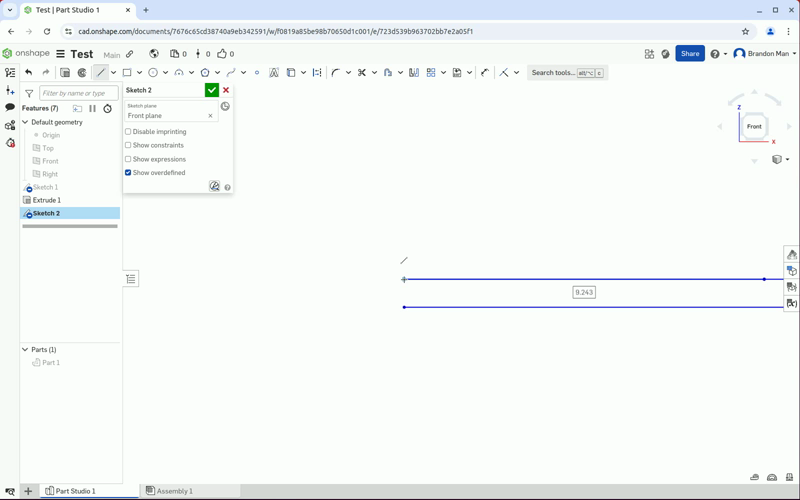
scroll(-6)
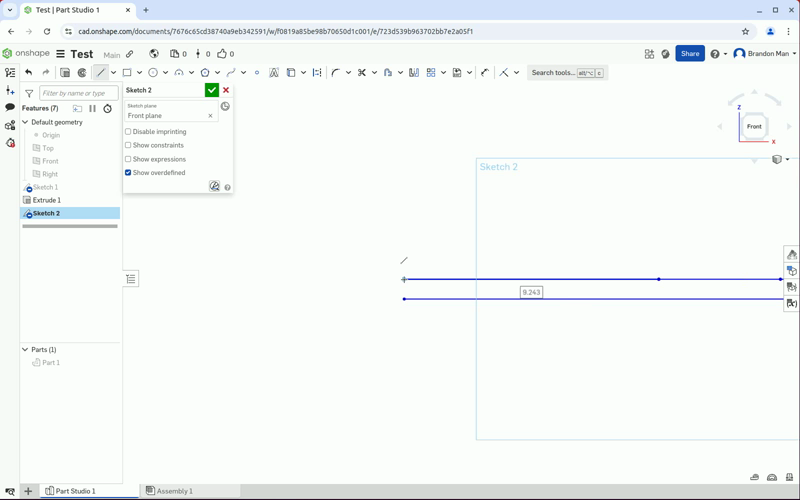
scroll(-6)
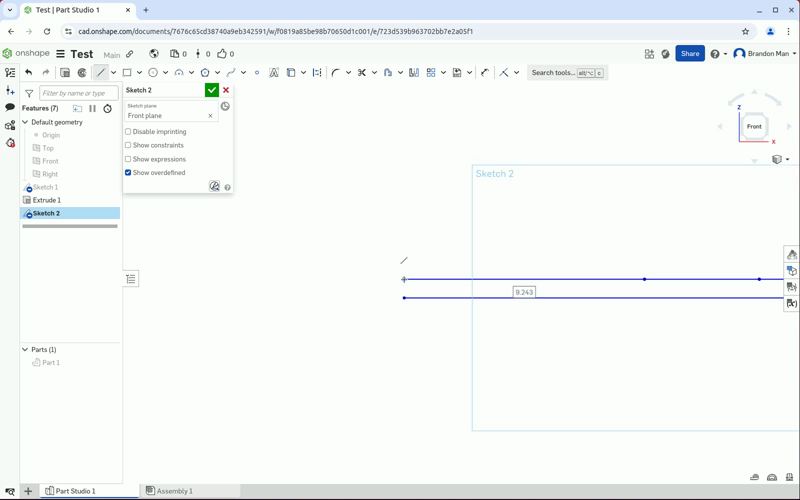
scroll(-6)
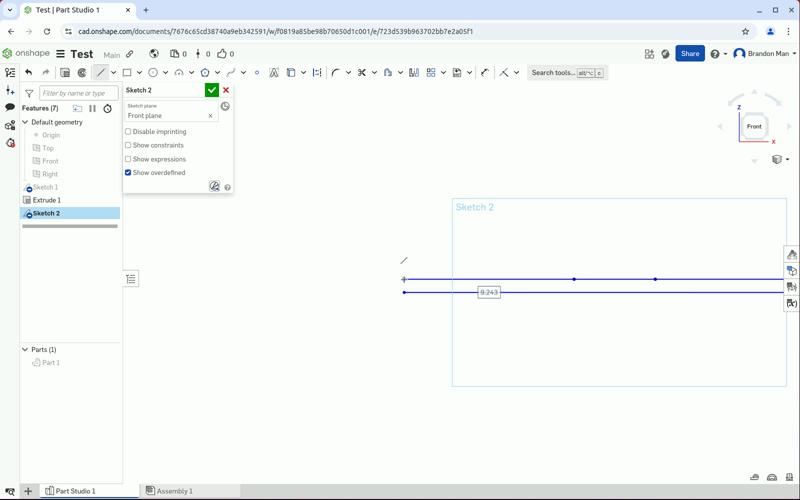
scroll(-6)
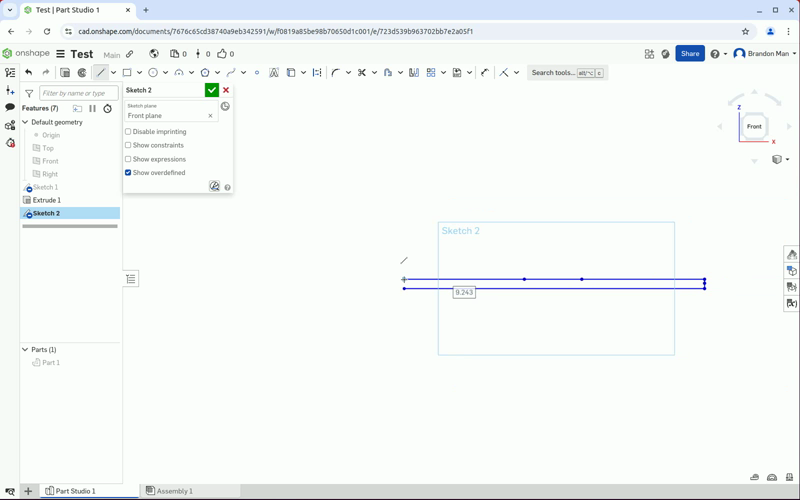
scroll(-6)
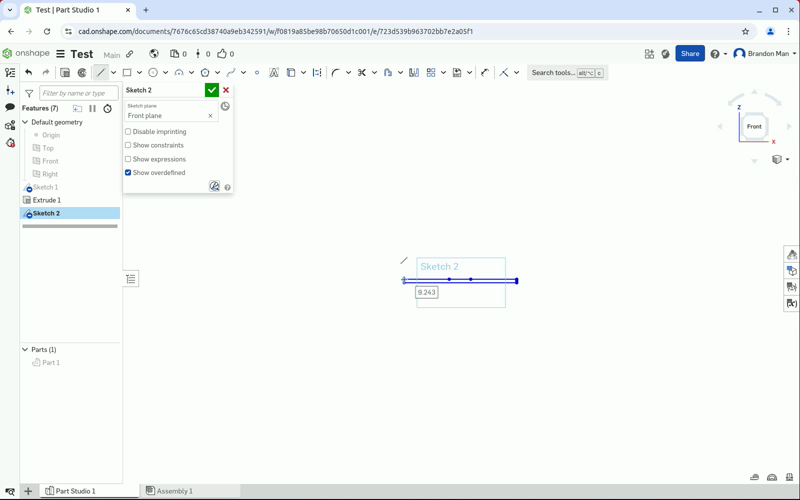
key_up(shift)
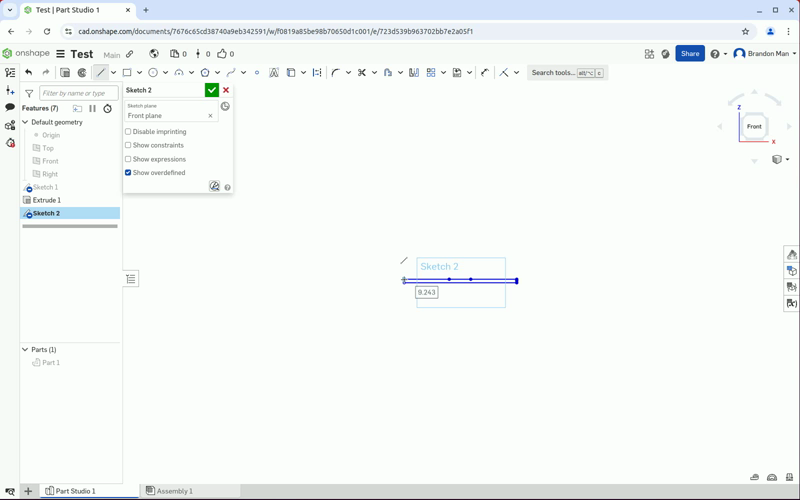
mouse_move(434, 279)
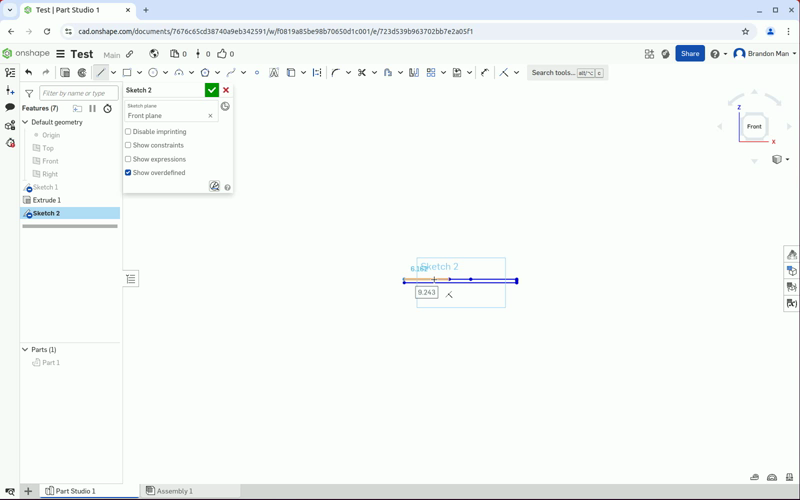
key_down(shift)
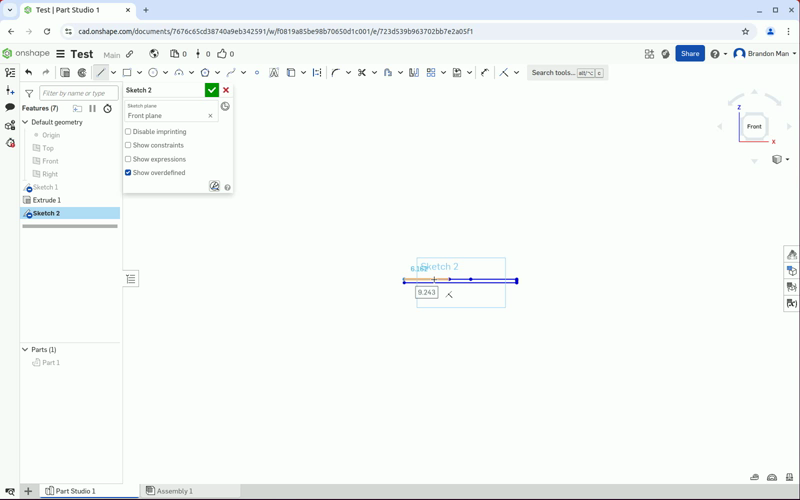
mouse_move(404, 282)
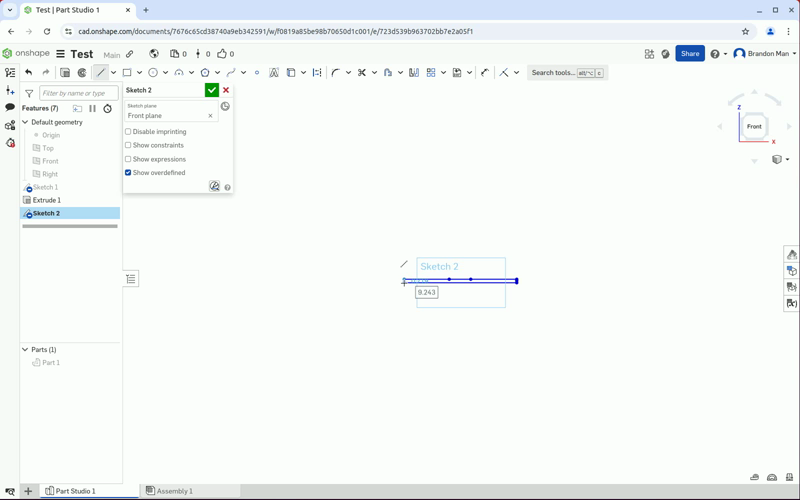
scroll(6)
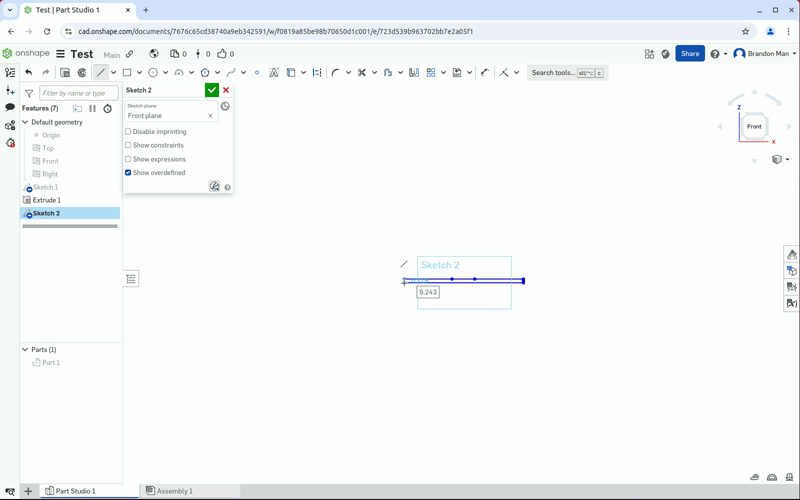
scroll(6)
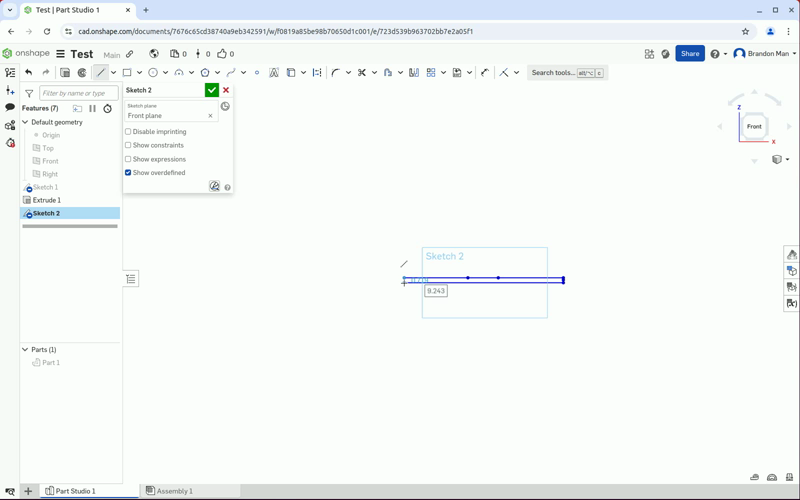
scroll(6)
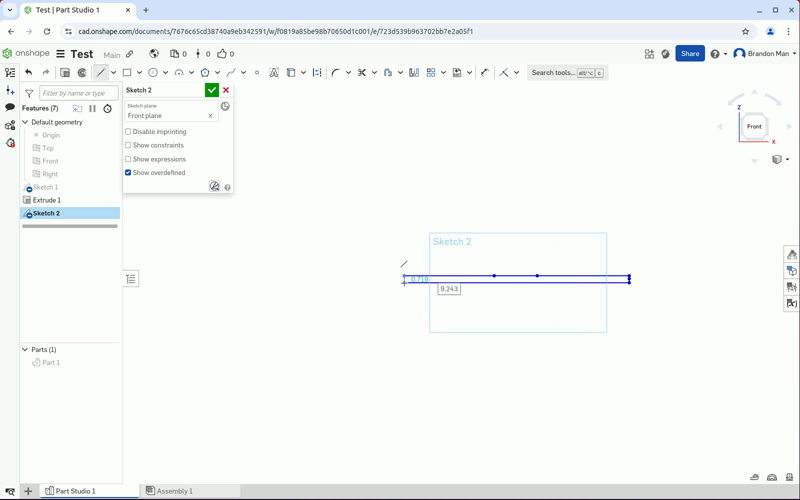
scroll(6)
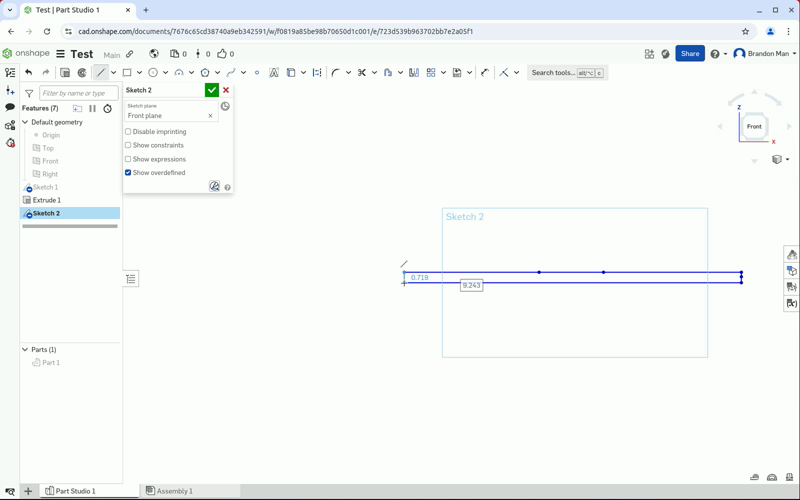
scroll(6)
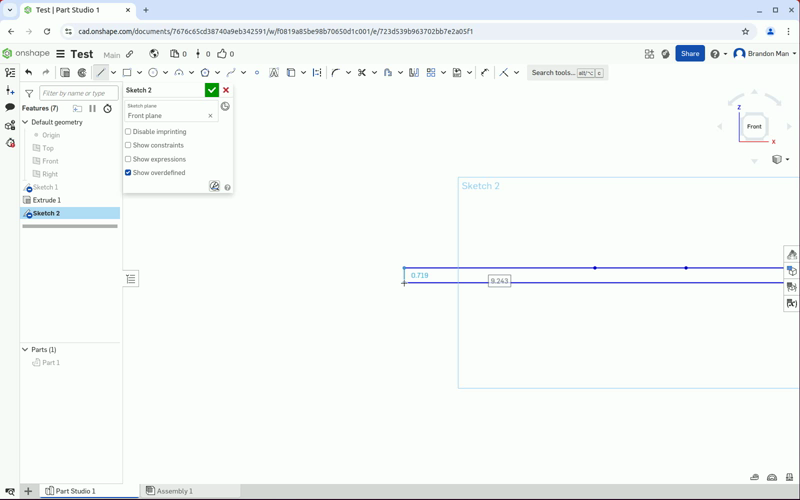
scroll(6)
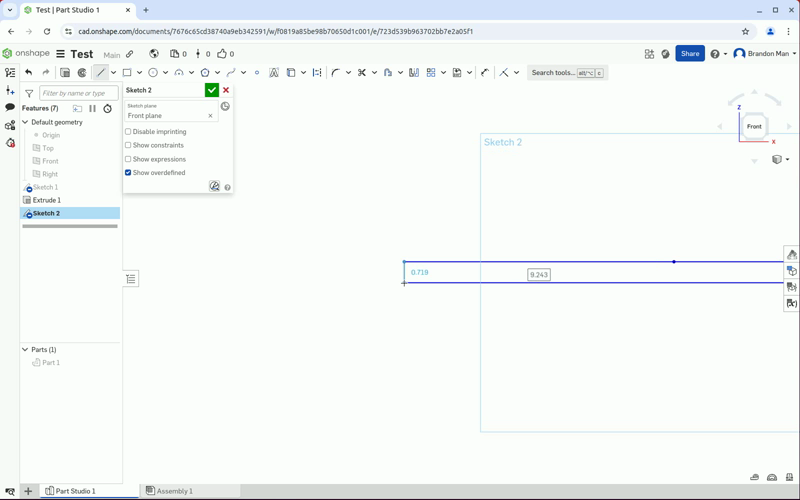
scroll(6)
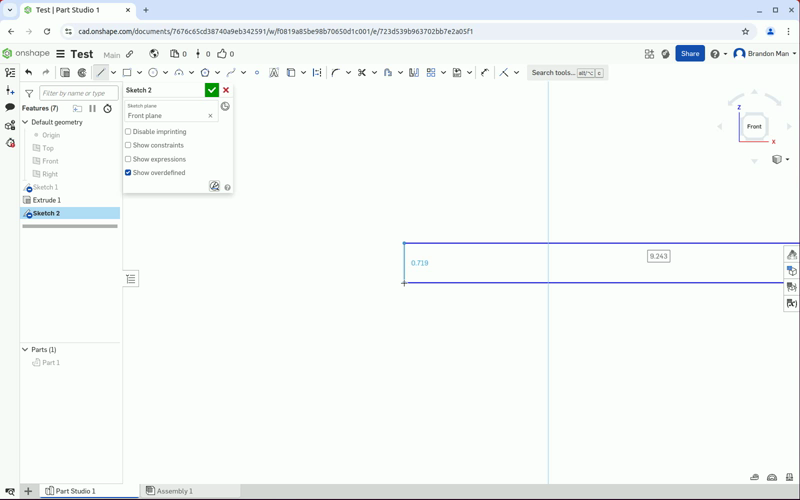
key_up(shift)
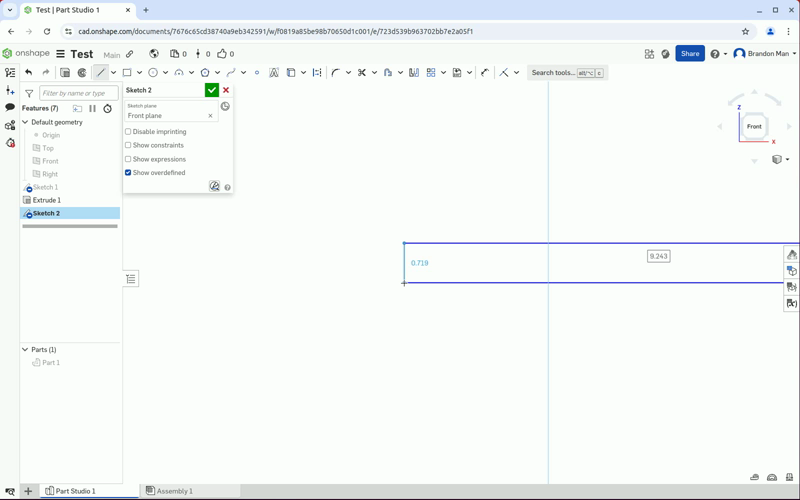
click(404, 282)
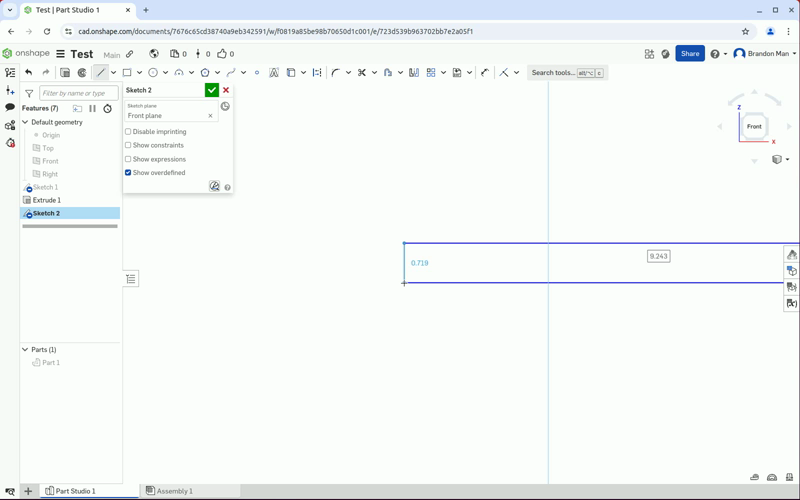
scroll(-6)
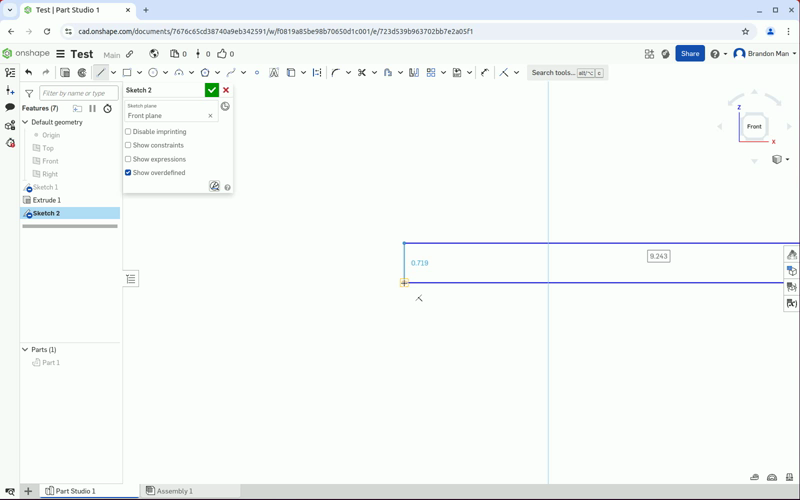
scroll(-6)
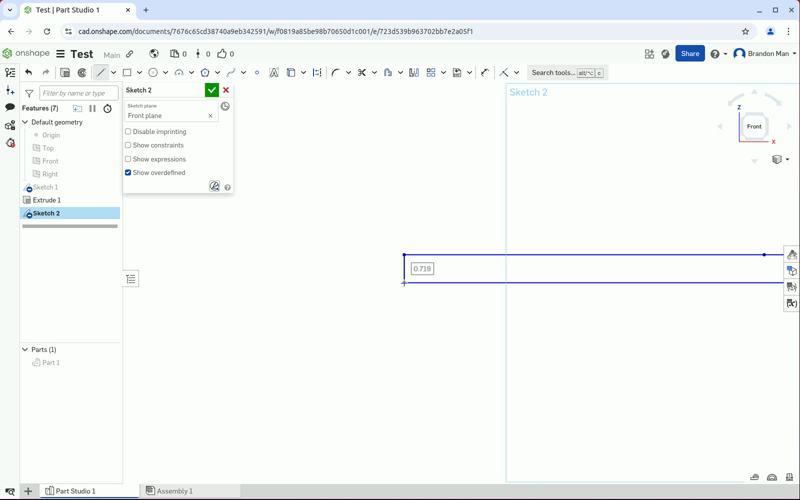
scroll(-6)
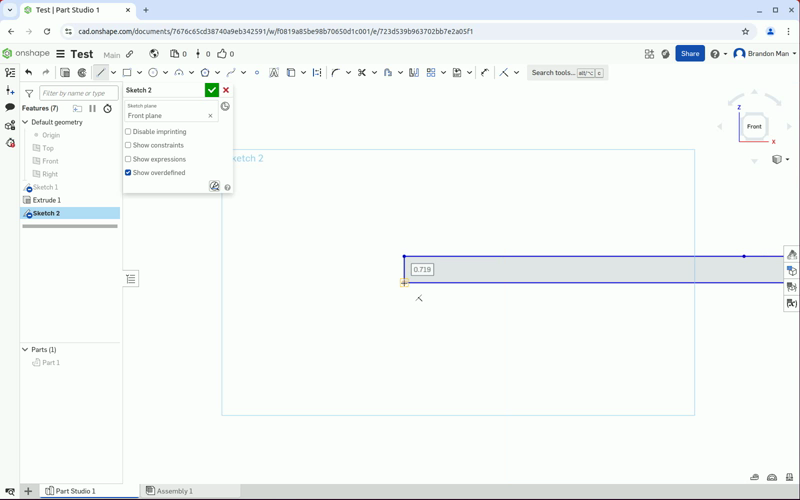
scroll(-6)
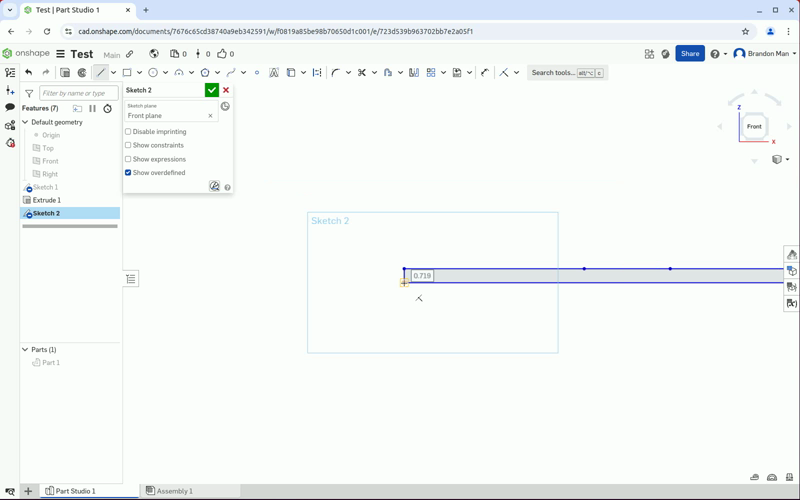
scroll(-6)
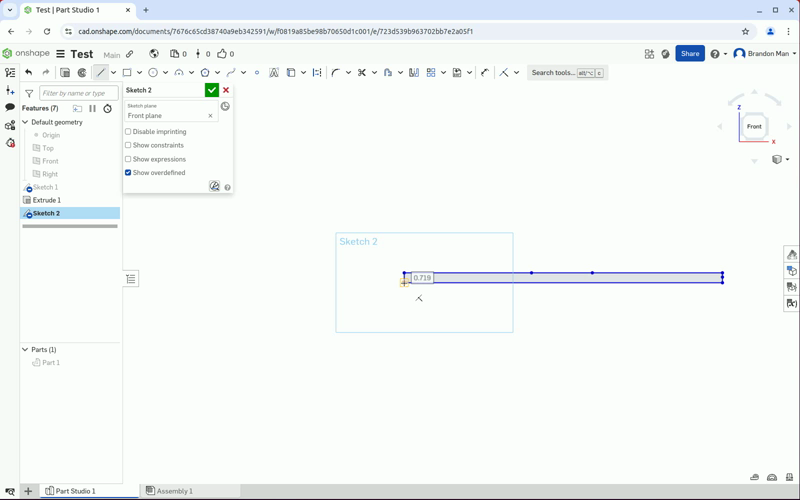
scroll(-6)
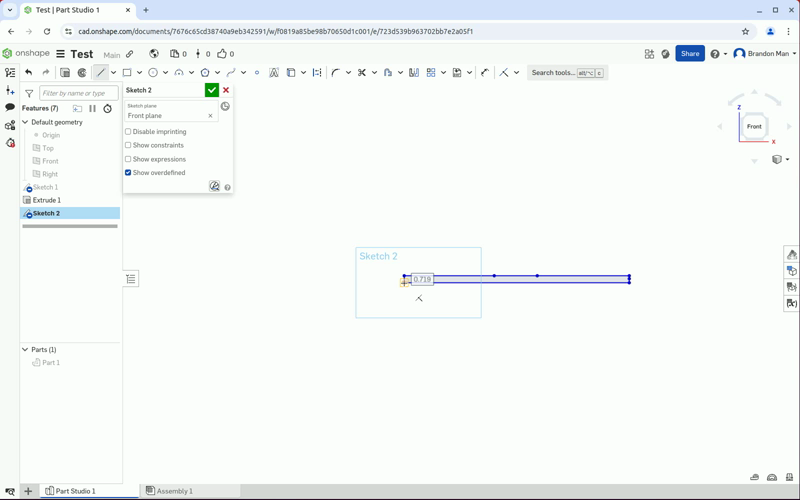
scroll(-6)
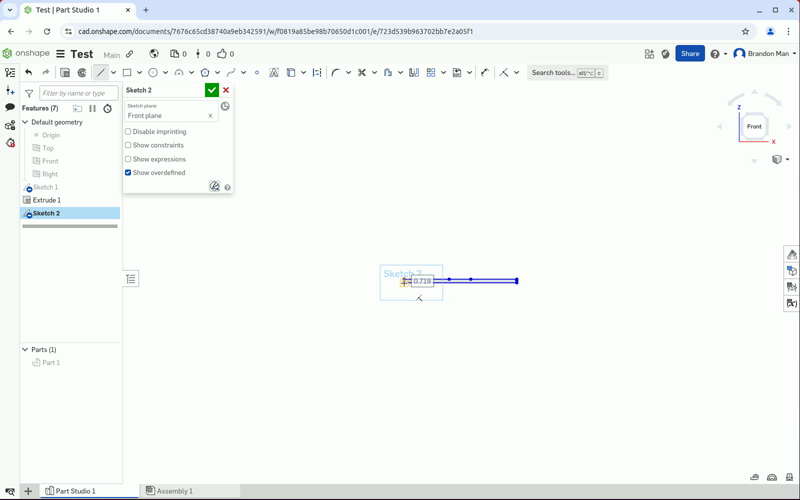
key(esc)
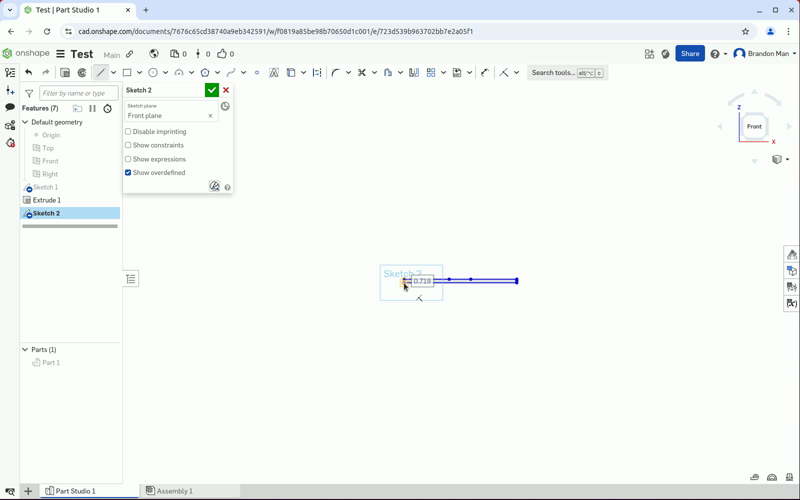
mouse_move(507, 281)
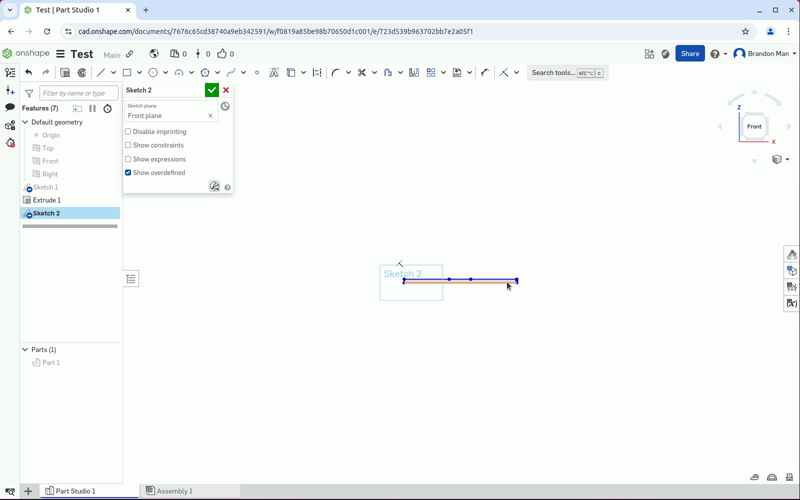
scroll(6)
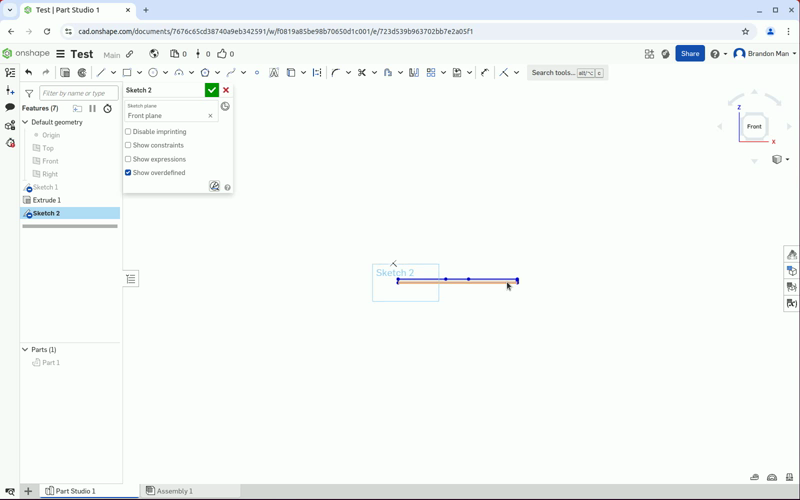
scroll(6)
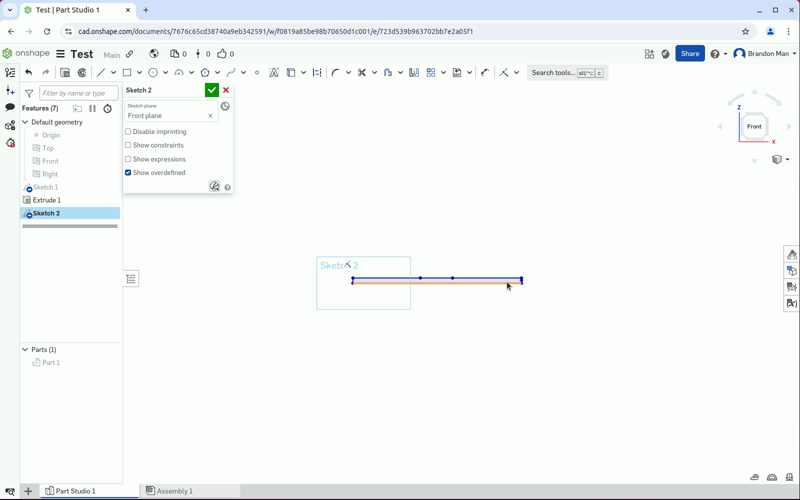
scroll(6)
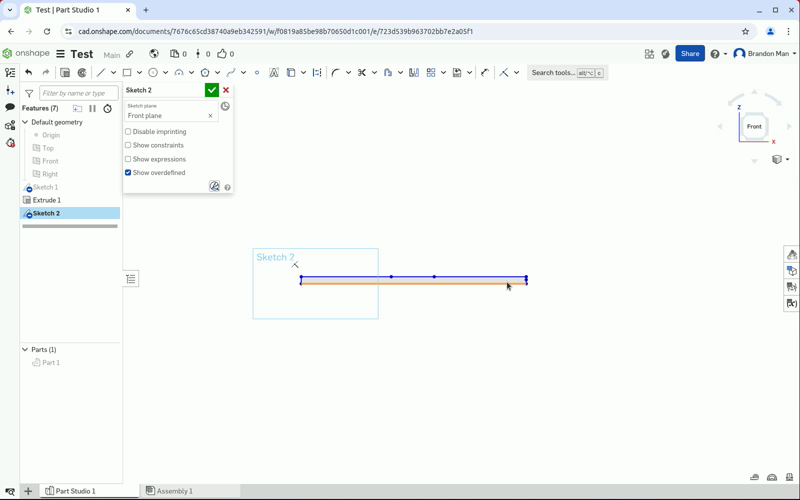
scroll(6)
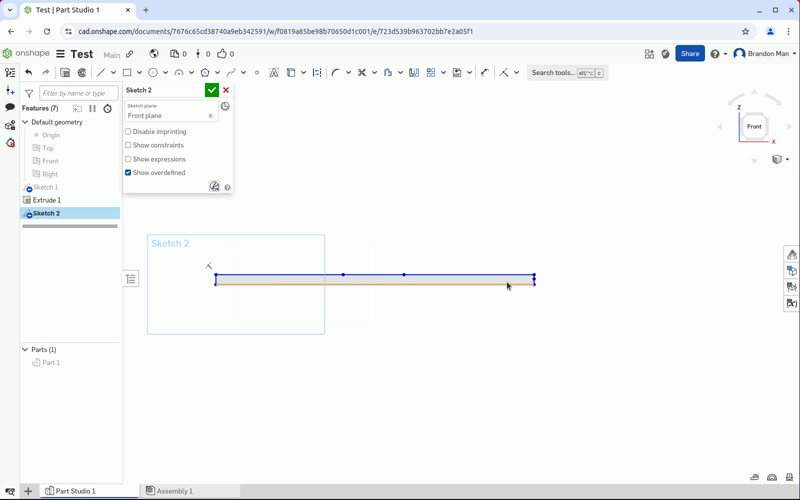
scroll(6)
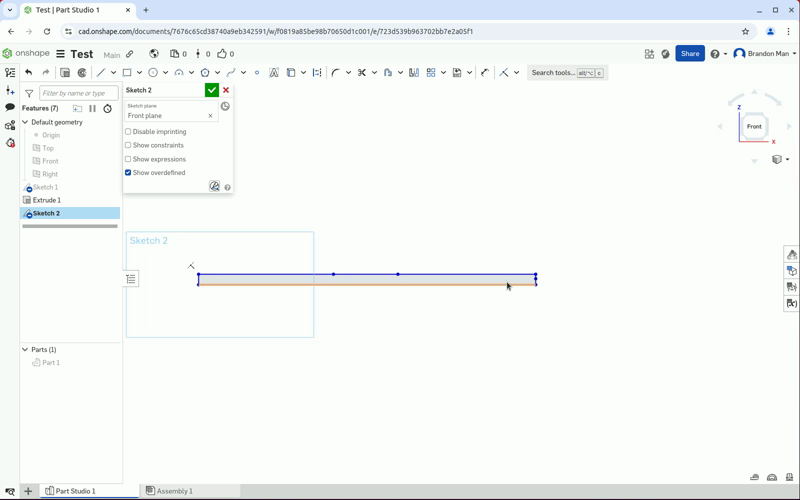
scroll(6)
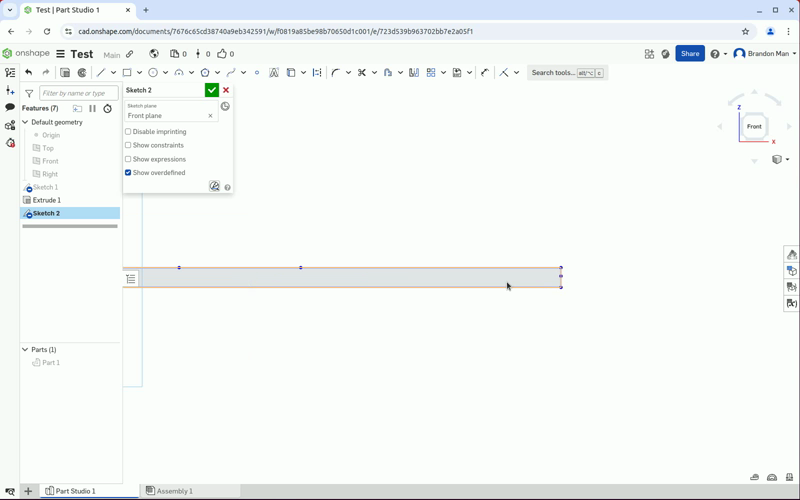
scroll(6)
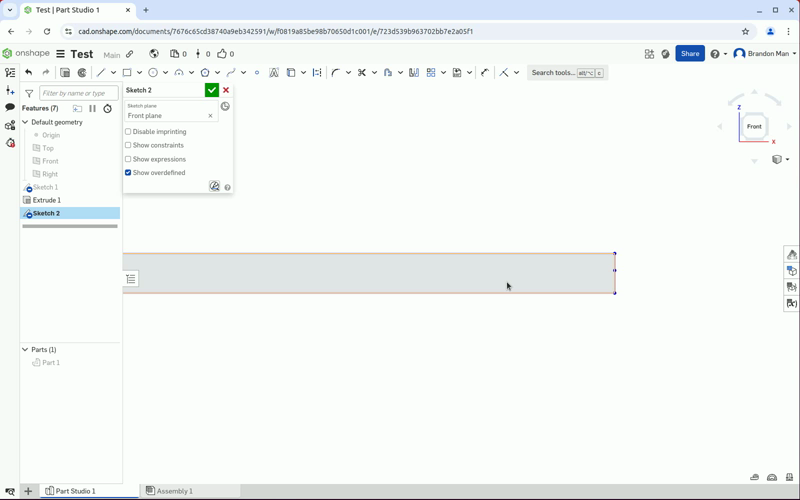
click(507, 281)
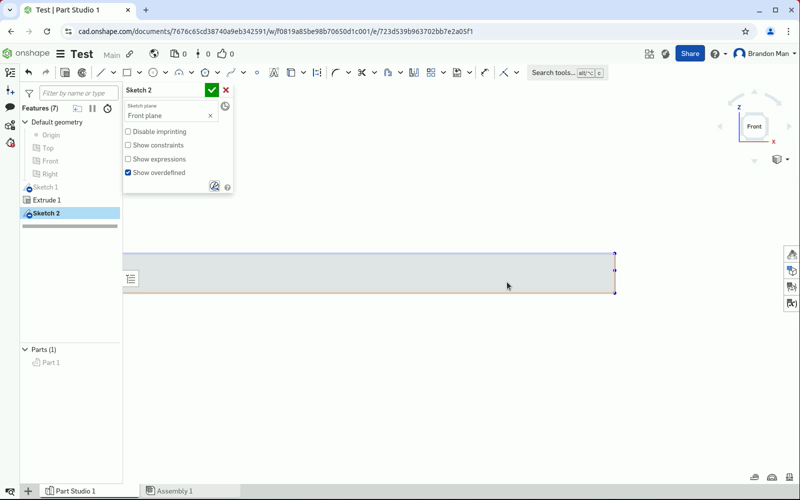
scroll(-6)
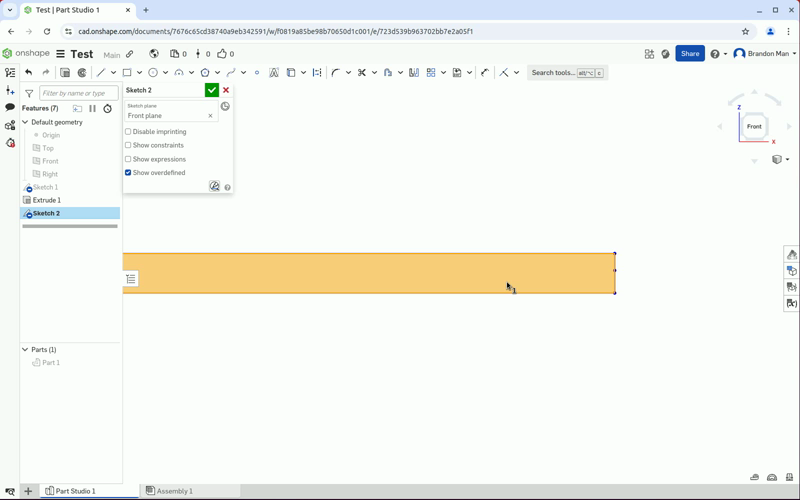
scroll(-6)
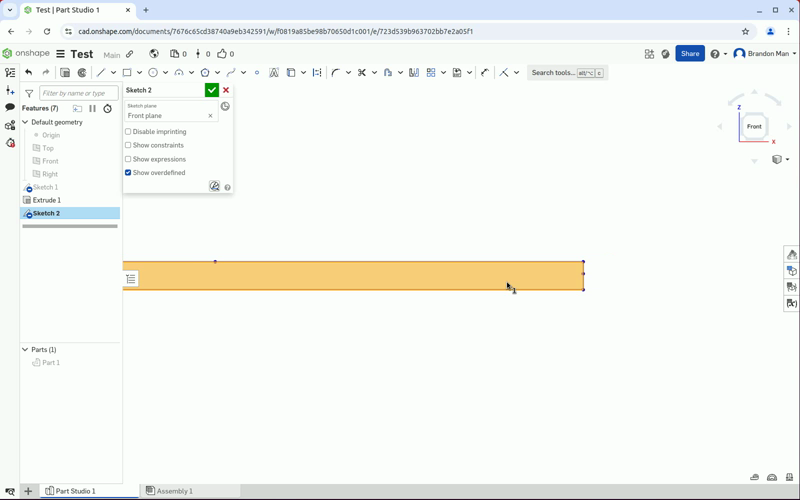
scroll(-6)
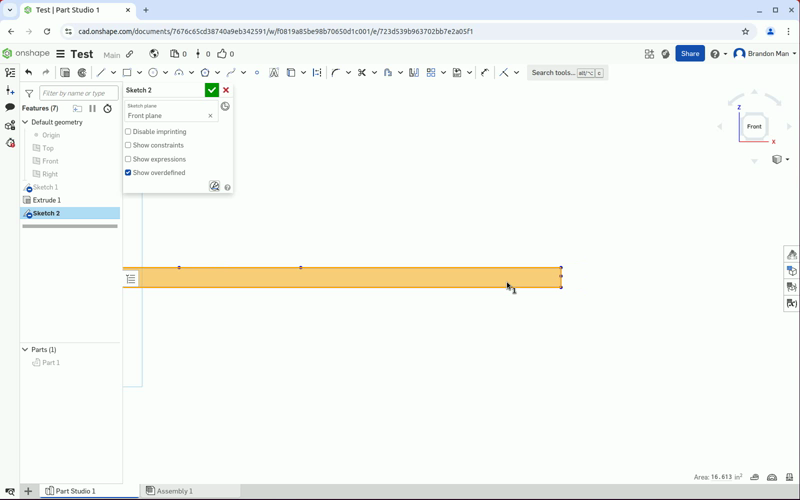
scroll(-6)
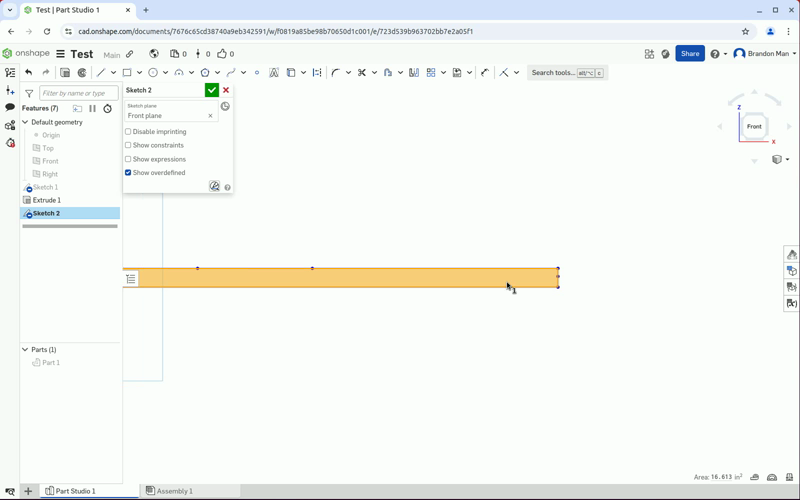
scroll(-6)
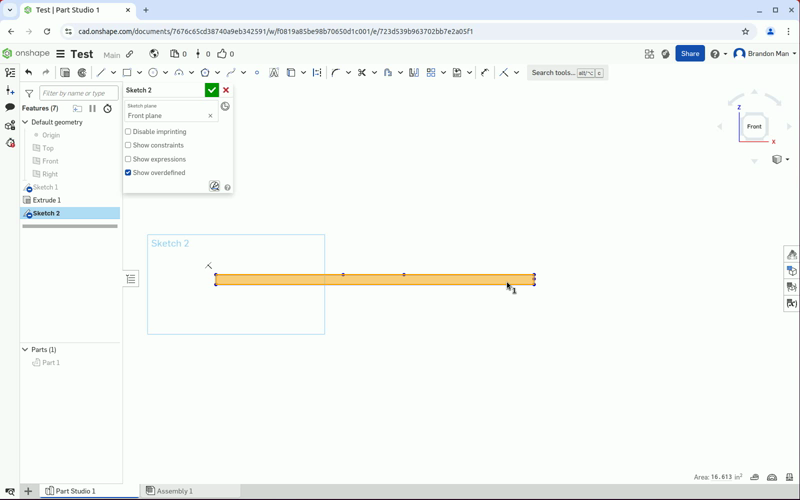
scroll(-6)
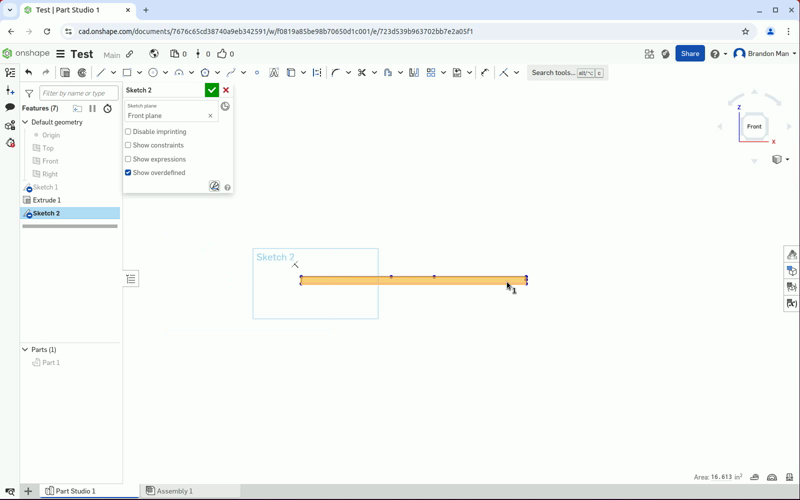
scroll(-6)
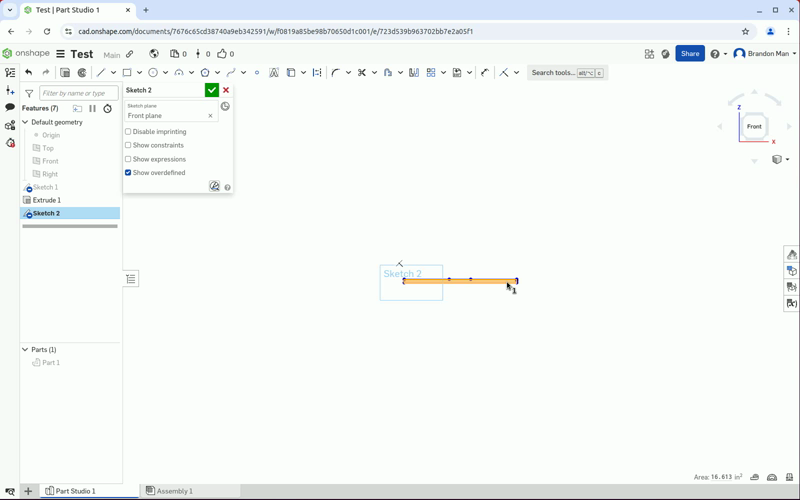
mouse_move(73, 352)
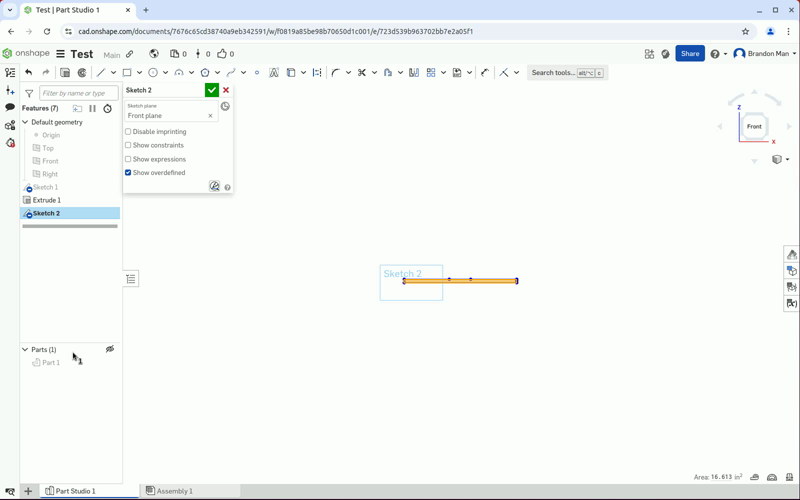
key(shift+y)
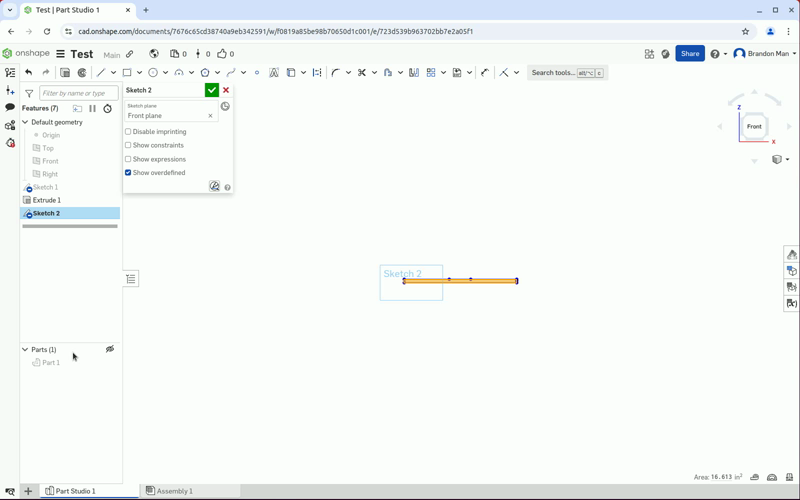
key(shift+e)
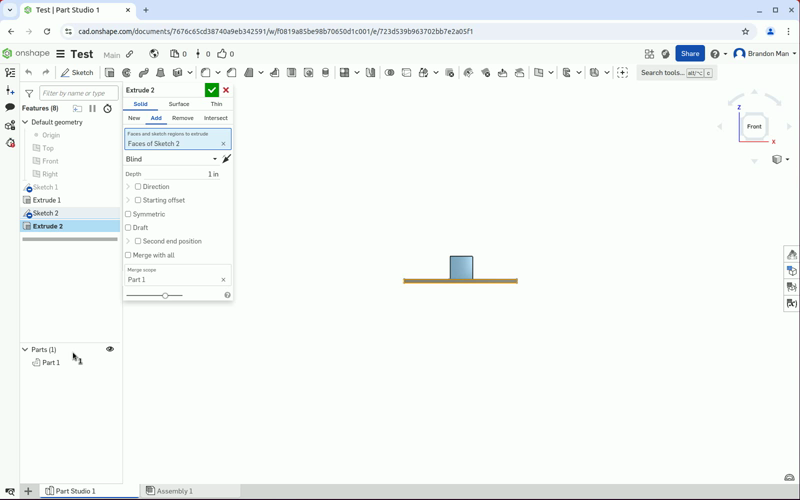
mouse_move(143, 106)
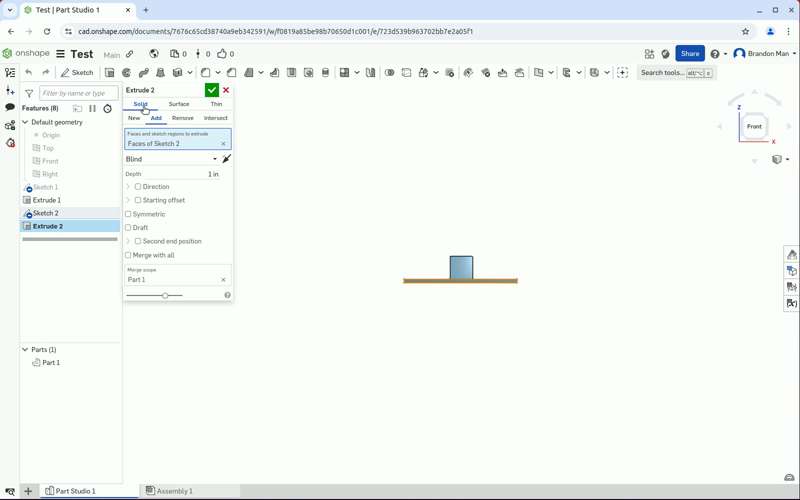
click(143, 106)
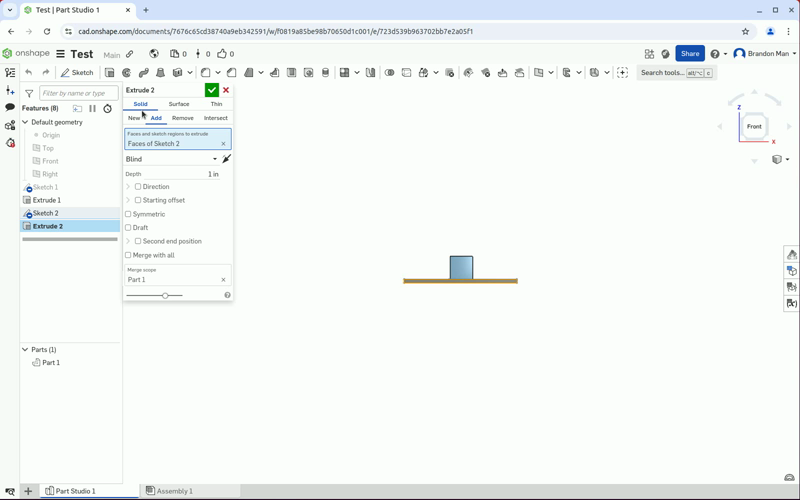
mouse_move(137, 120)
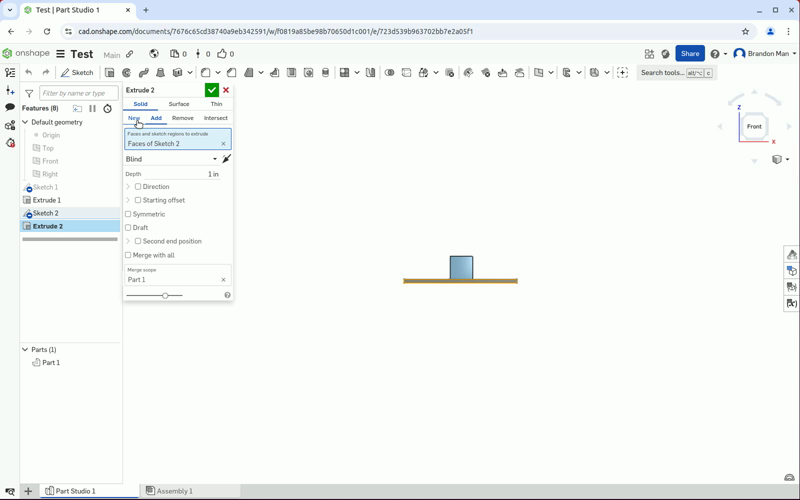
click(137, 120)
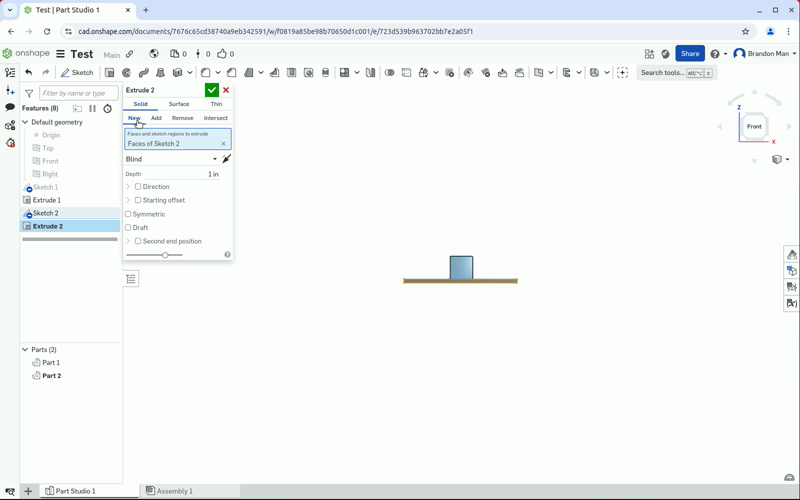
key(tab, 4)
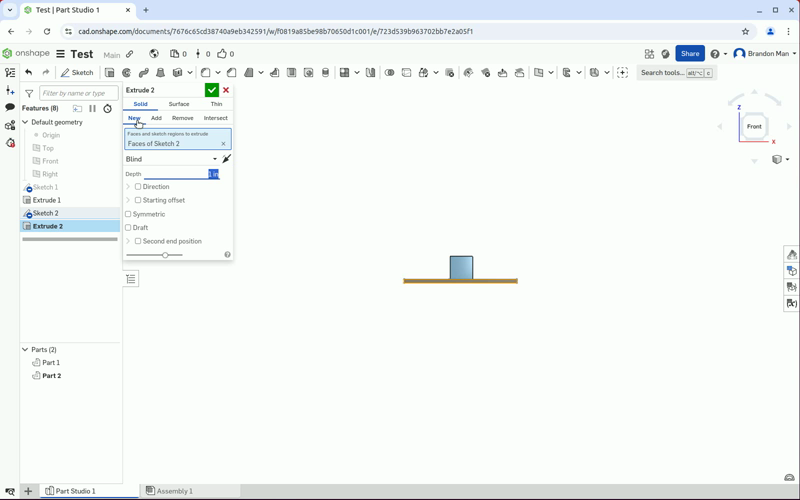
text(46.216)
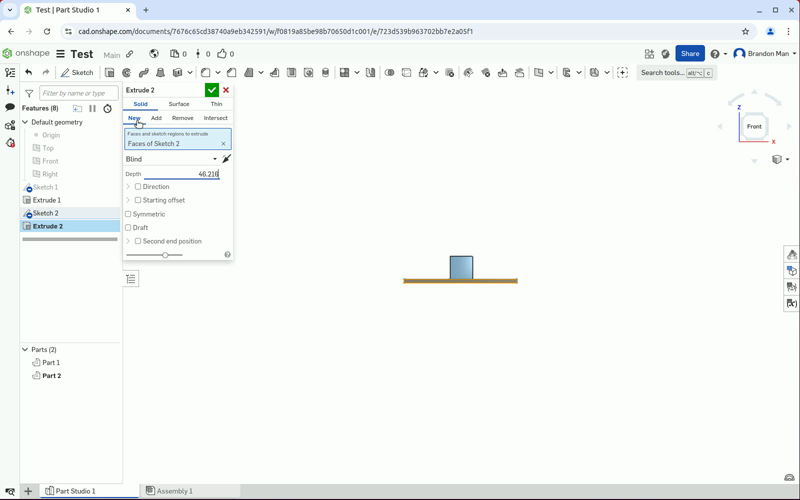
key(tab, 3)
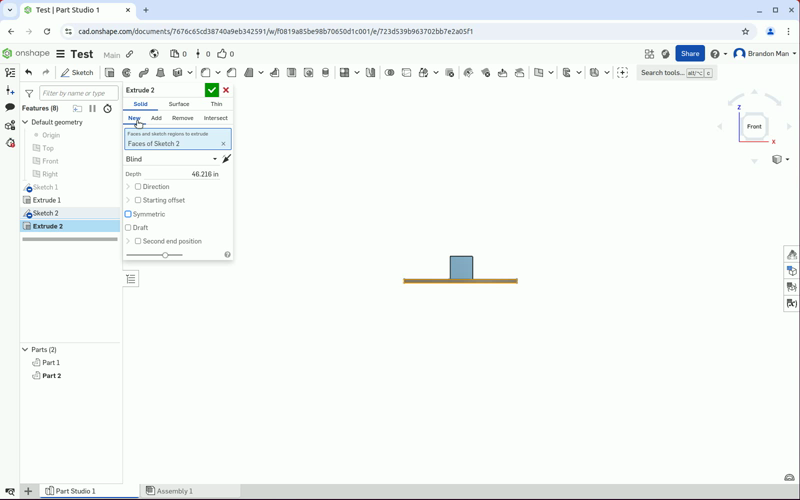
key(space)
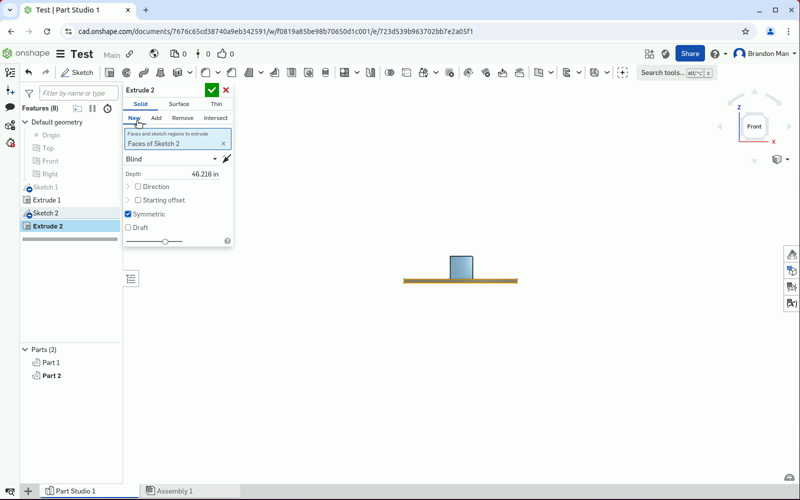
key(enter)
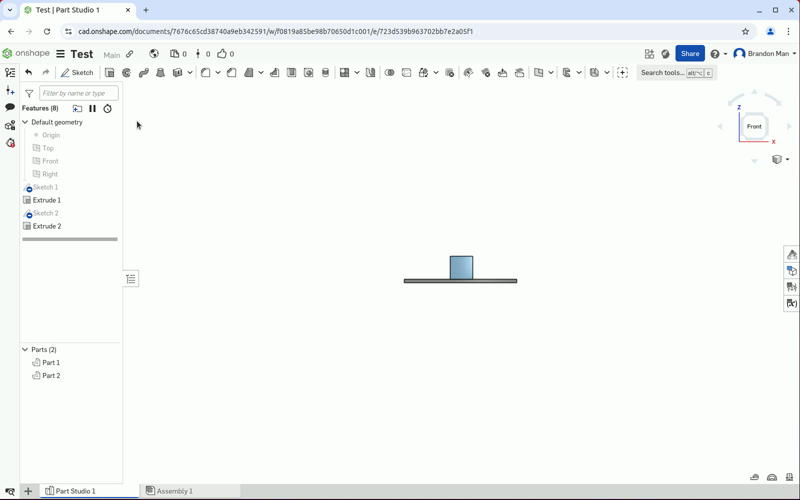
key(shift+h)
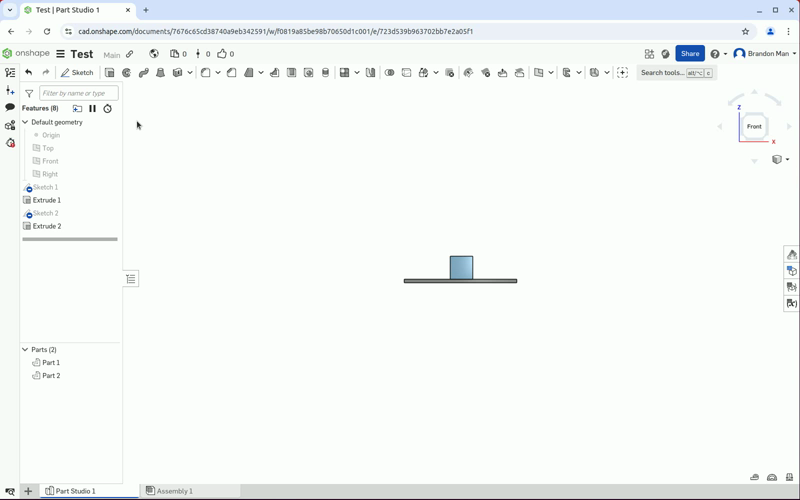
key(shift+h)
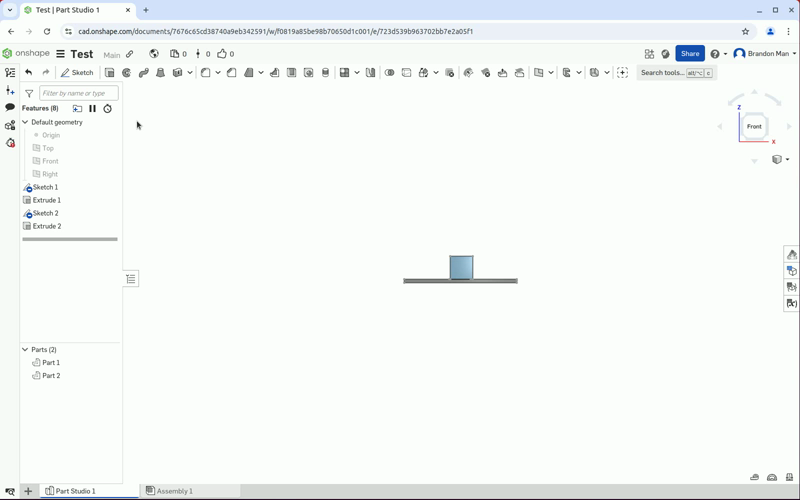
key(shift+7)
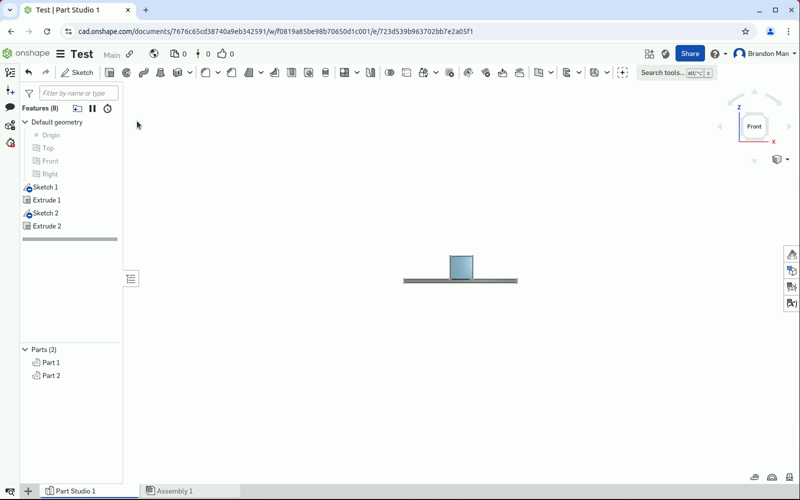
key(left, 2)
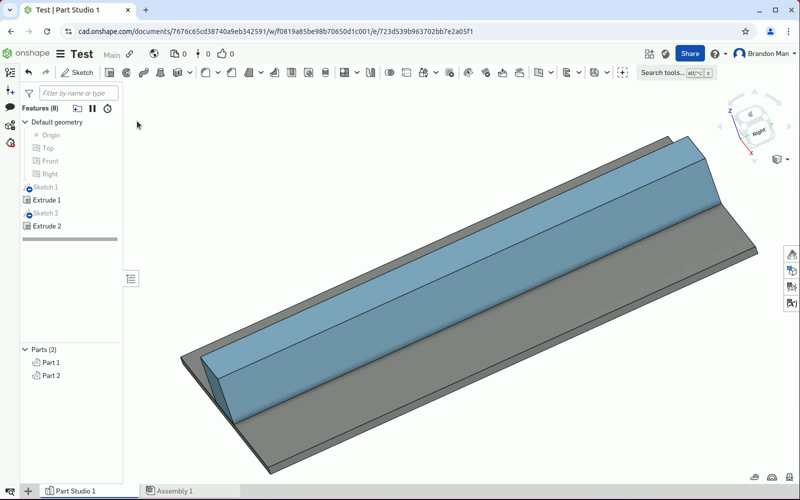
key(down, 2)
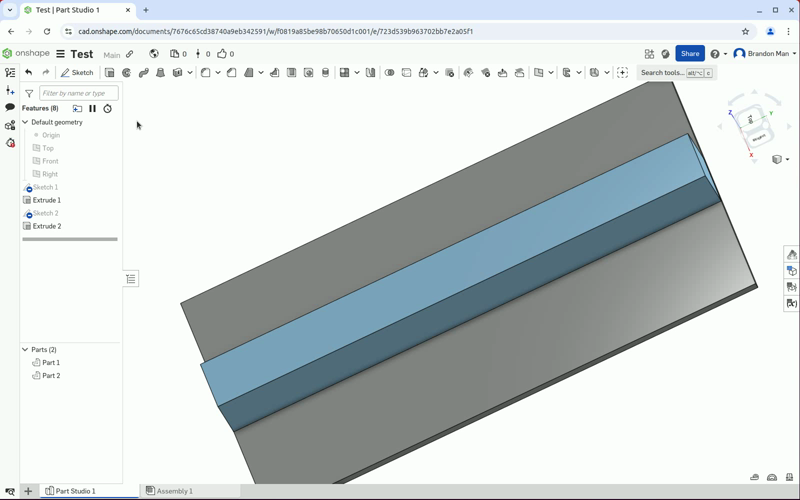
key(up, 2)
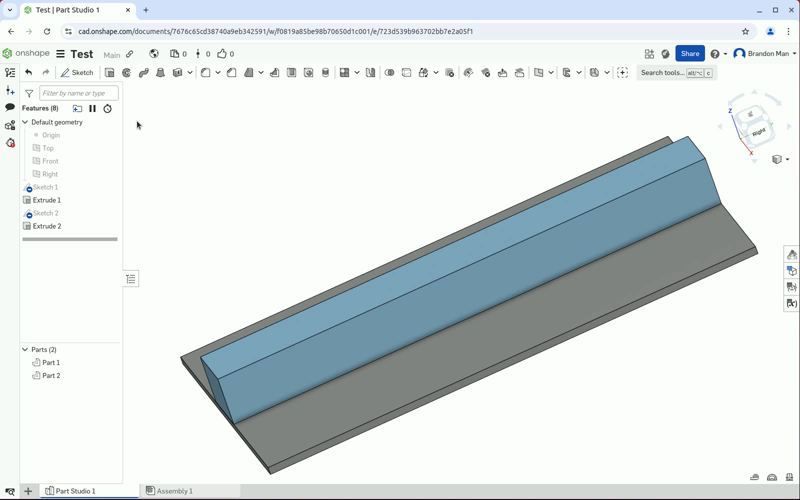
key(right, 2)
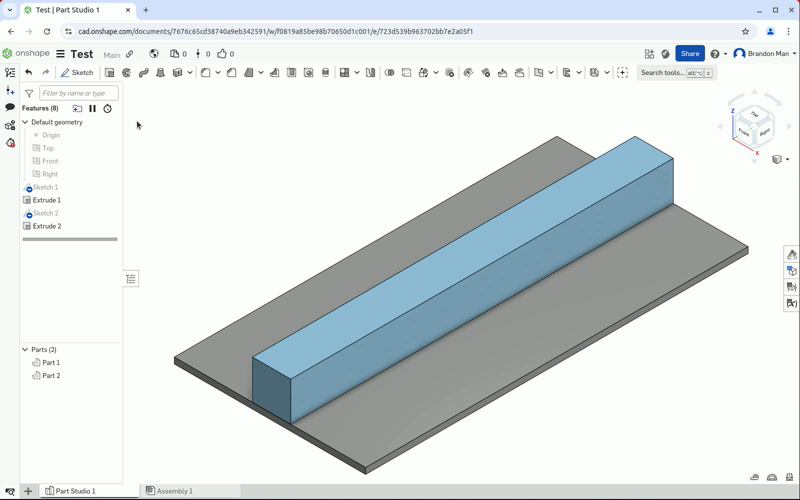
mouse_move(73, 189)
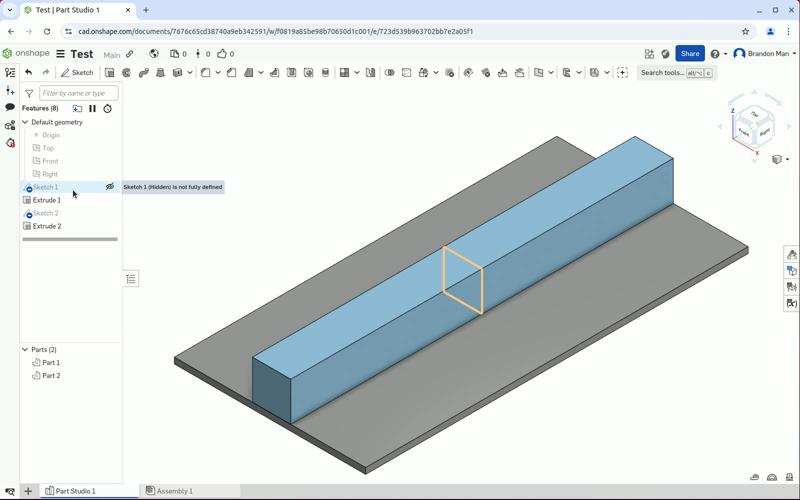
click(73, 189)